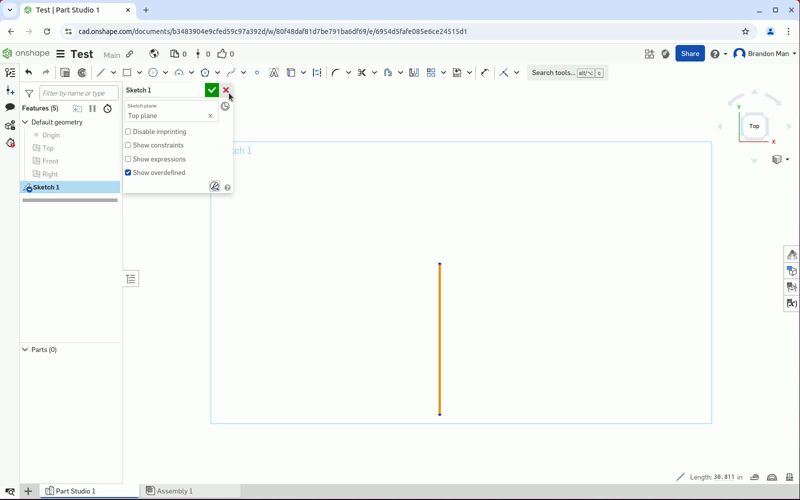
key(shift+h)
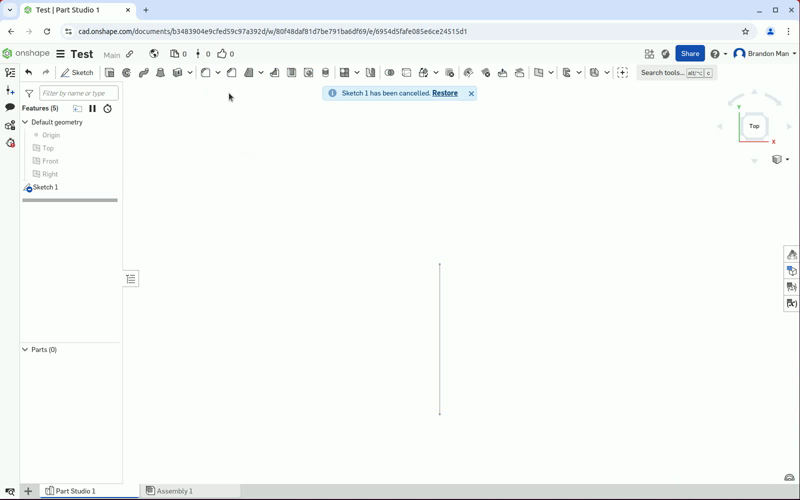
key(shift+s)
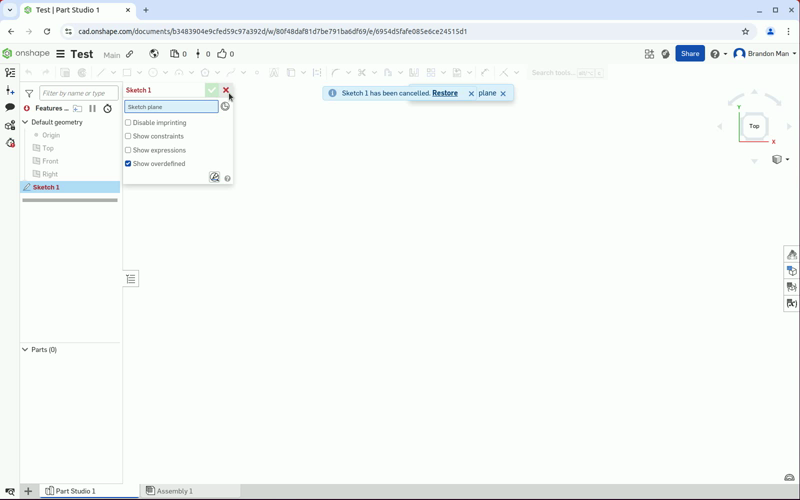
mouse_move(73, 150)
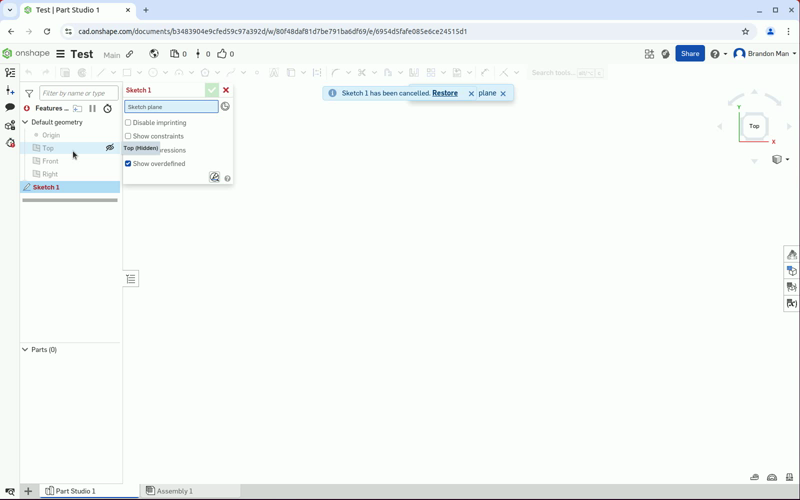
click(73, 150)
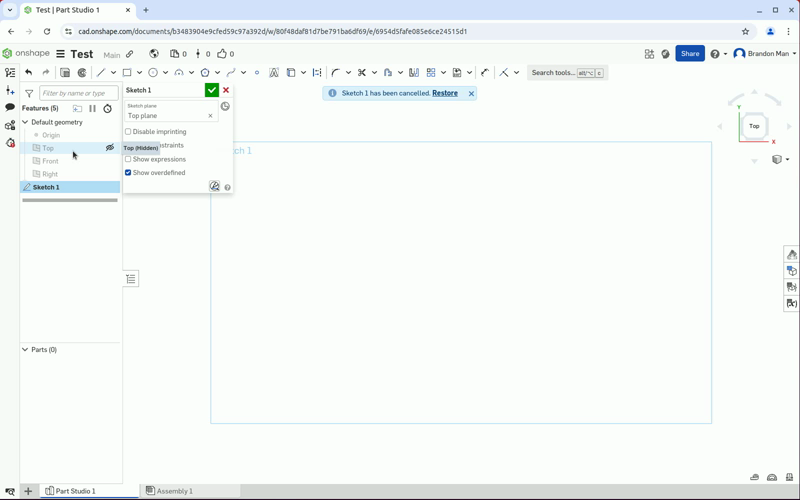
mouse_move(73, 352)
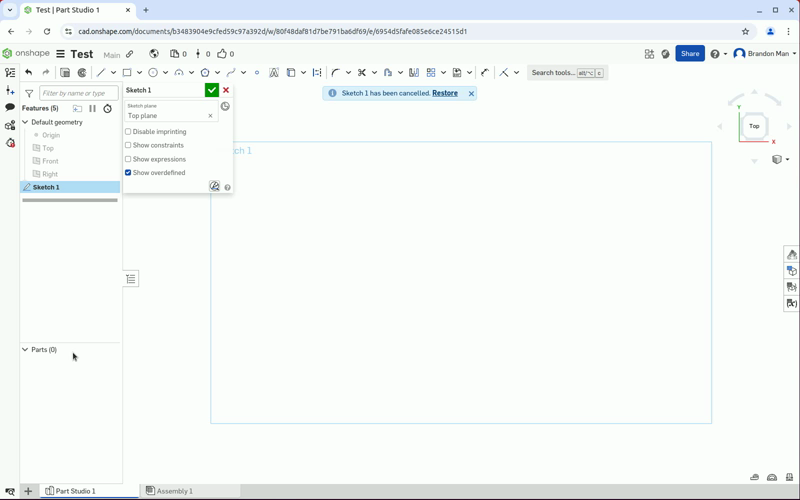
key(y)
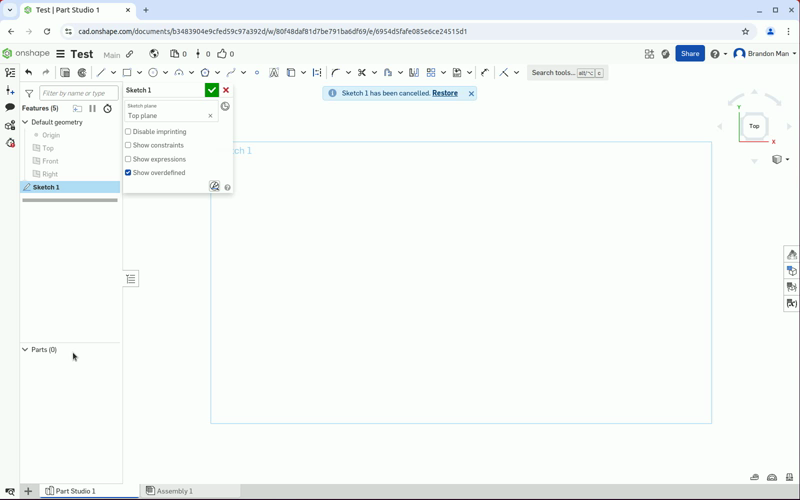
key(c)
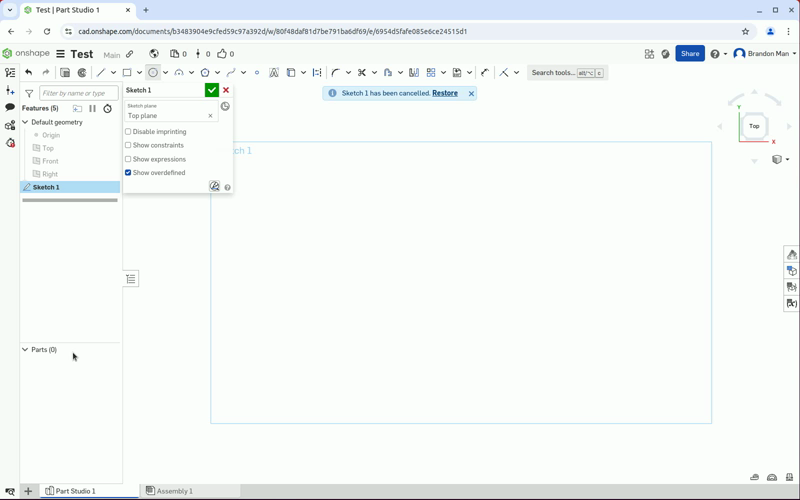
key_down(shift)
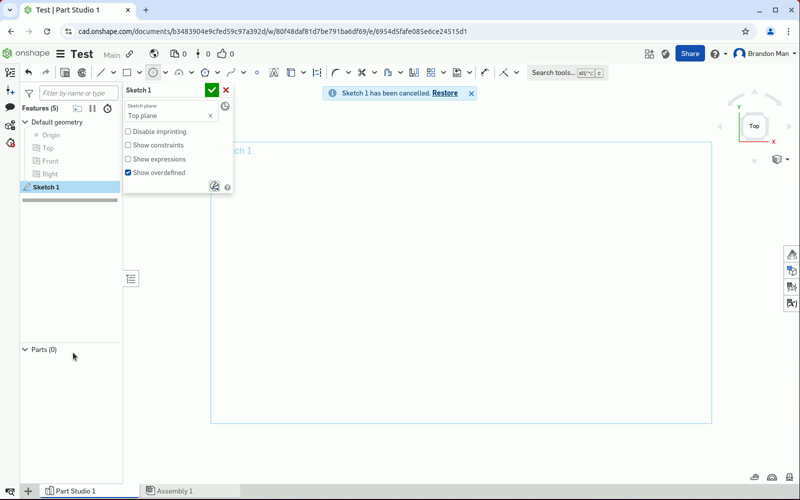
mouse_move(461, 282)
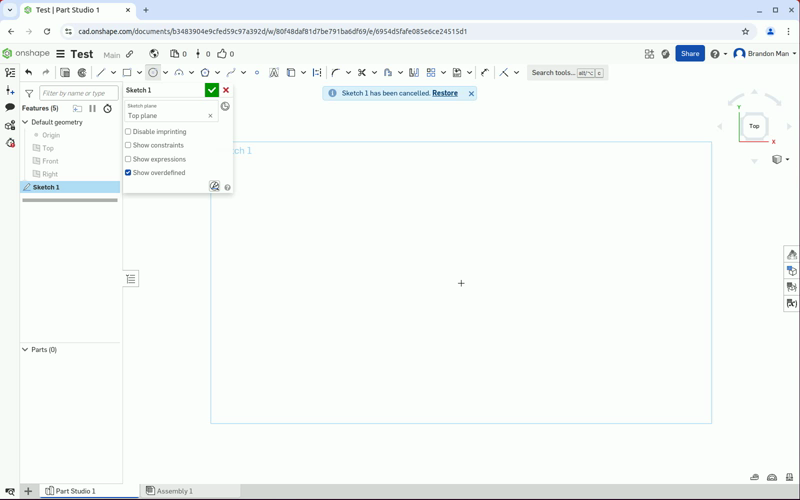
click(461, 282)
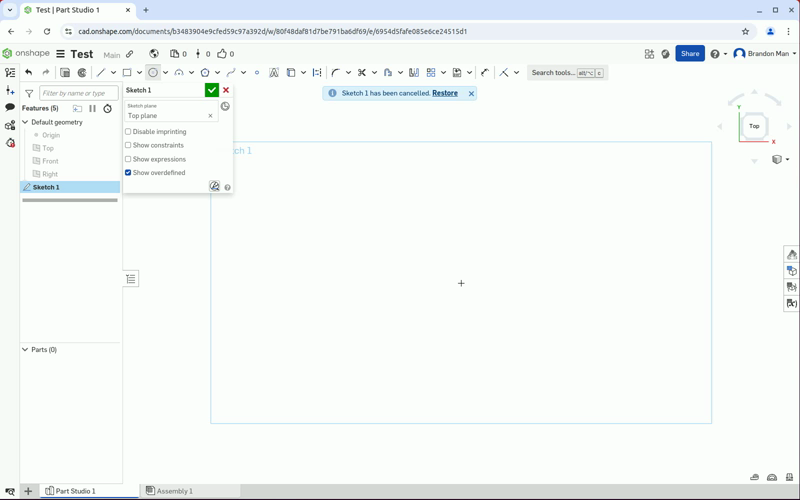
key_up(shift)
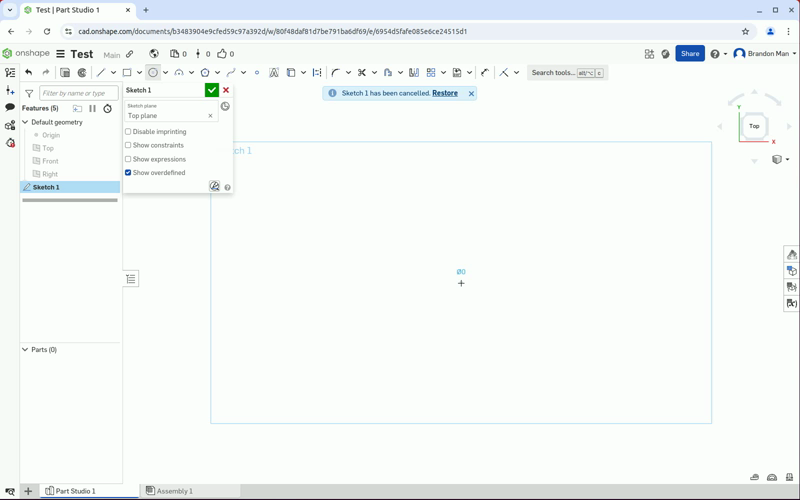
mouse_move(574, 282)
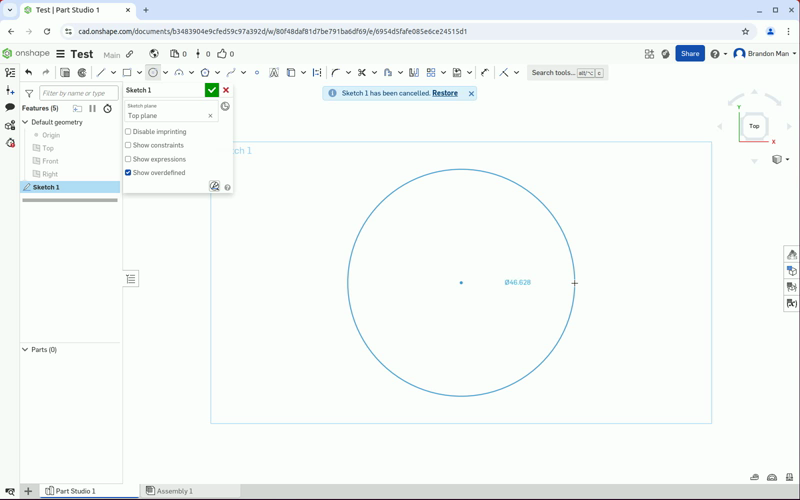
click(574, 282)
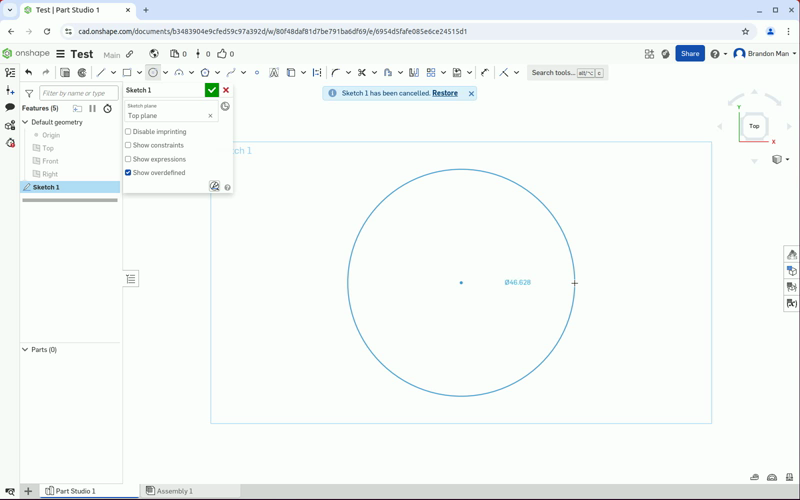
key(esc)
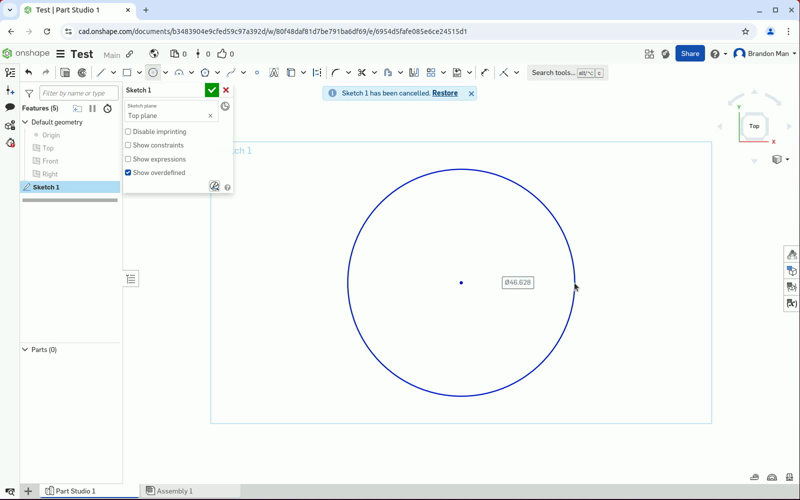
key(c)
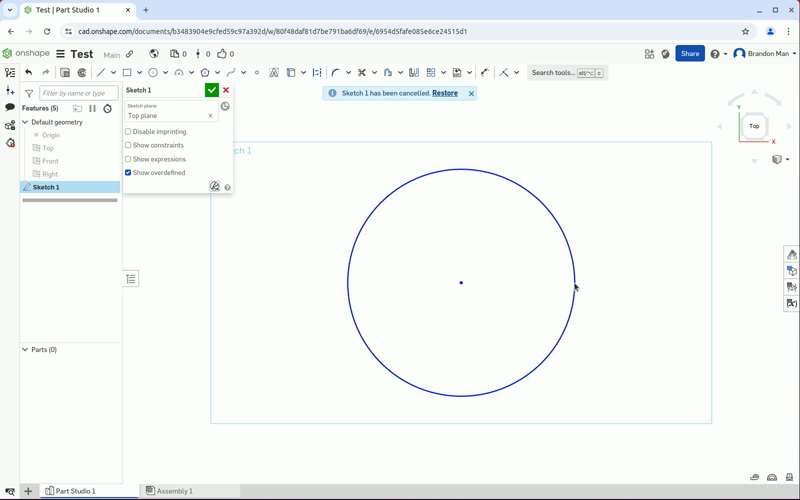
key_down(shift)
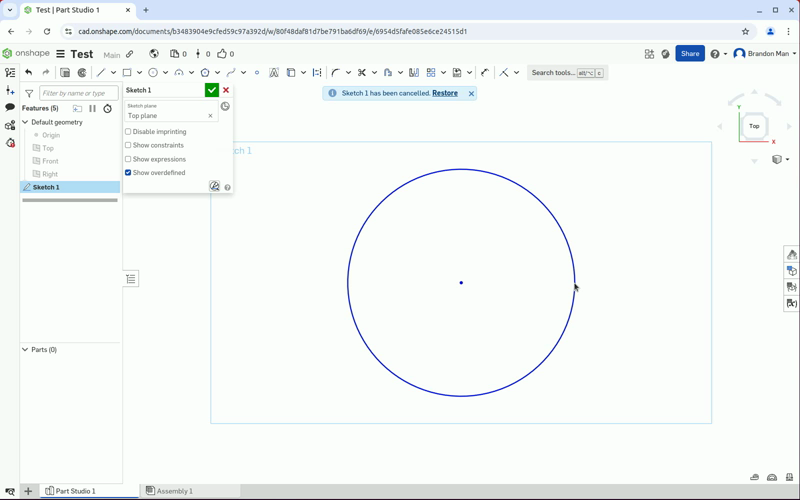
mouse_move(461, 282)
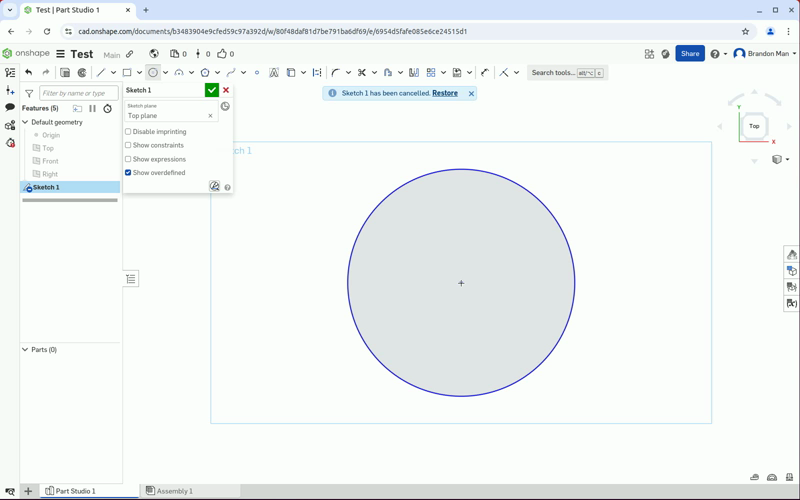
click(461, 282)
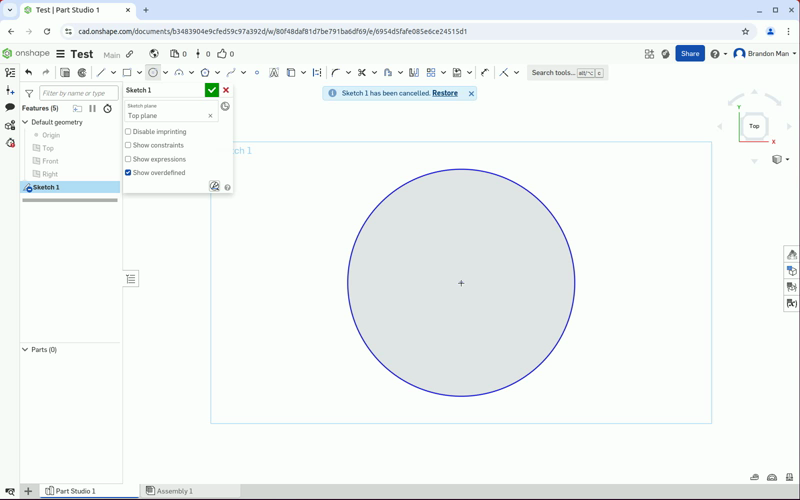
key_up(shift)
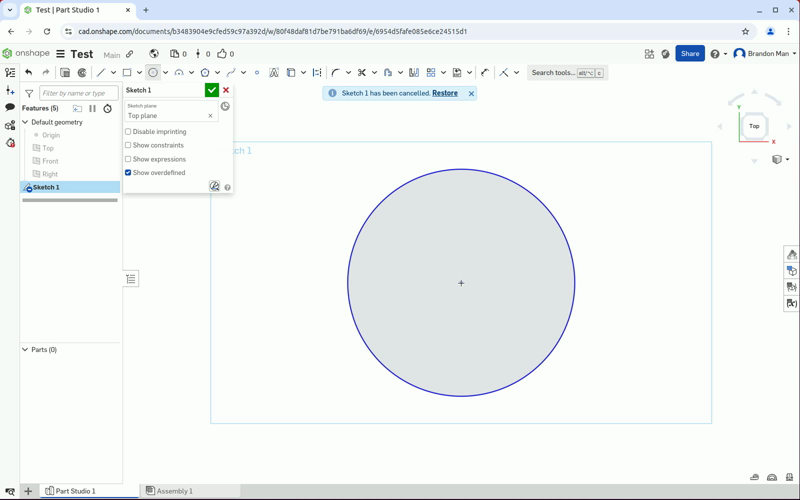
mouse_move(503, 282)
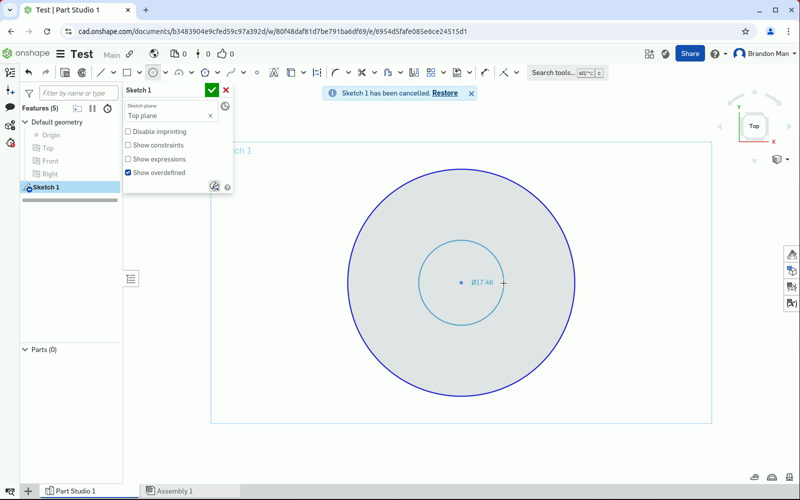
click(503, 282)
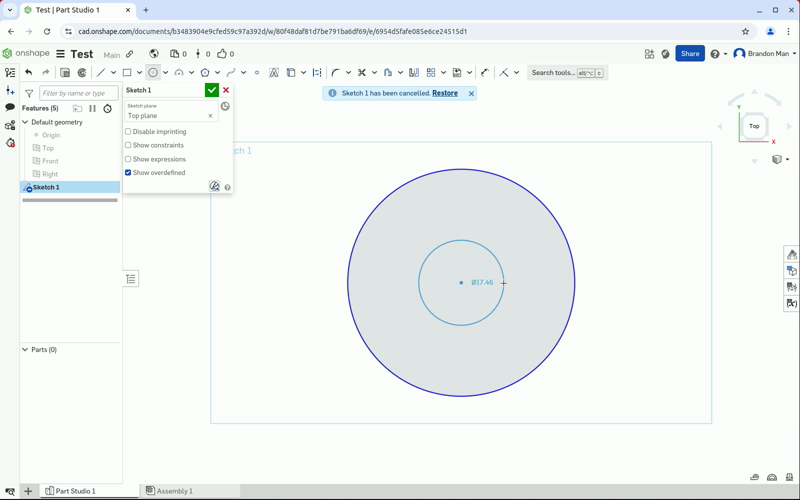
key(esc)
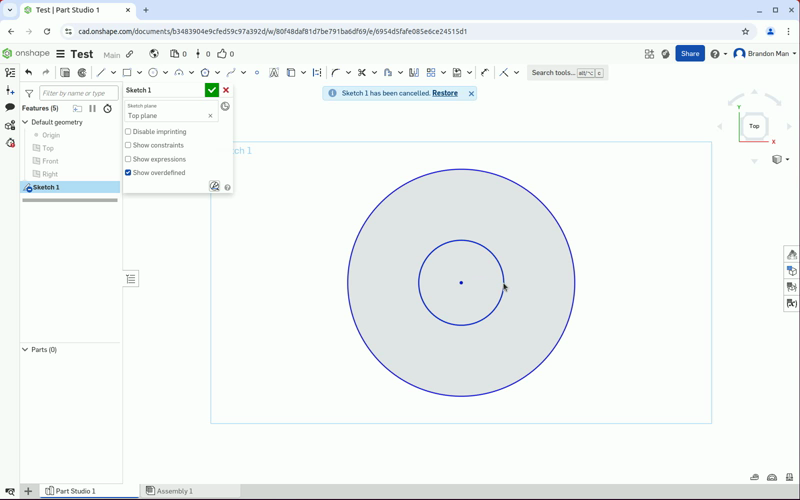
mouse_move(544, 277)
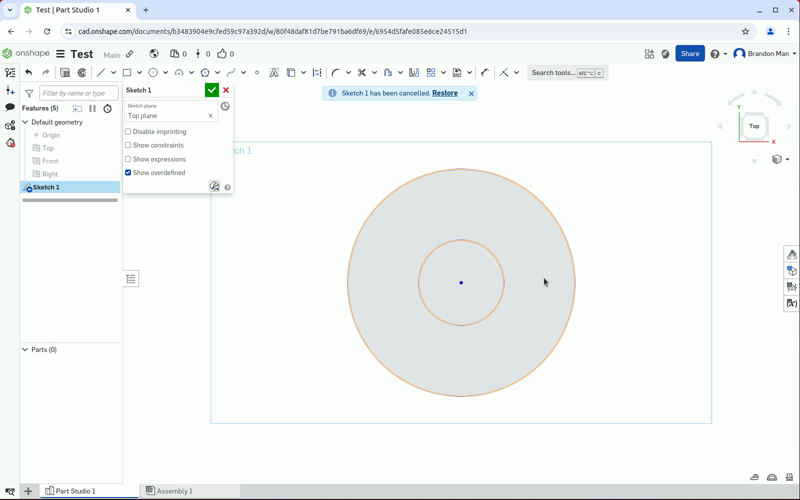
click(544, 277)
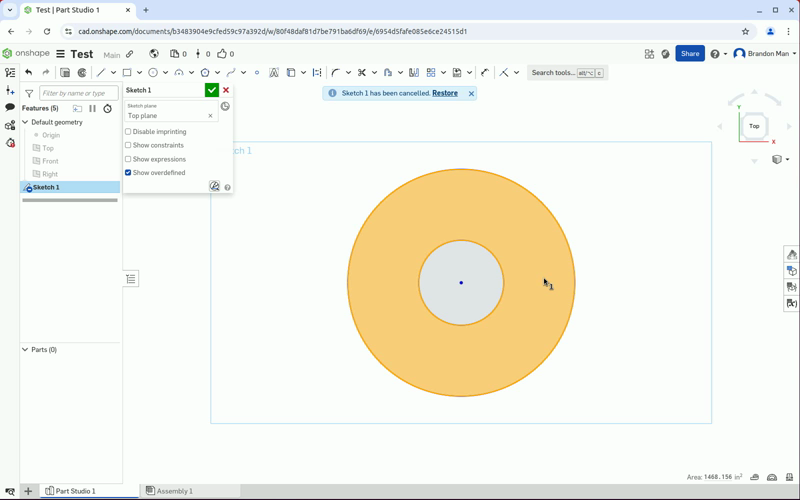
mouse_move(73, 352)
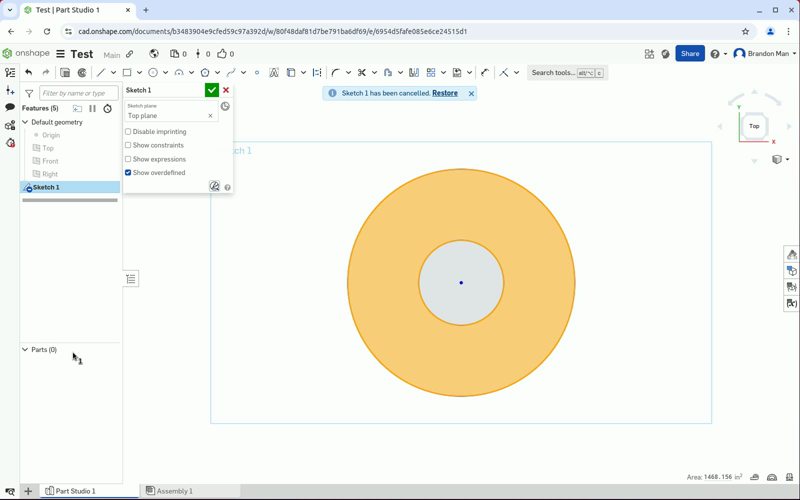
key(shift+y)
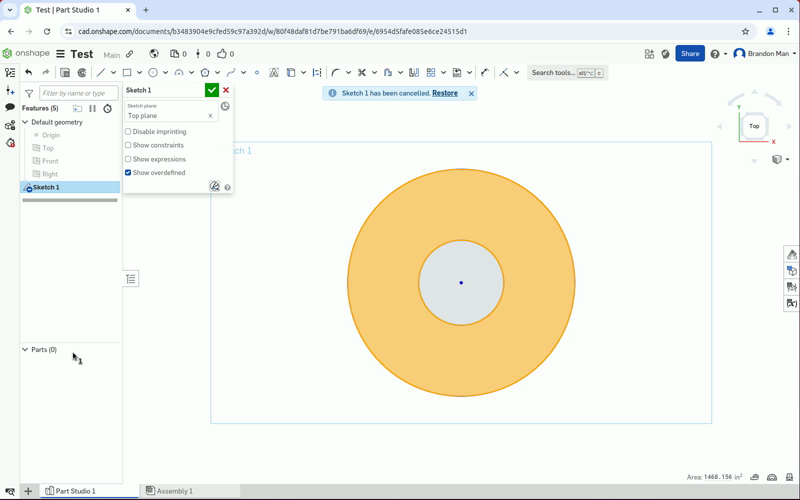
key(shift+e)
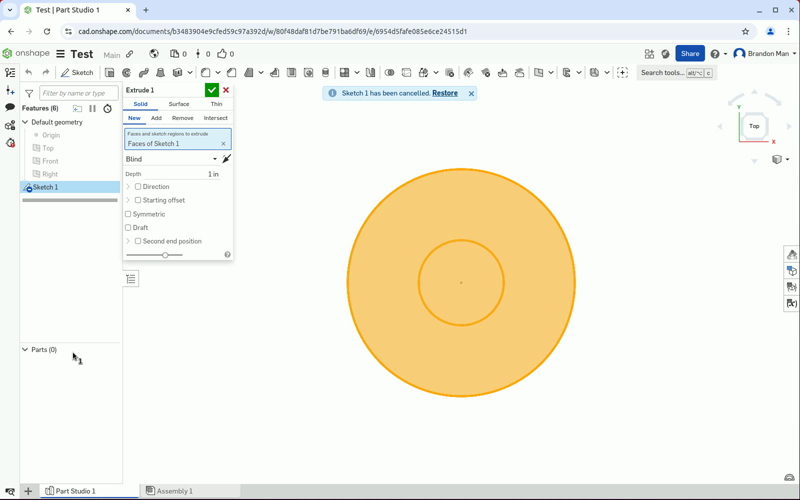
mouse_move(143, 106)
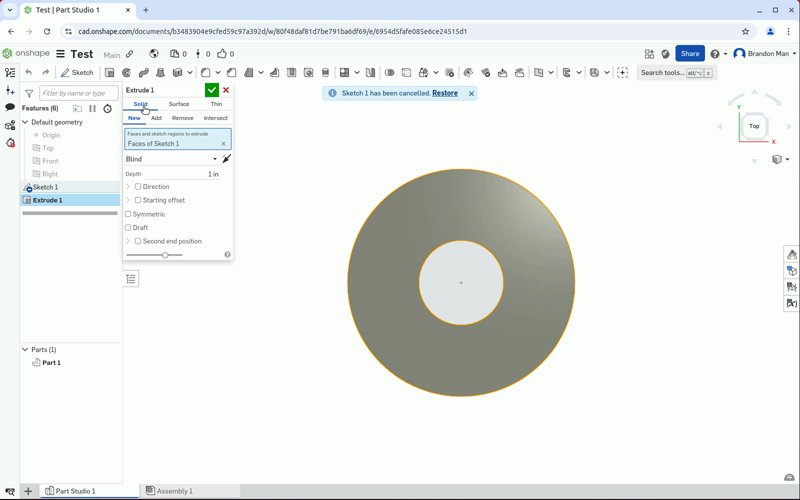
click(143, 106)
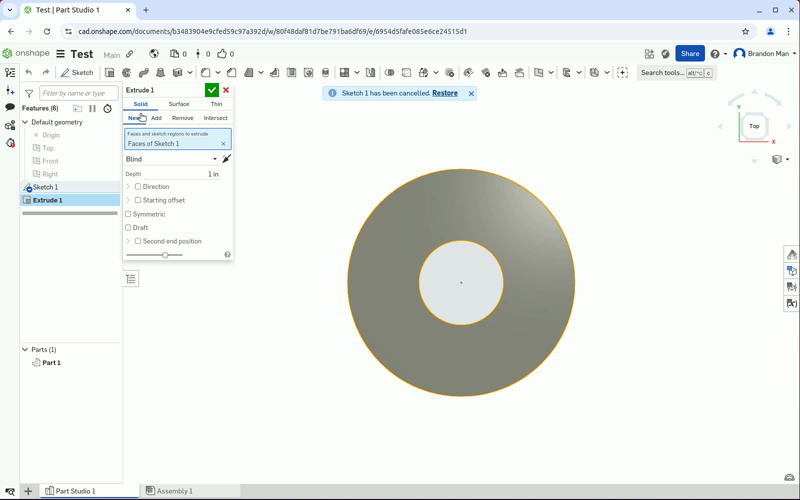
mouse_move(137, 120)
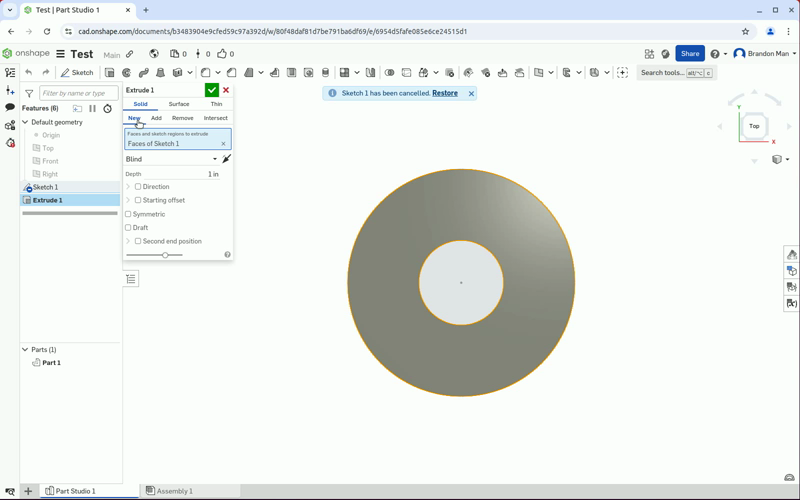
click(137, 120)
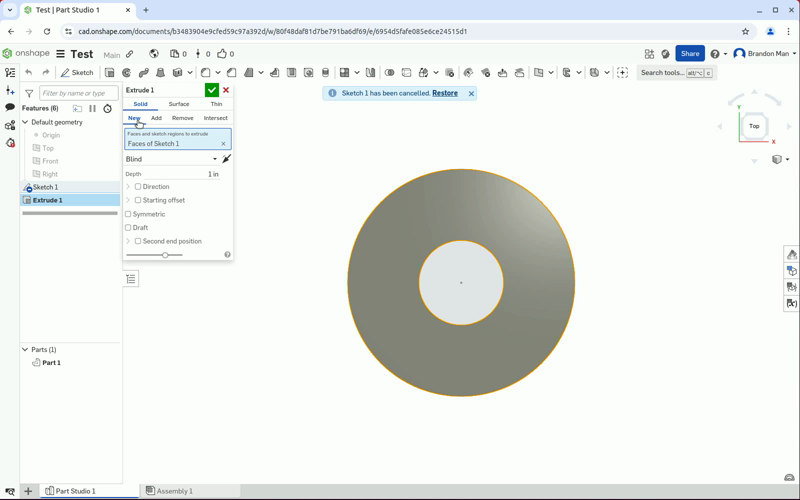
key(tab, 4)
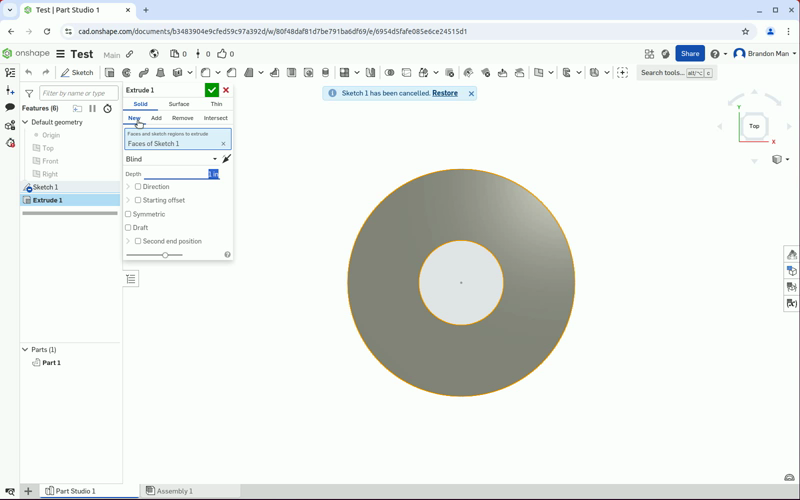
text(1.685)
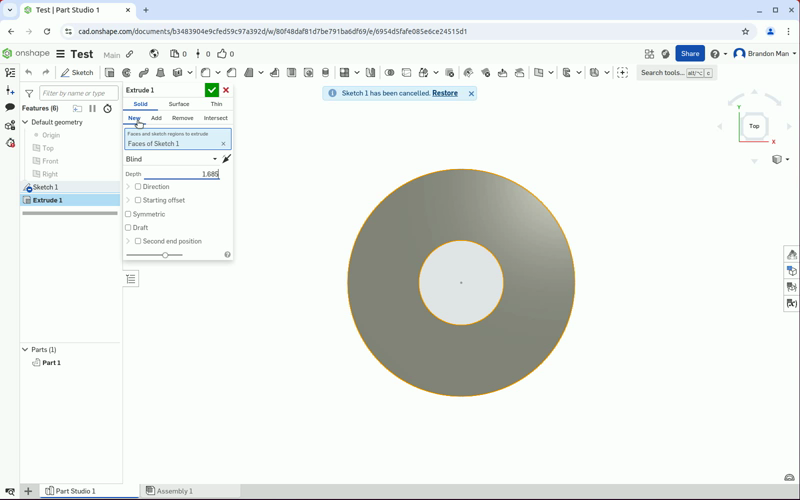
key(enter)
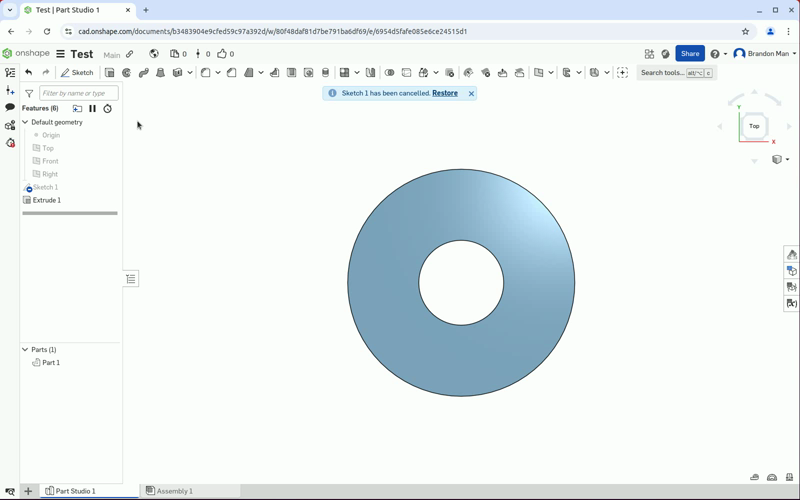
key(shift+h)
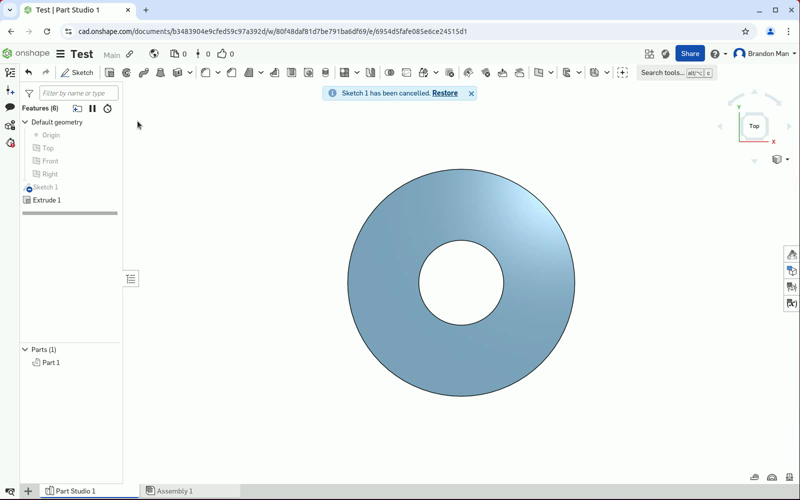
key(shift+h)
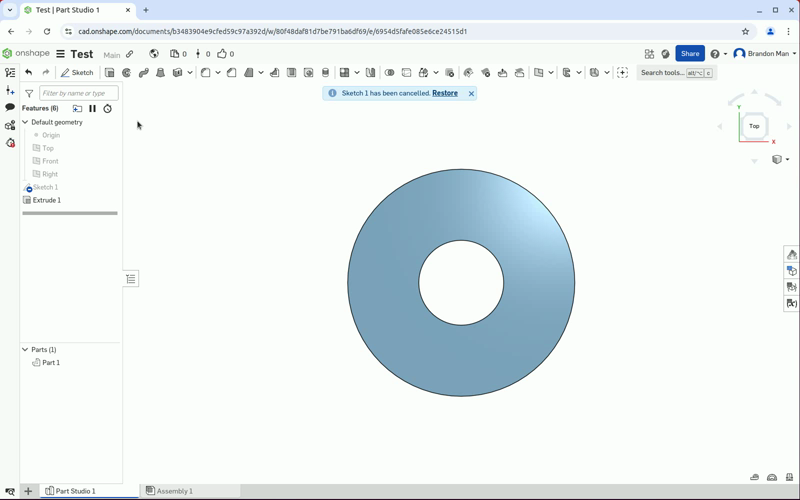
mouse_move(73, 189)
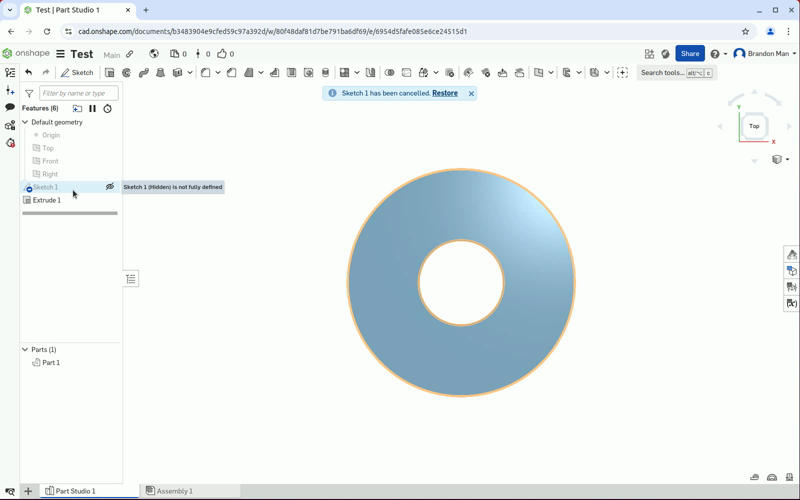
click(73, 189)
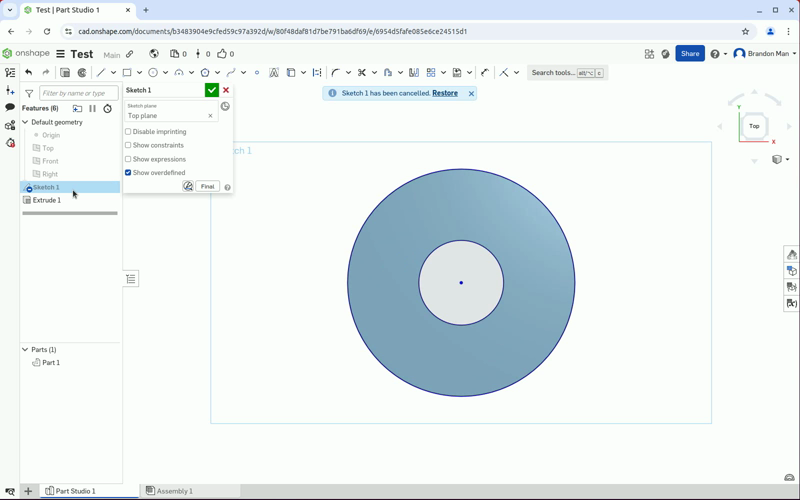
mouse_move(229, 92)
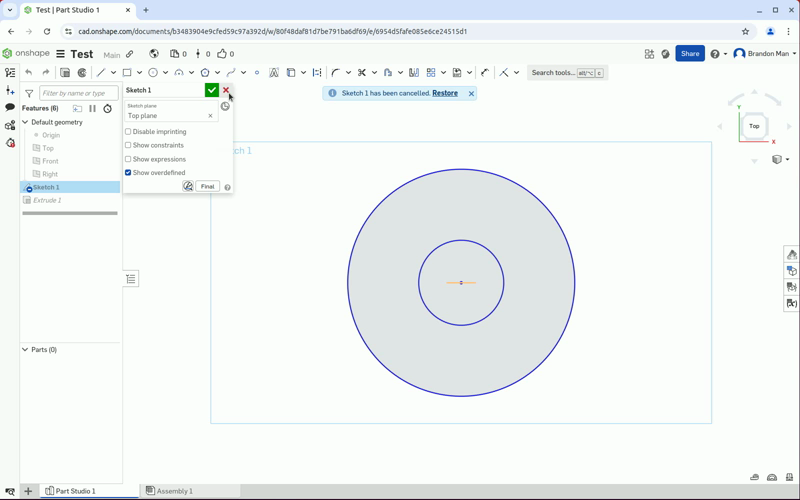
click(229, 92)
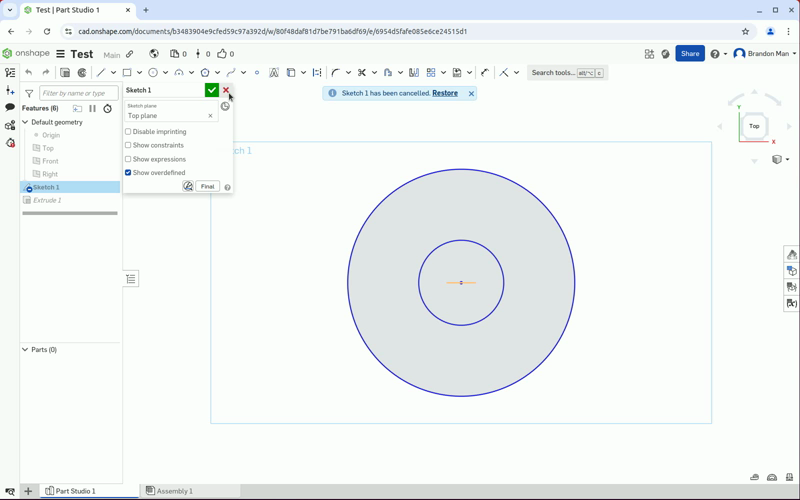
key(shift+s)
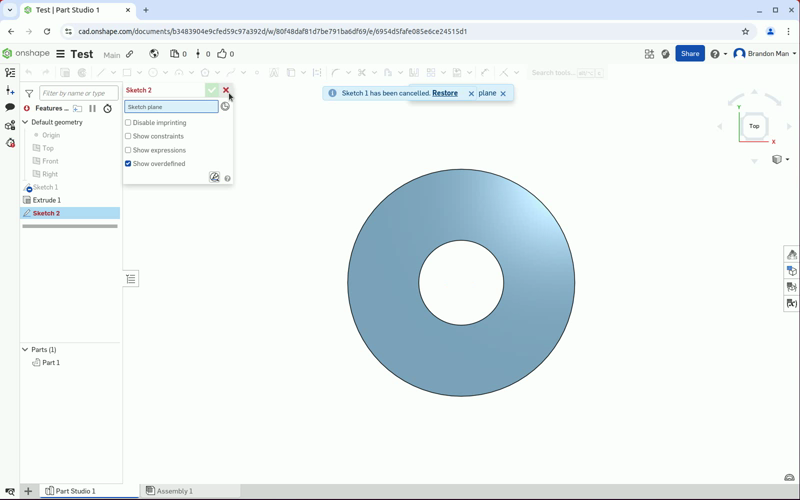
mouse_move(73, 150)
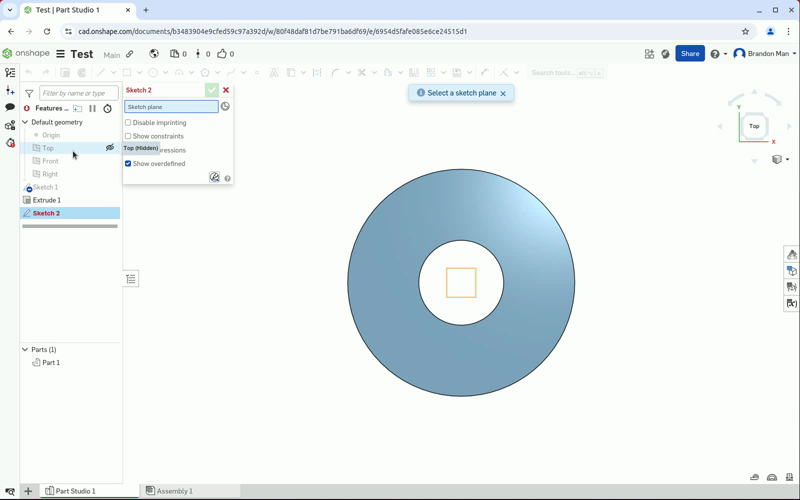
click(73, 150)
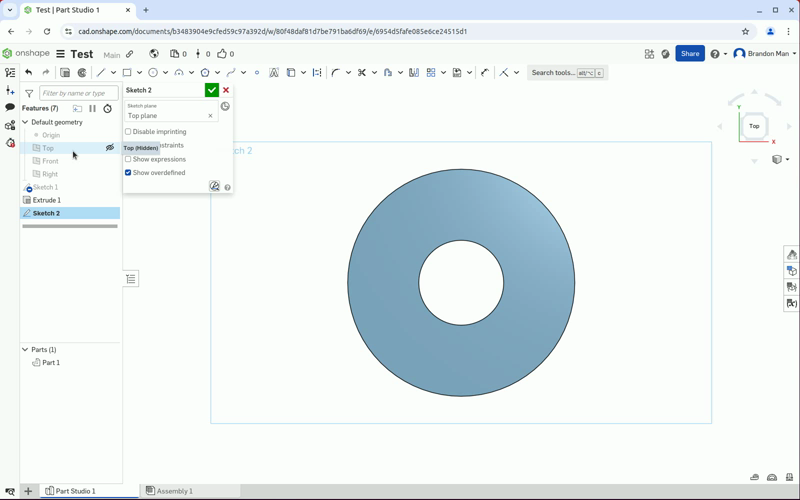
mouse_move(73, 352)
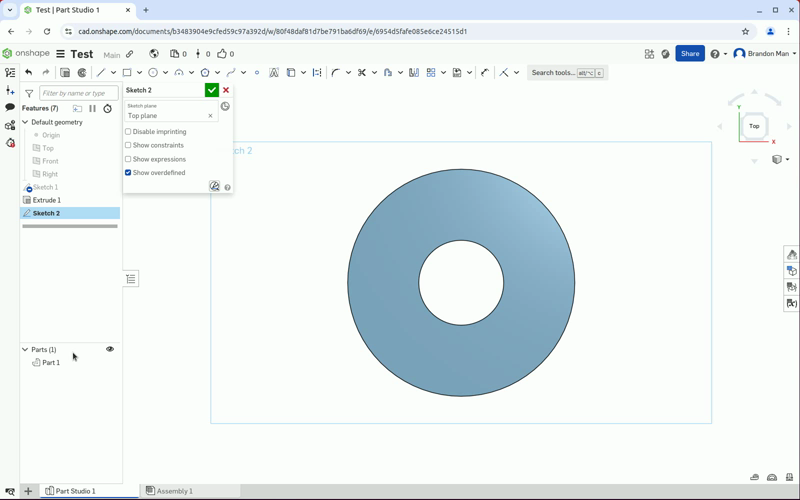
key(y)
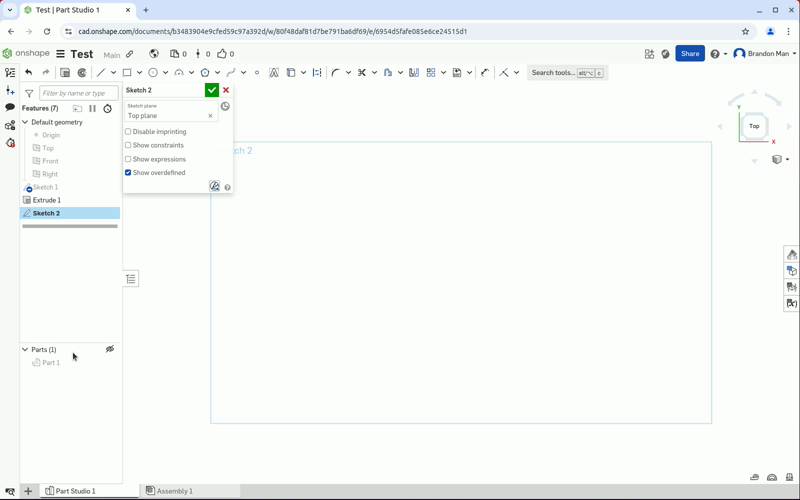
key(c)
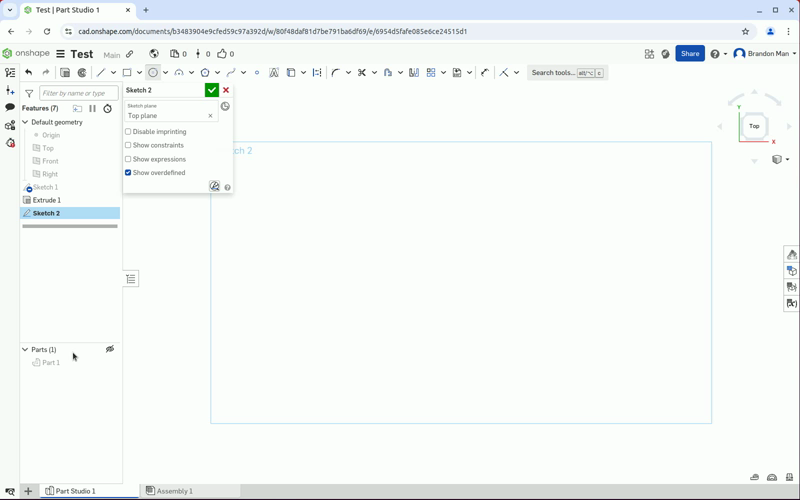
key_down(shift)
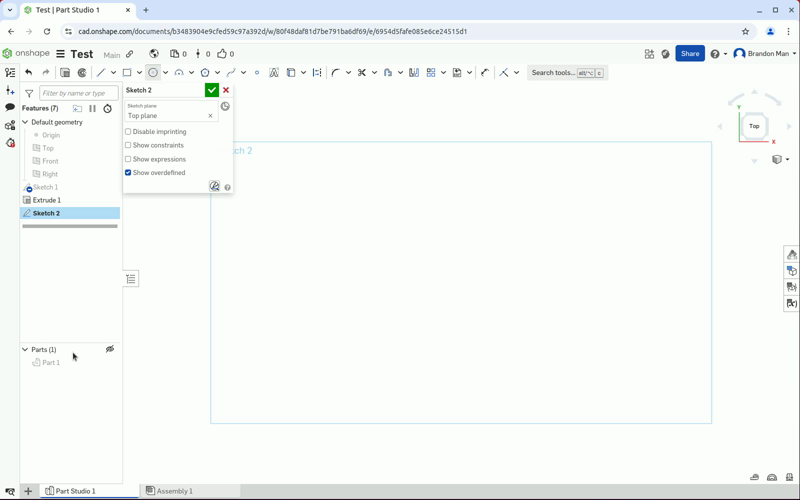
mouse_move(461, 282)
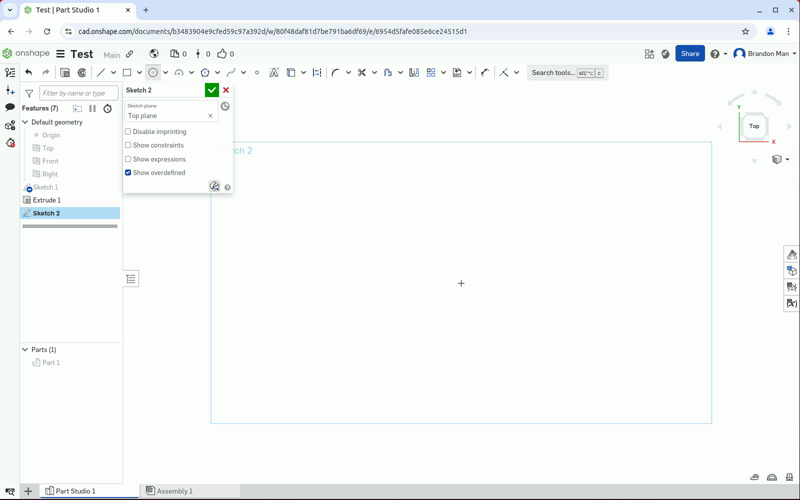
click(461, 282)
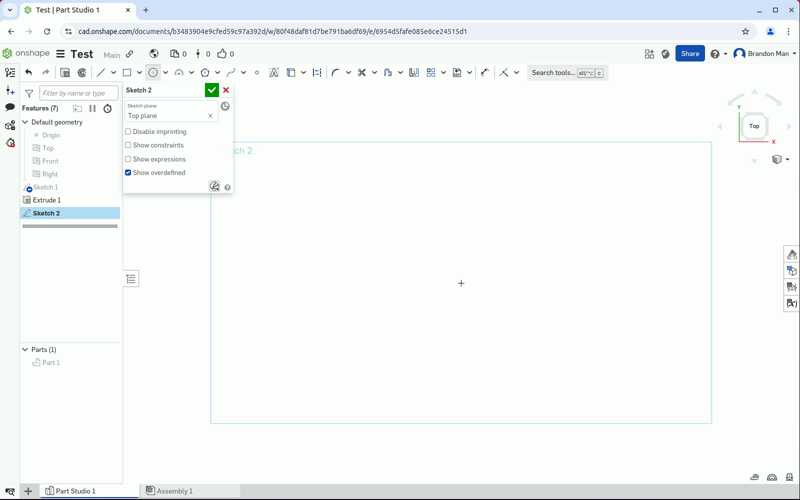
key_up(shift)
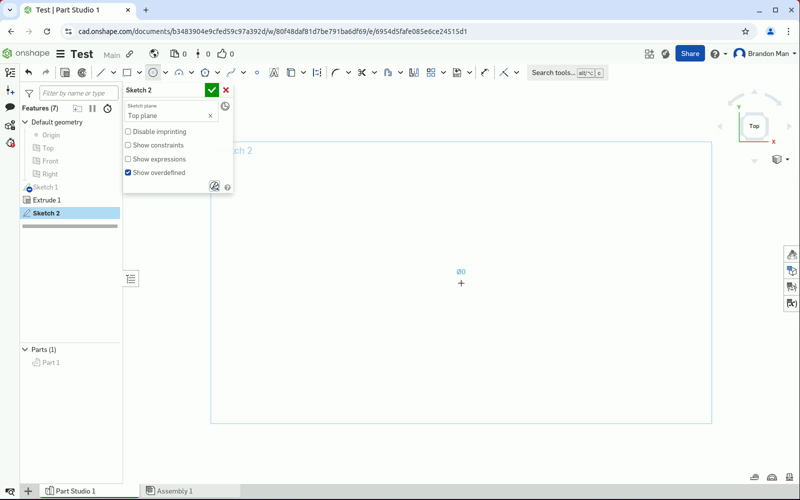
mouse_move(494, 282)
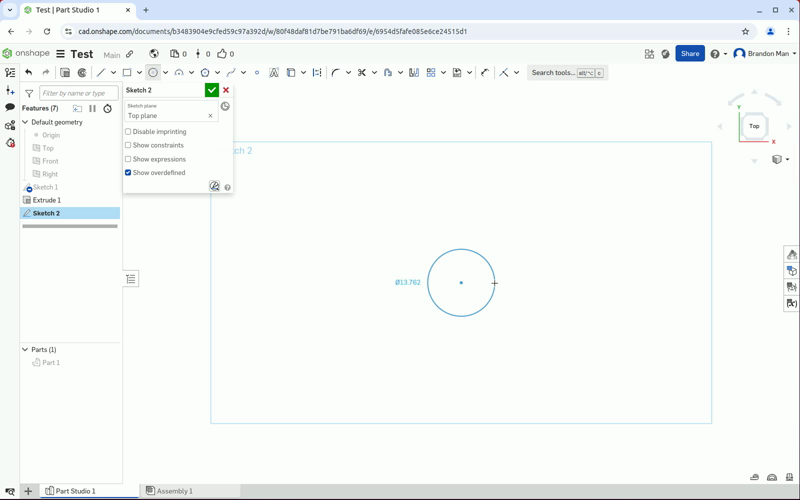
click(494, 282)
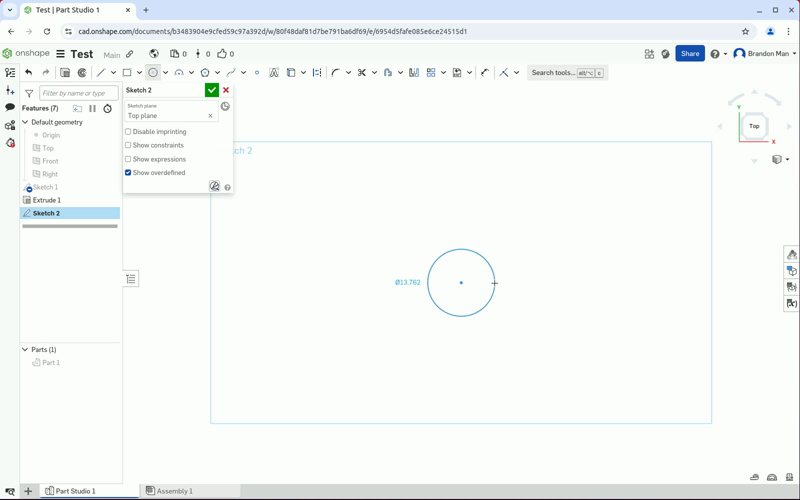
key(esc)
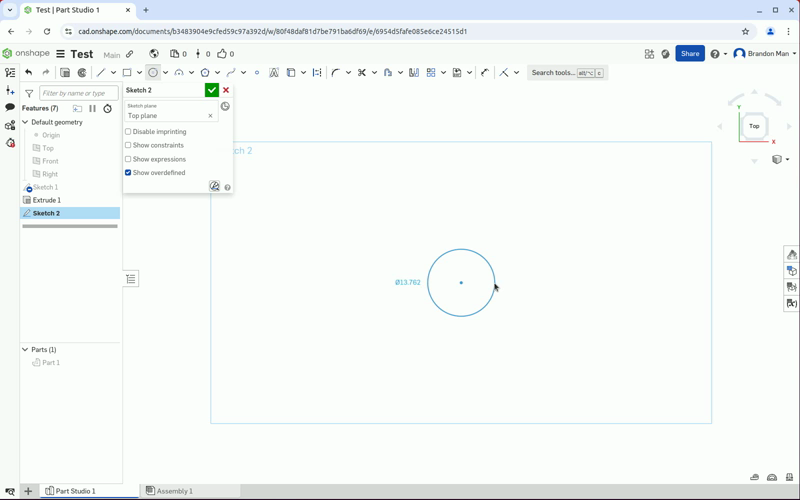
key(c)
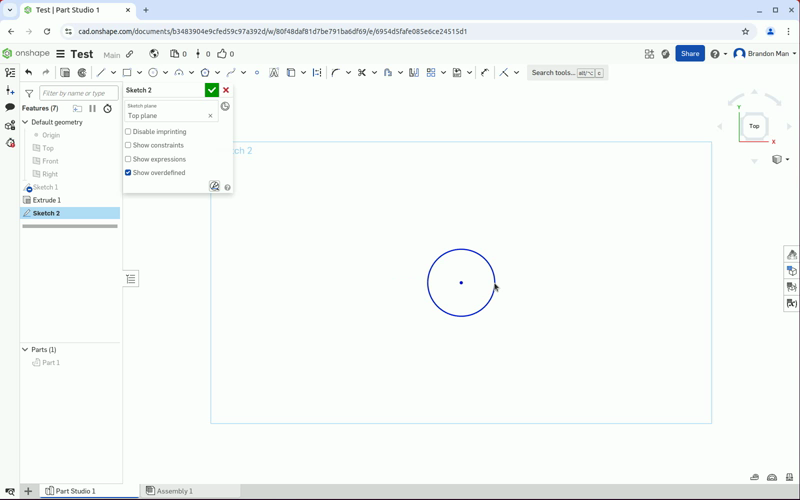
key_down(shift)
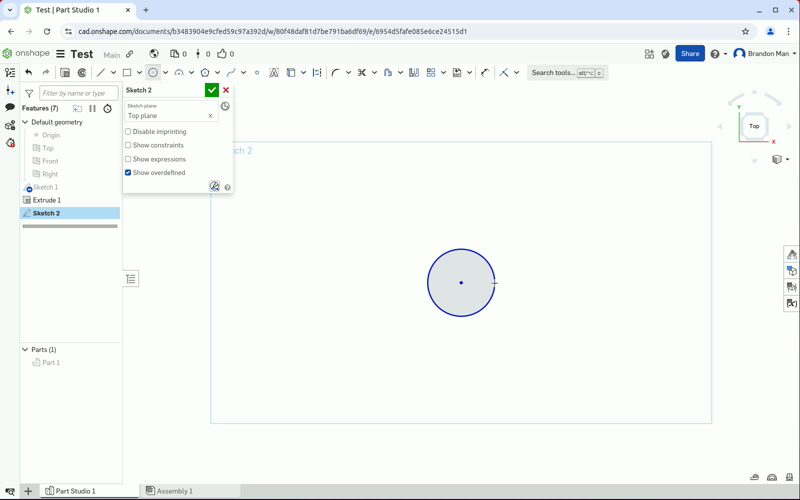
mouse_move(461, 282)
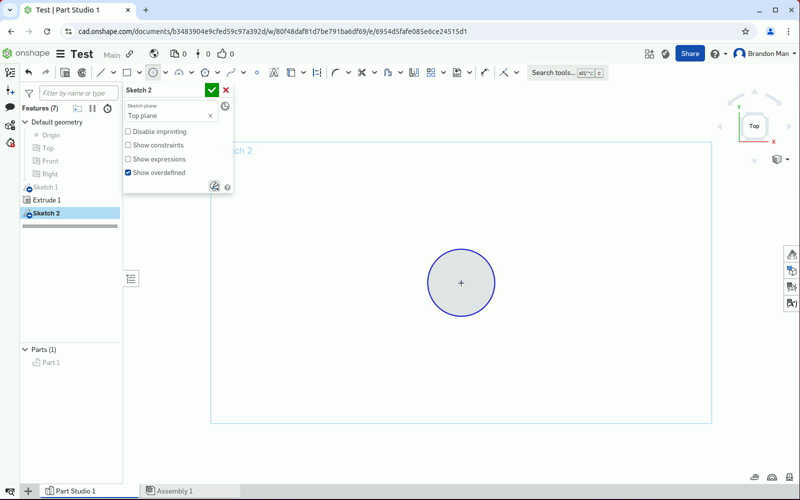
click(461, 282)
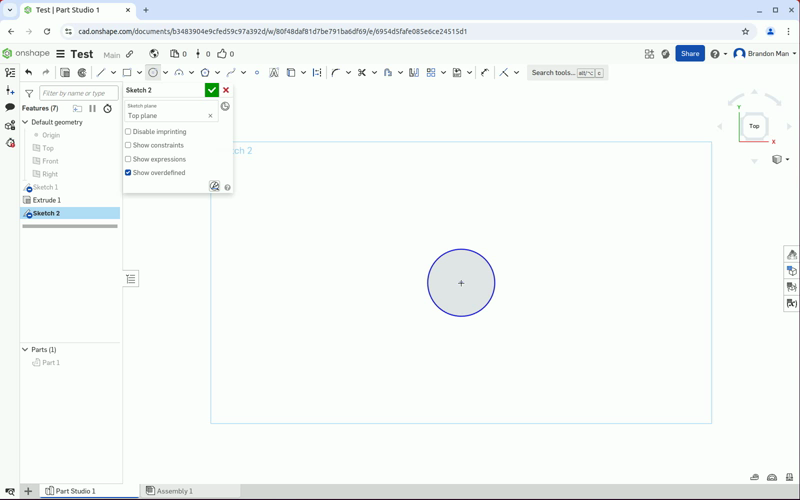
key_up(shift)
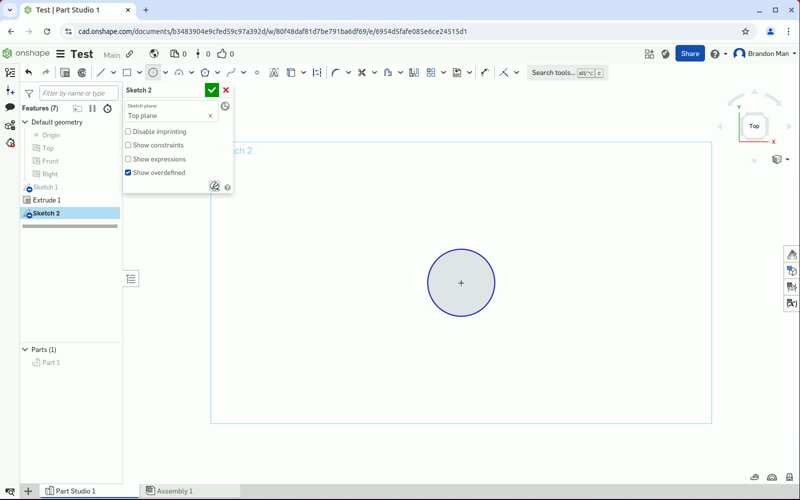
mouse_move(467, 282)
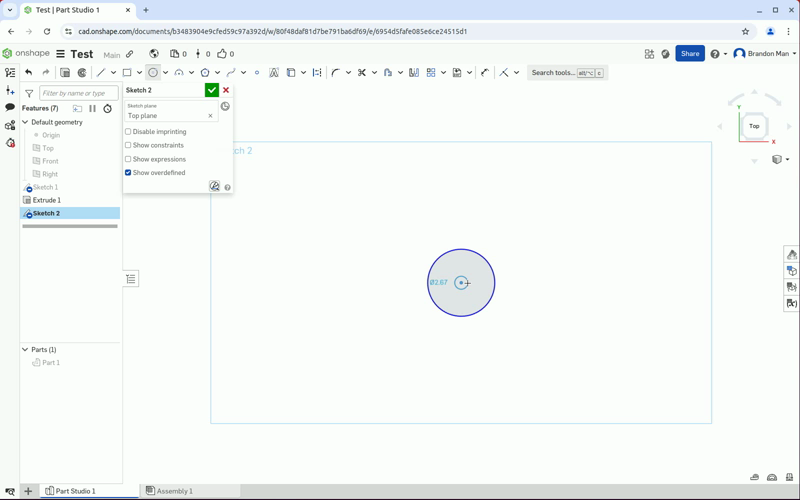
click(467, 282)
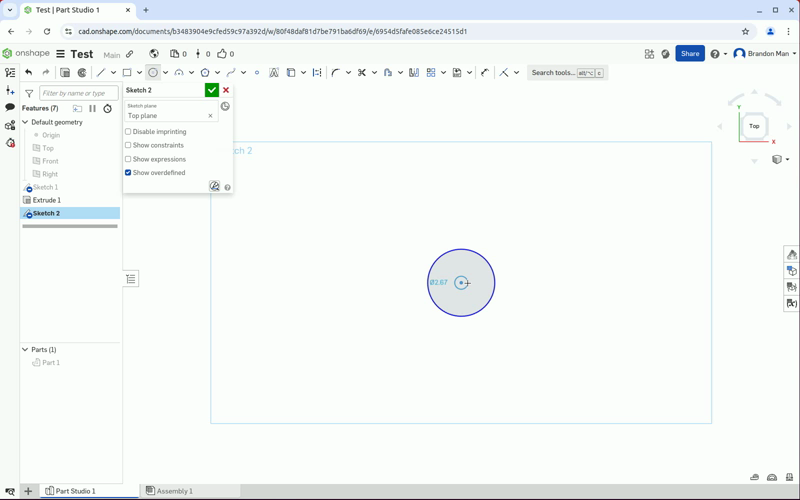
key(esc)
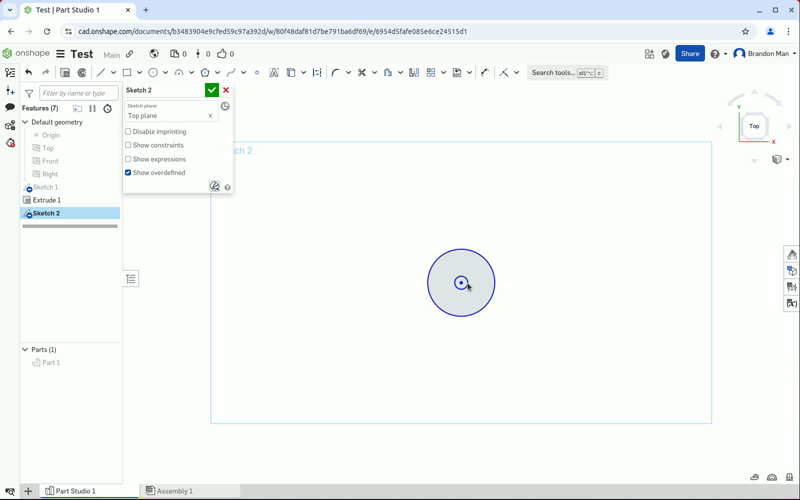
mouse_move(448, 272)
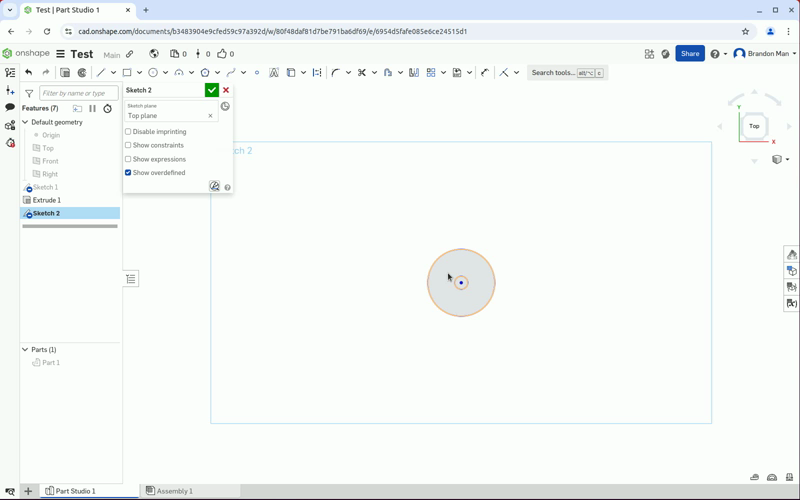
click(448, 272)
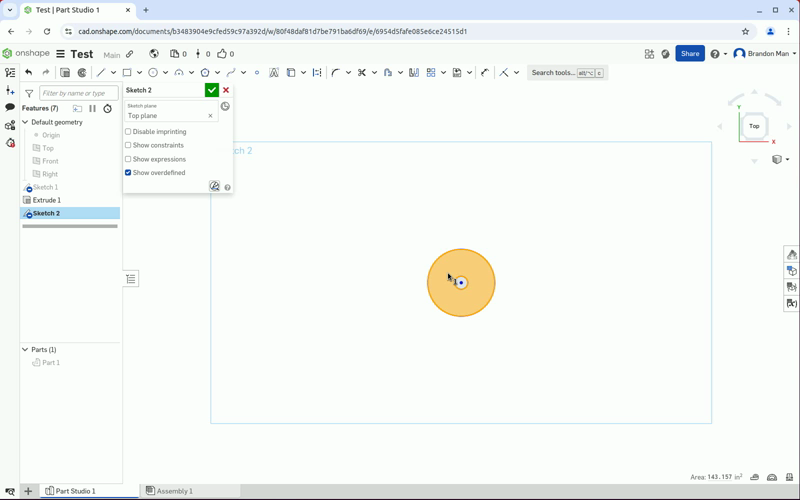
mouse_move(73, 352)
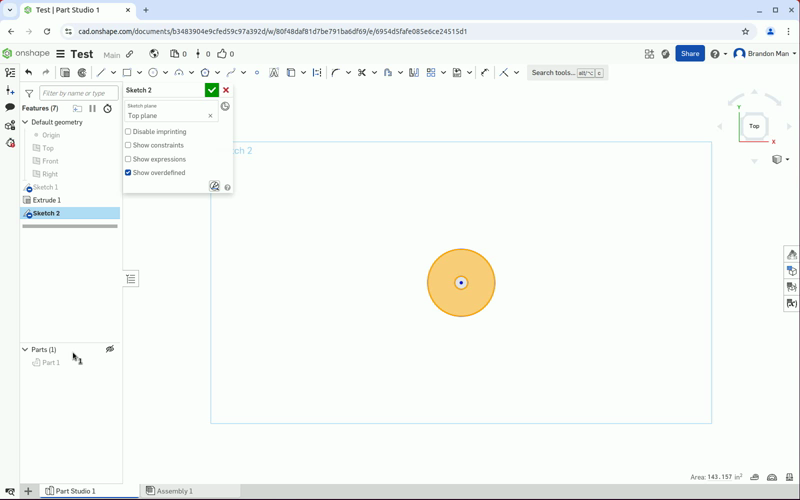
key(shift+y)
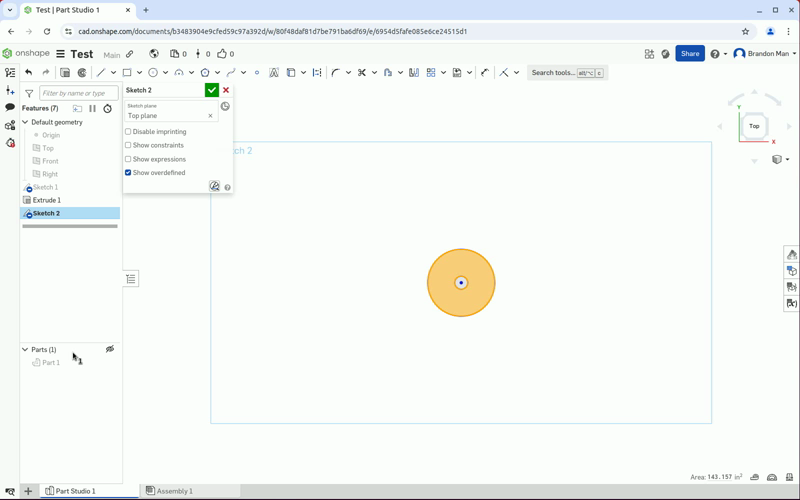
key(shift+e)
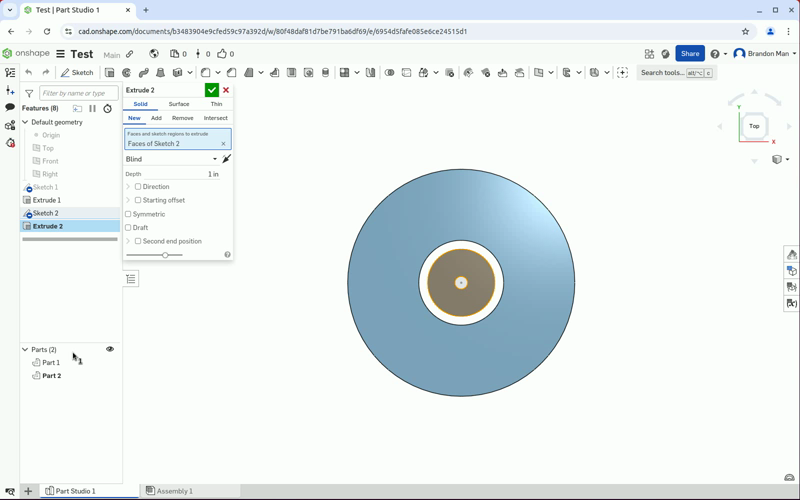
mouse_move(143, 106)
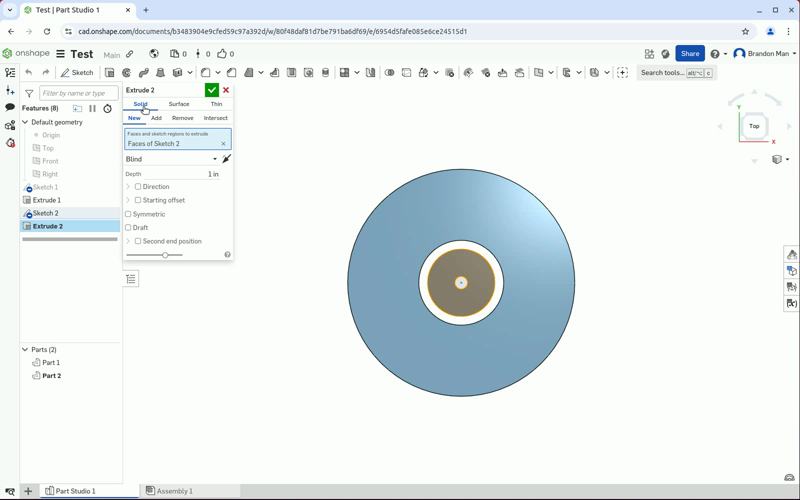
click(143, 106)
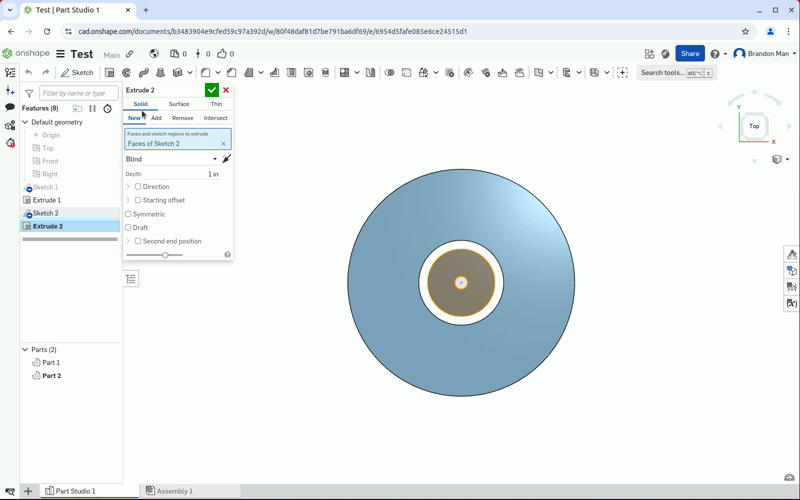
mouse_move(137, 120)
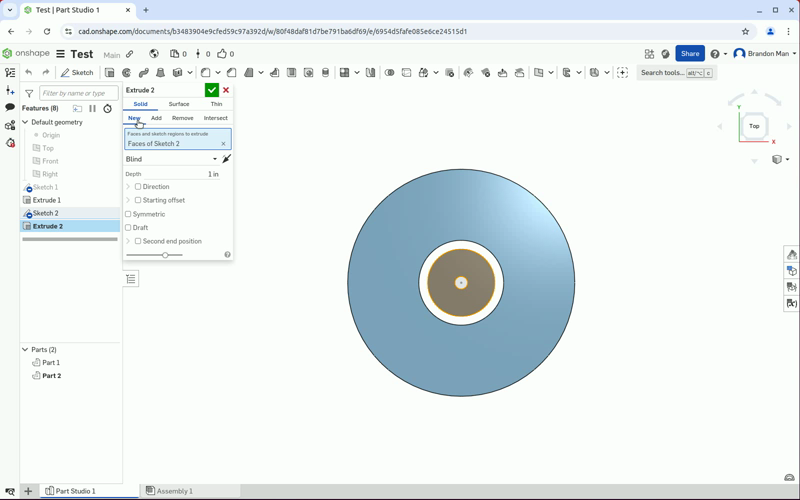
click(137, 120)
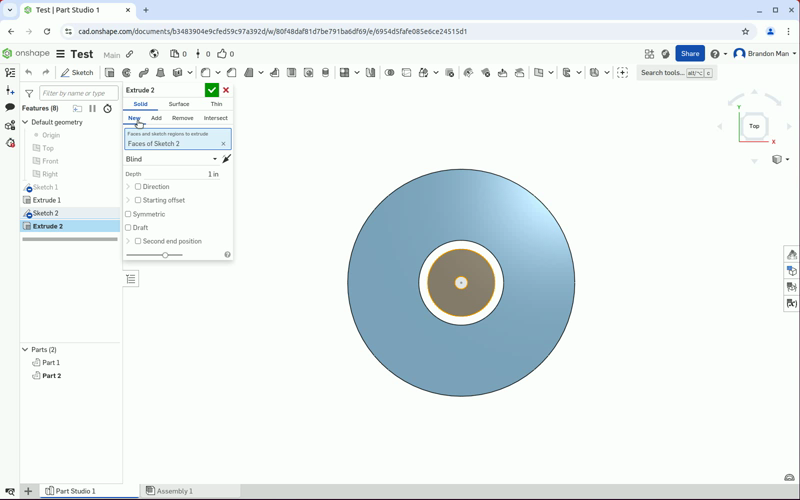
key(tab, 4)
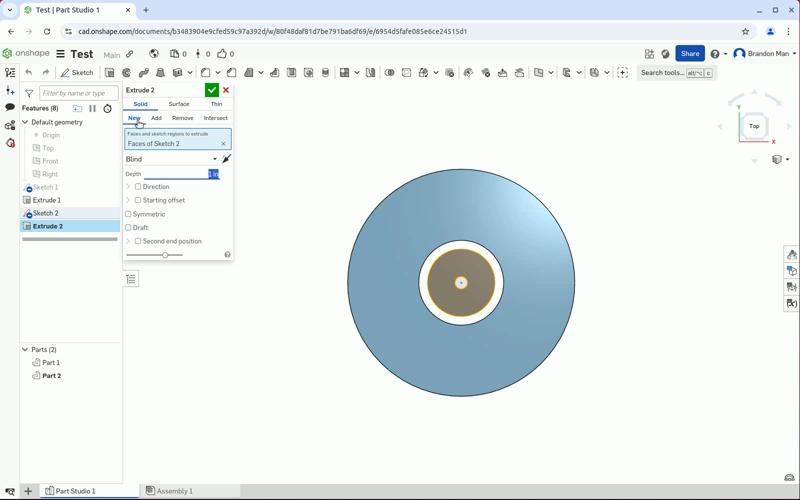
text(1.685)
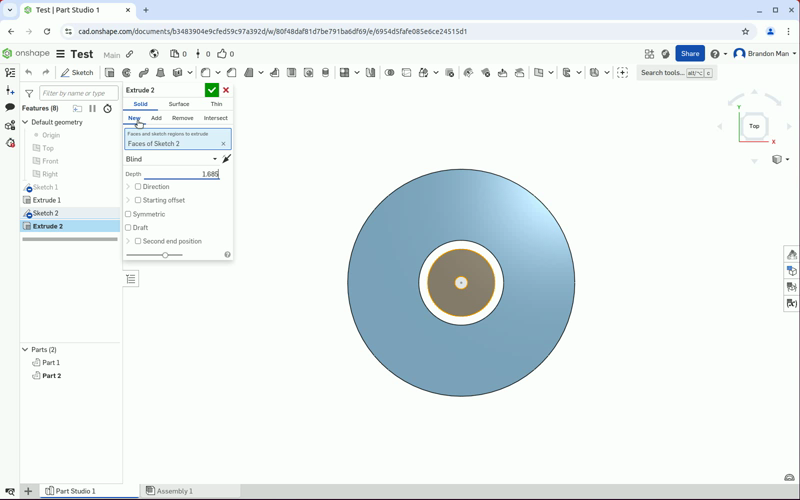
key(enter)
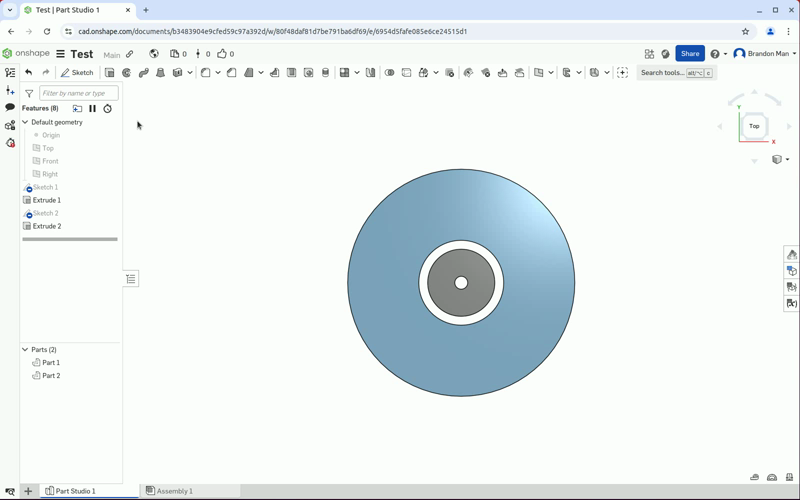
key(shift+h)
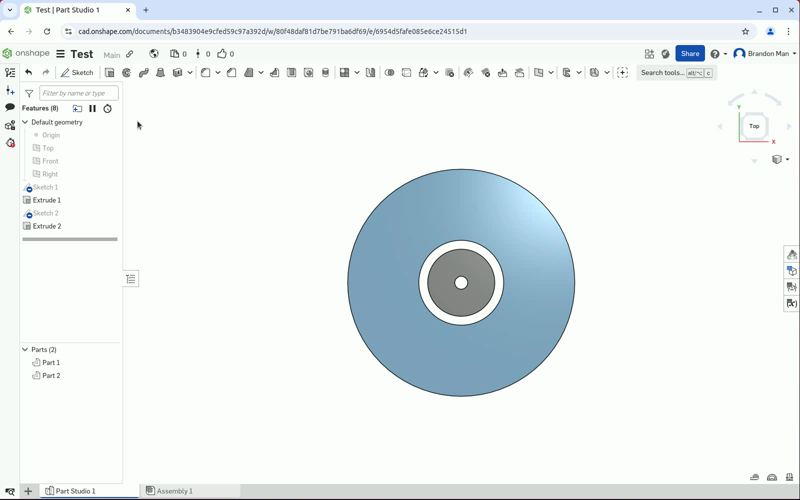
key(shift+h)
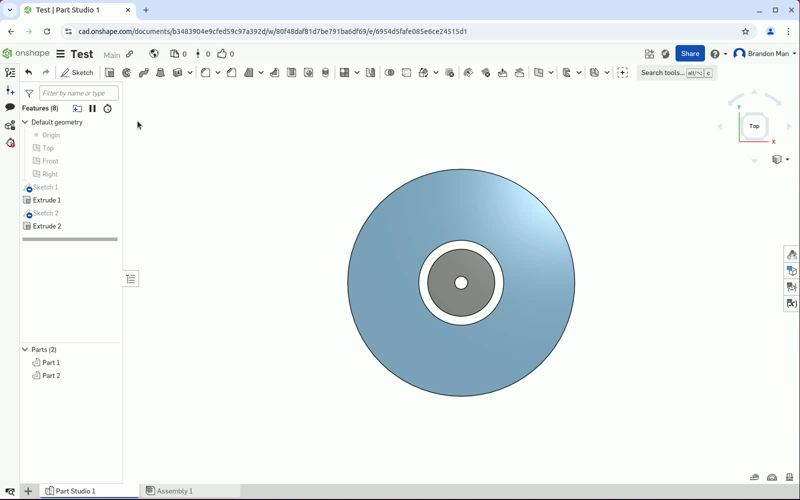
mouse_move(73, 189)
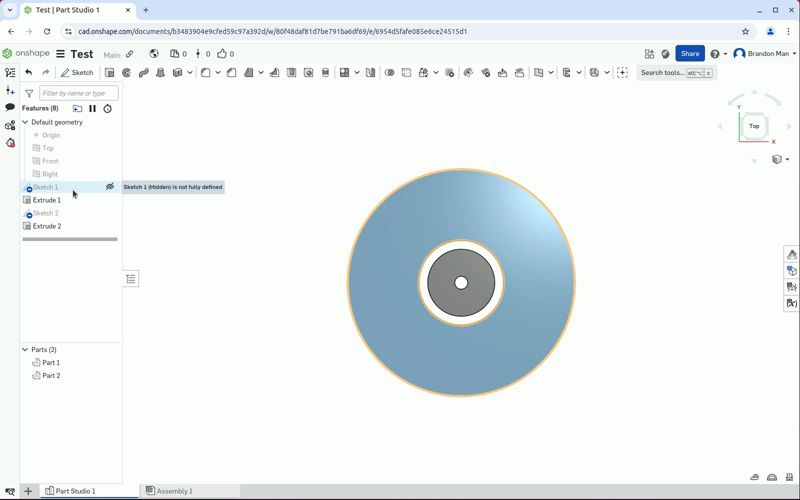
click(73, 189)
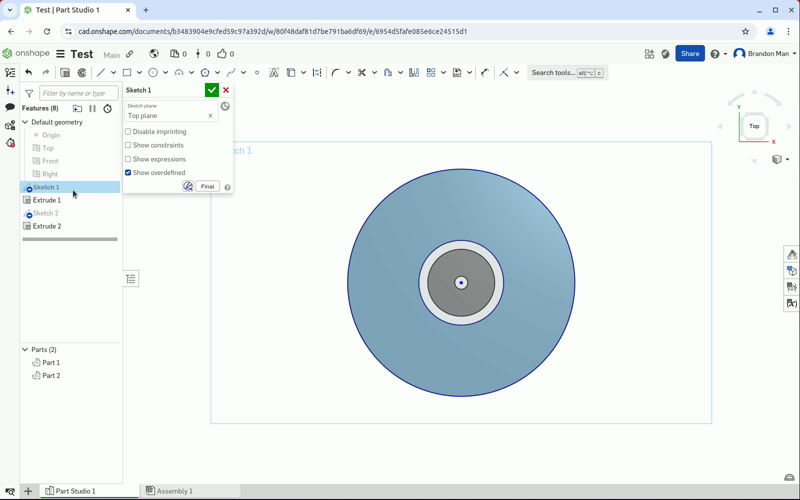
mouse_move(229, 92)
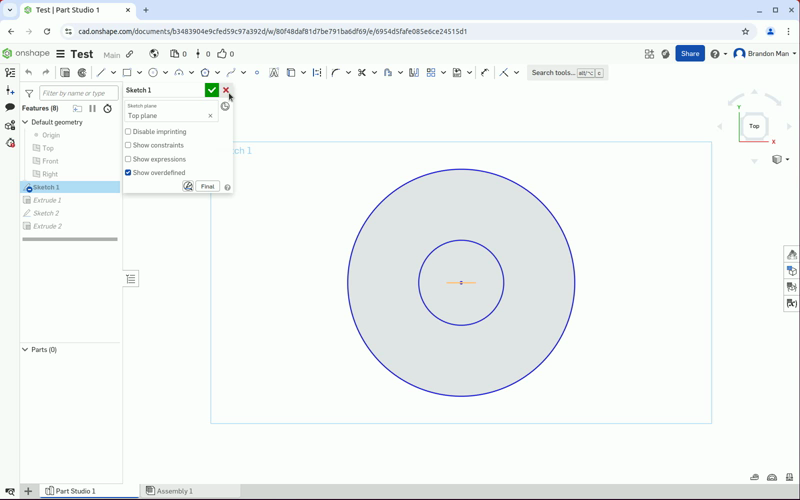
click(229, 92)
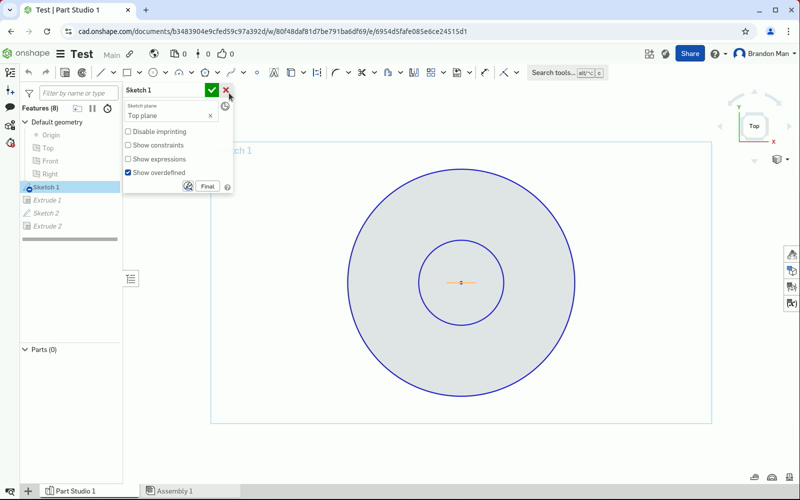
key(shift+s)
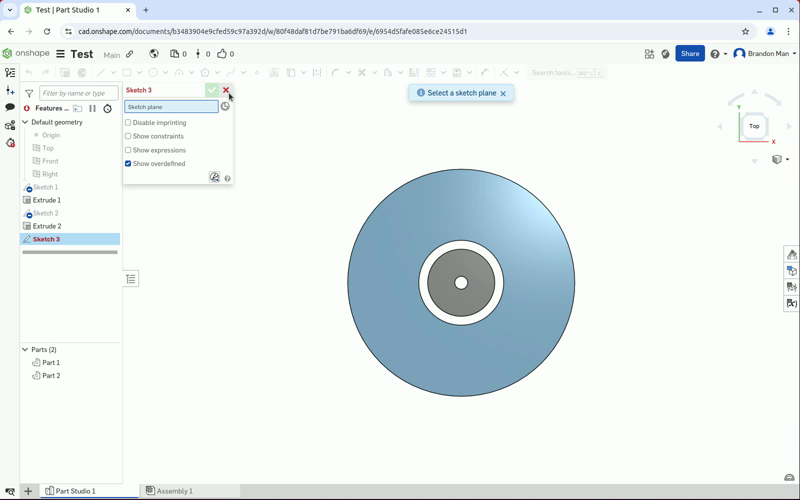
mouse_move(73, 150)
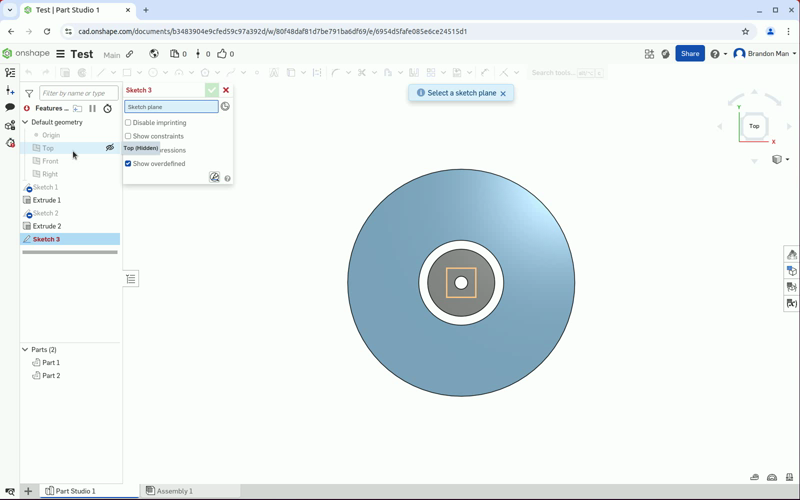
click(73, 150)
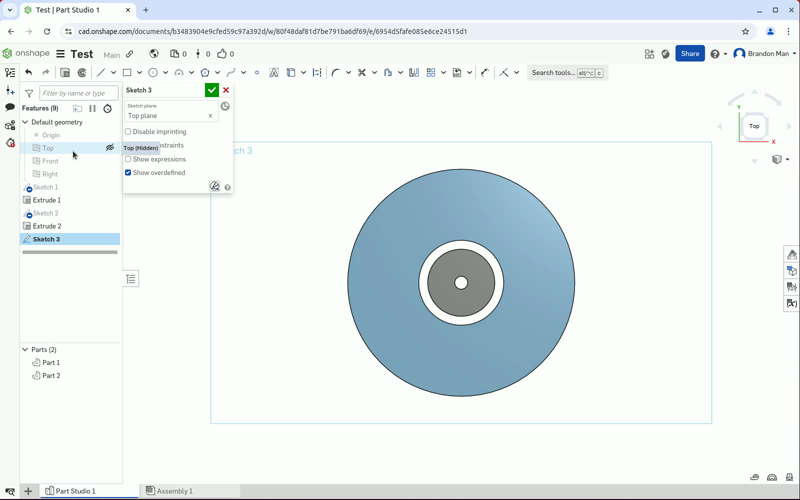
mouse_move(73, 352)
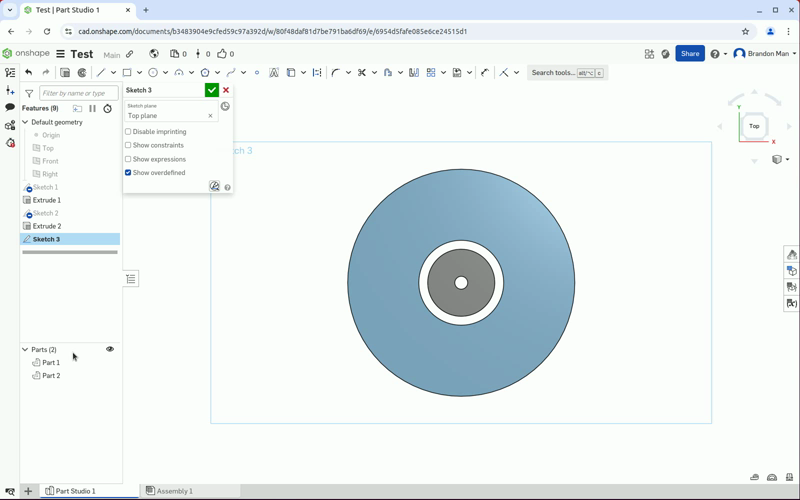
key(y)
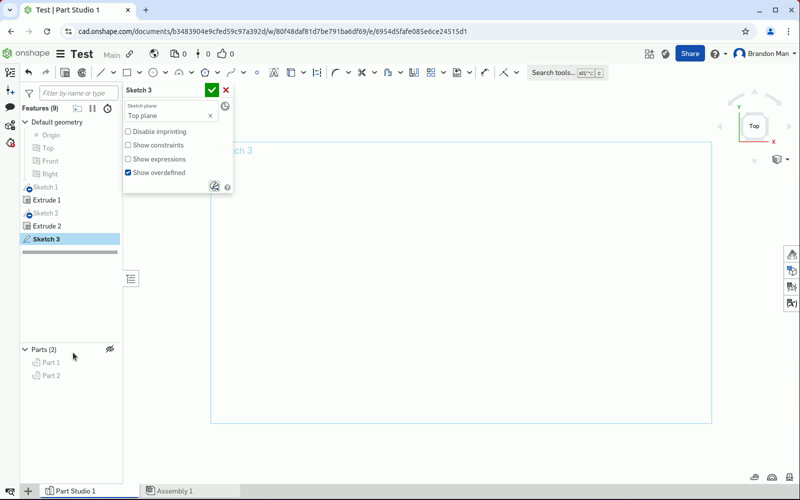
key(c)
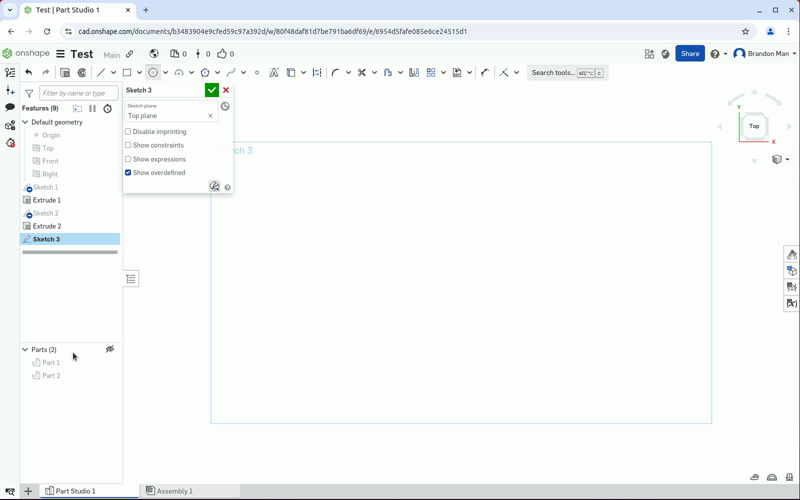
key_down(shift)
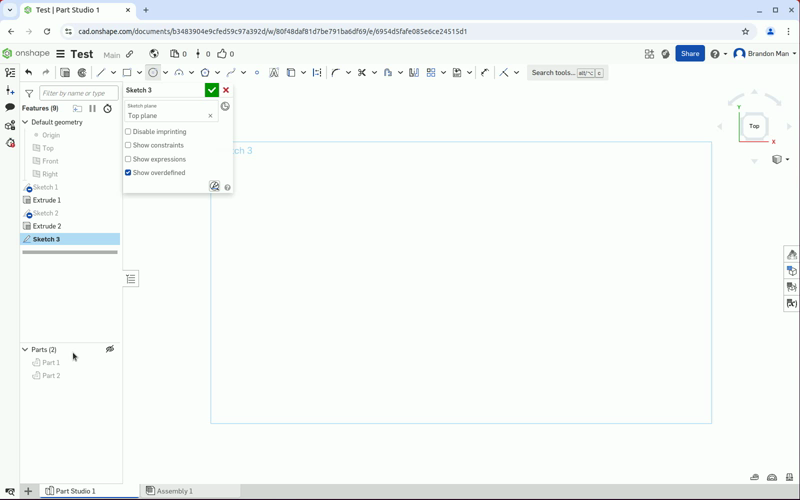
mouse_move(461, 282)
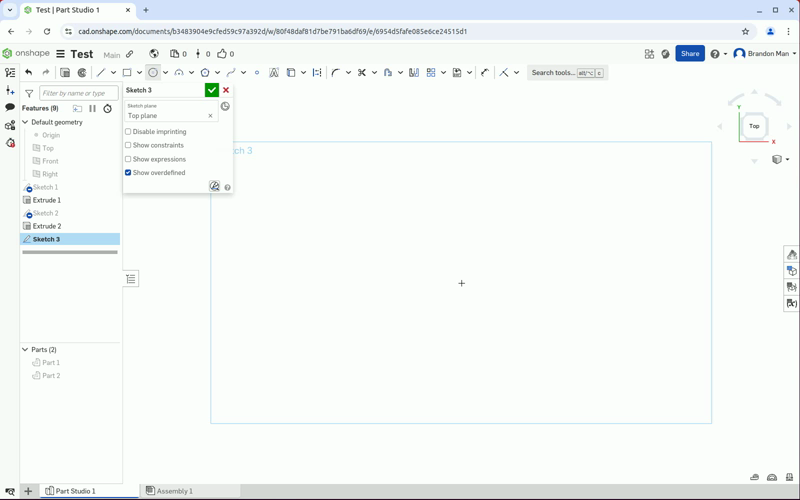
click(461, 282)
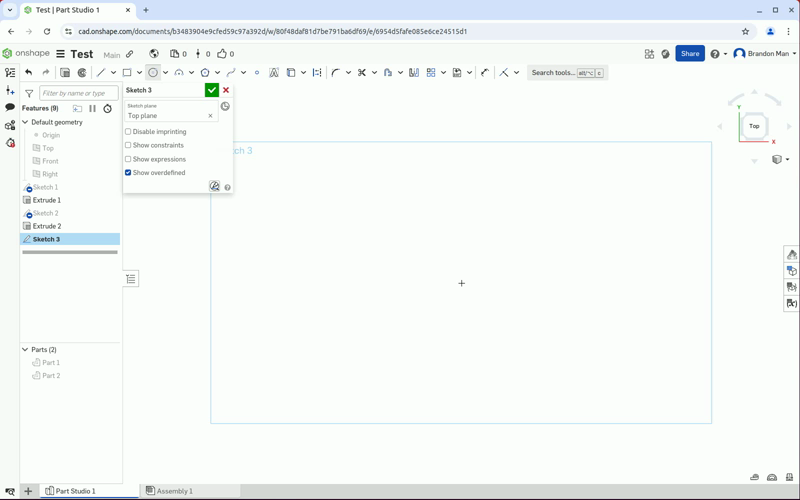
key_up(shift)
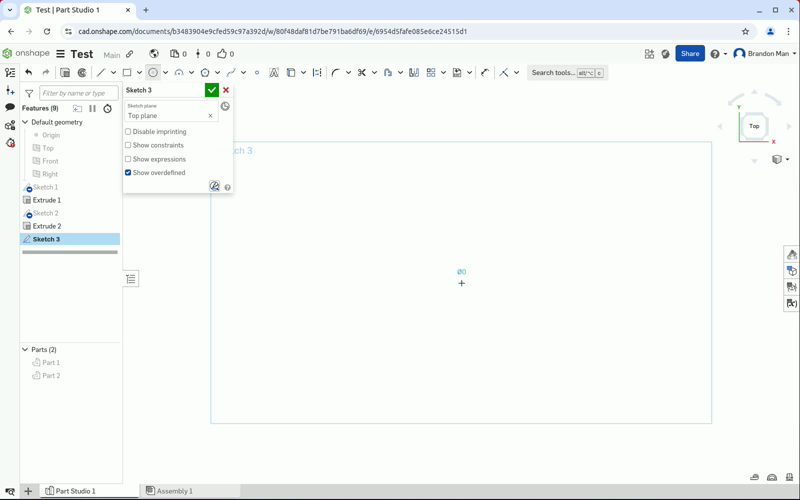
mouse_move(504, 282)
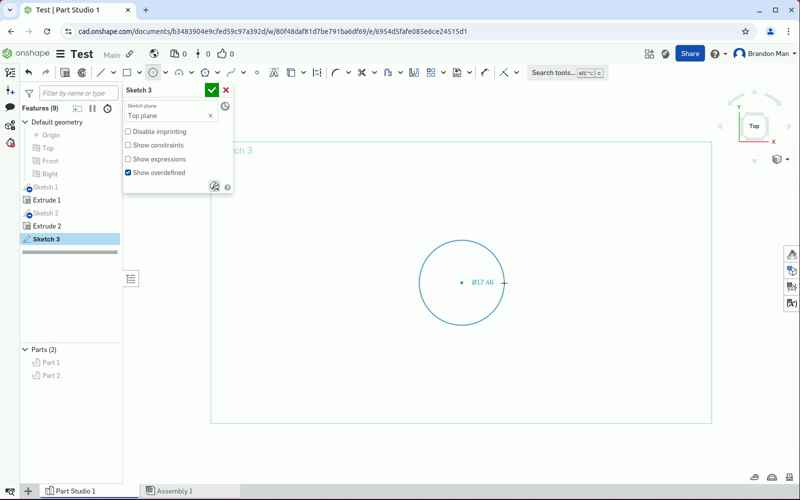
click(504, 282)
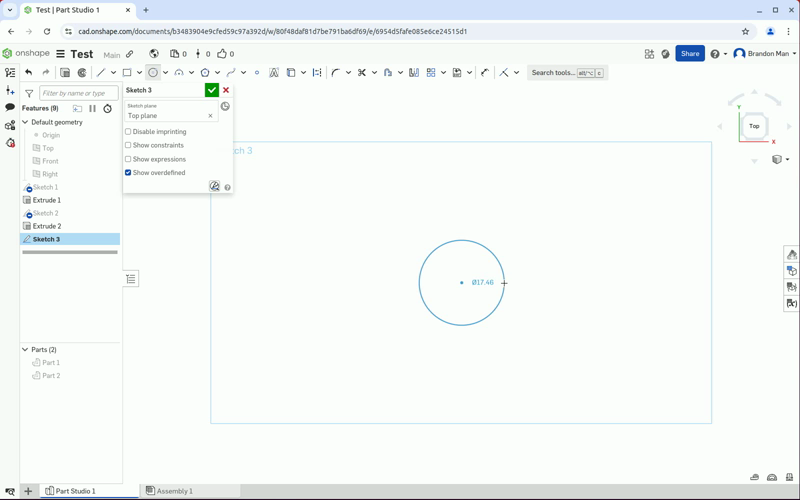
key(esc)
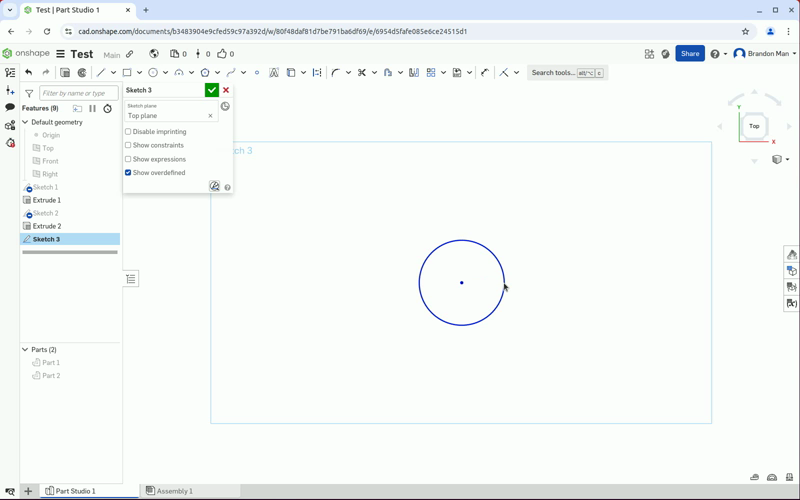
key(c)
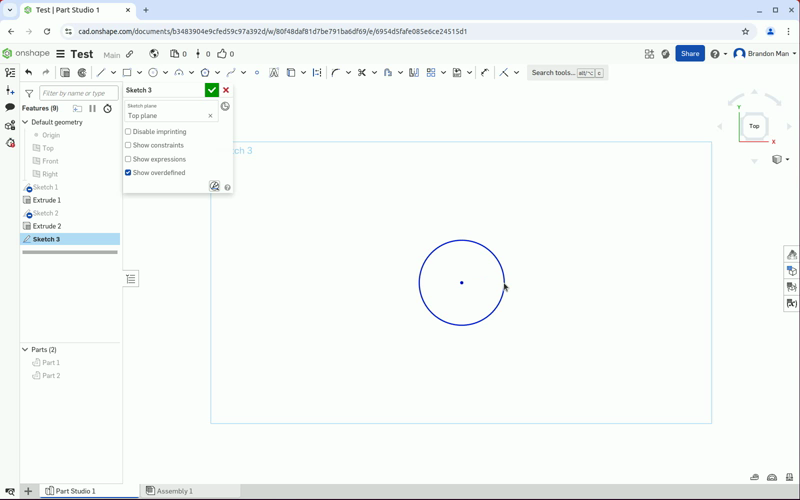
key_down(shift)
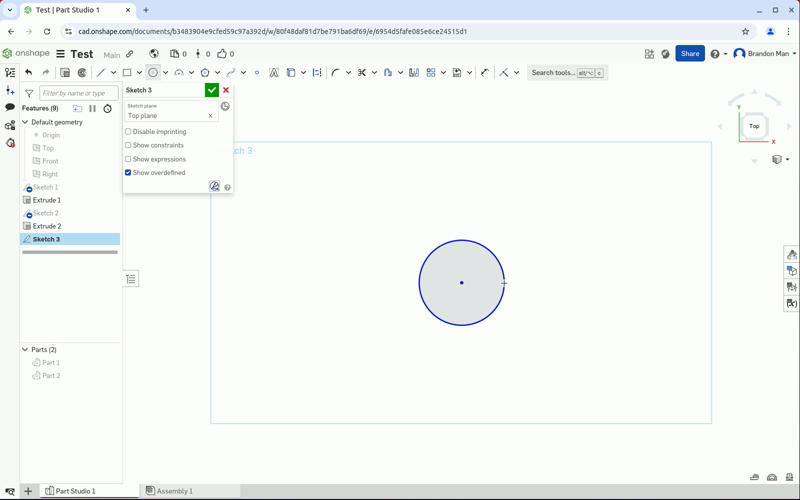
mouse_move(461, 282)
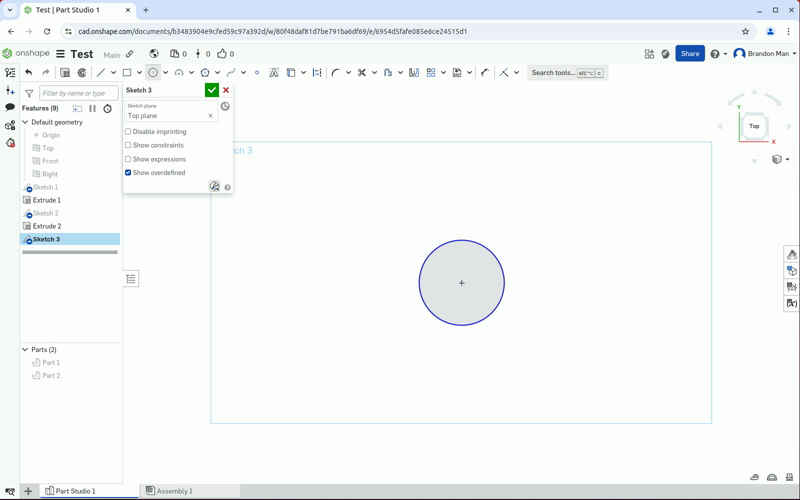
click(461, 282)
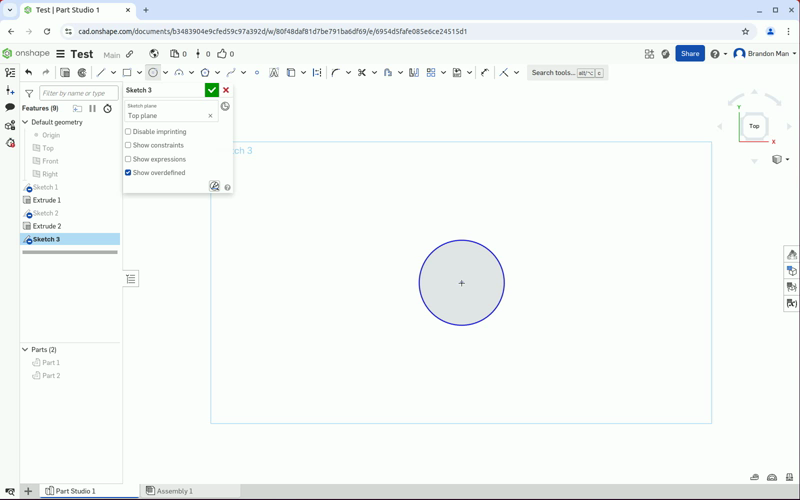
key_up(shift)
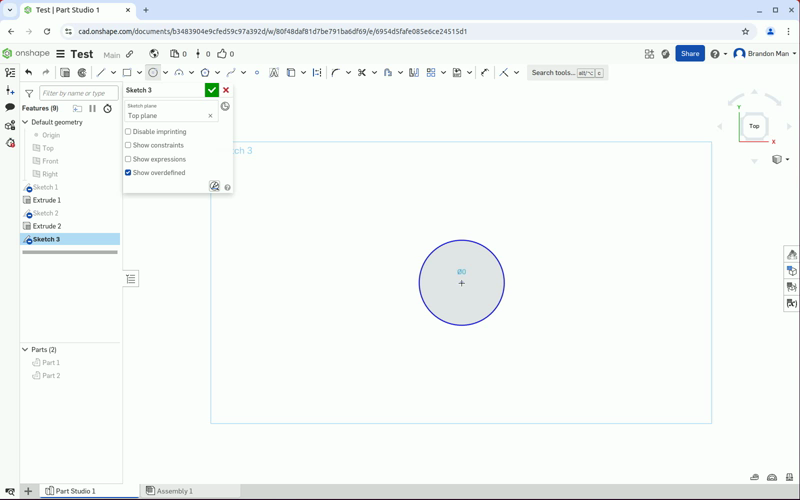
mouse_move(495, 282)
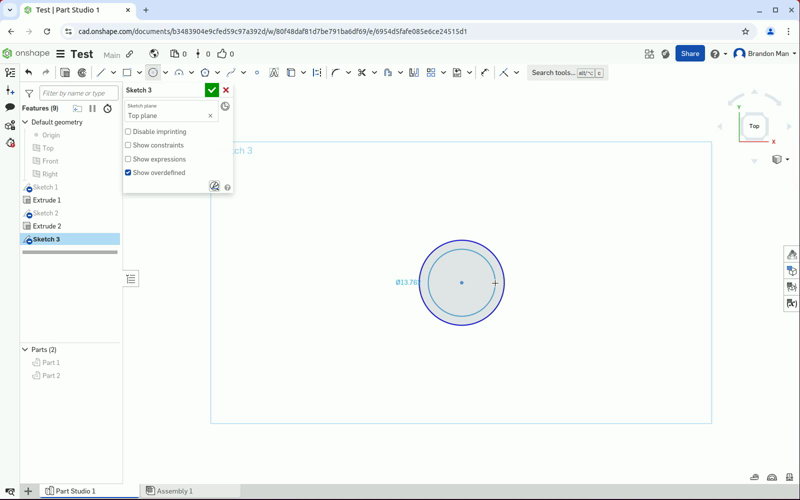
click(495, 282)
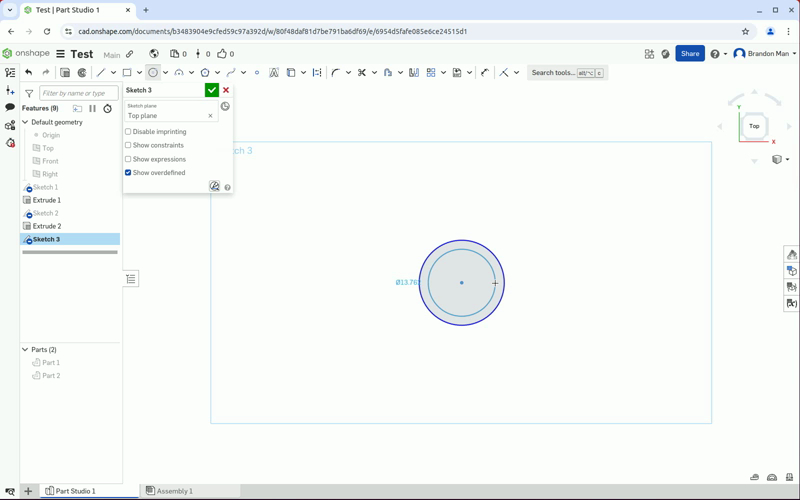
key(esc)
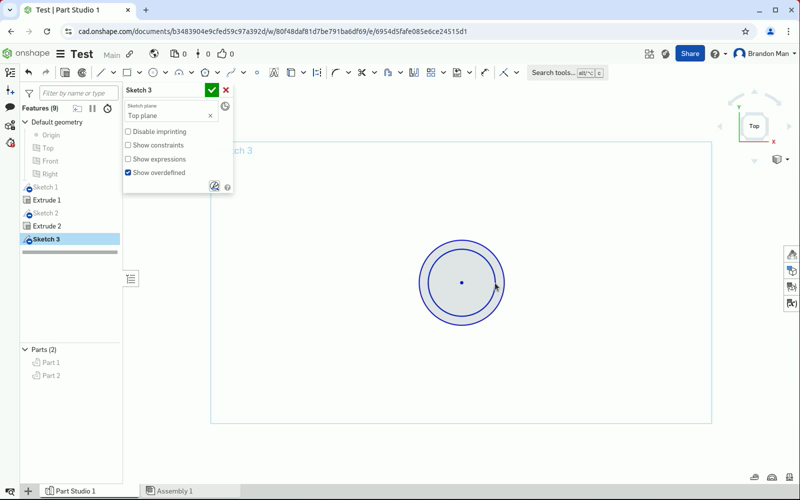
mouse_move(467, 243)
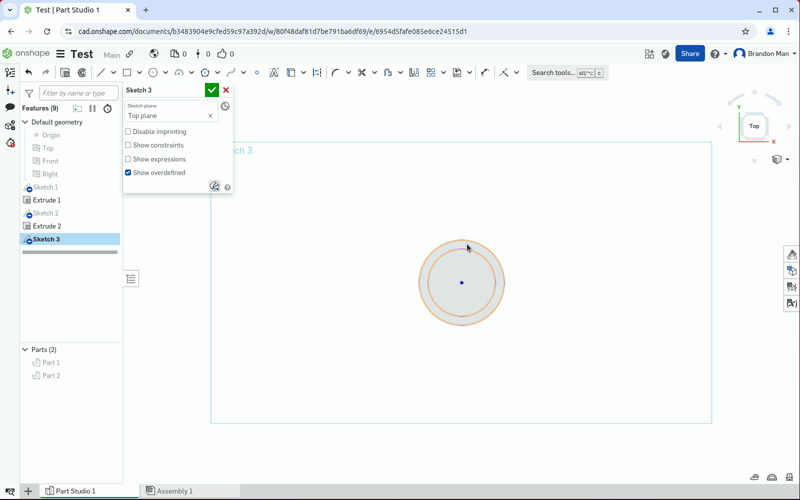
click(467, 243)
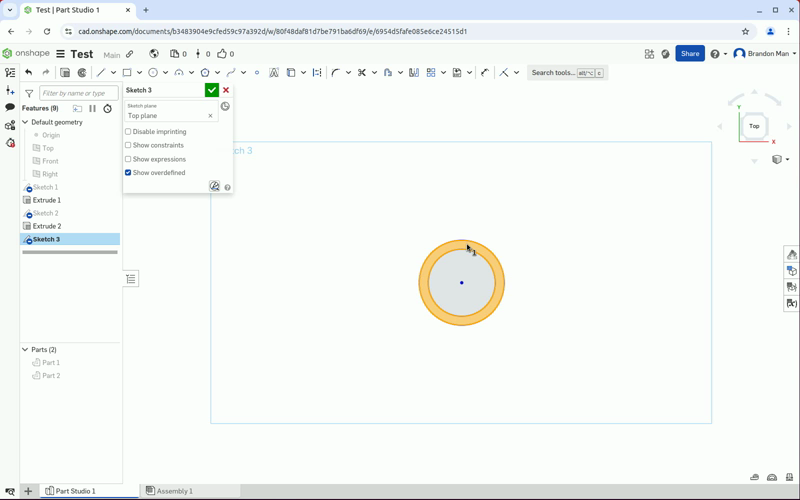
mouse_move(73, 352)
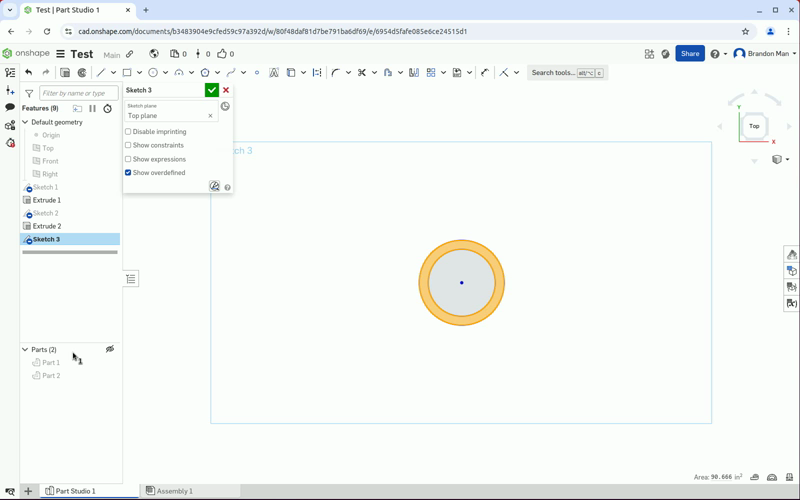
key(shift+y)
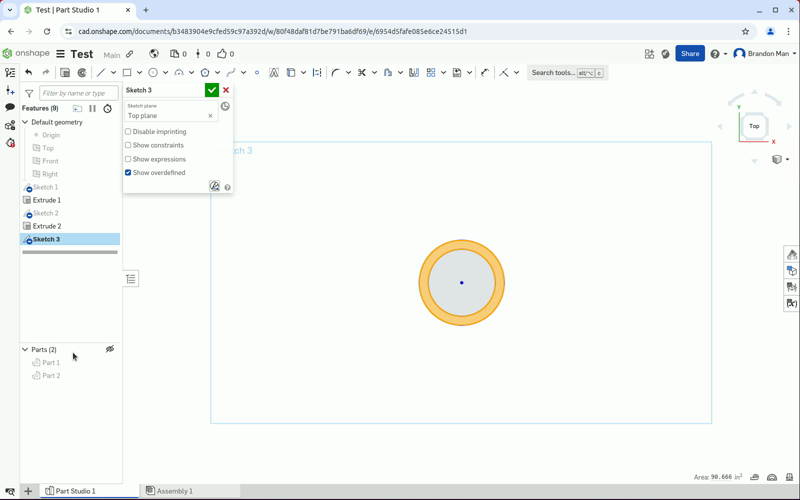
key(shift+e)
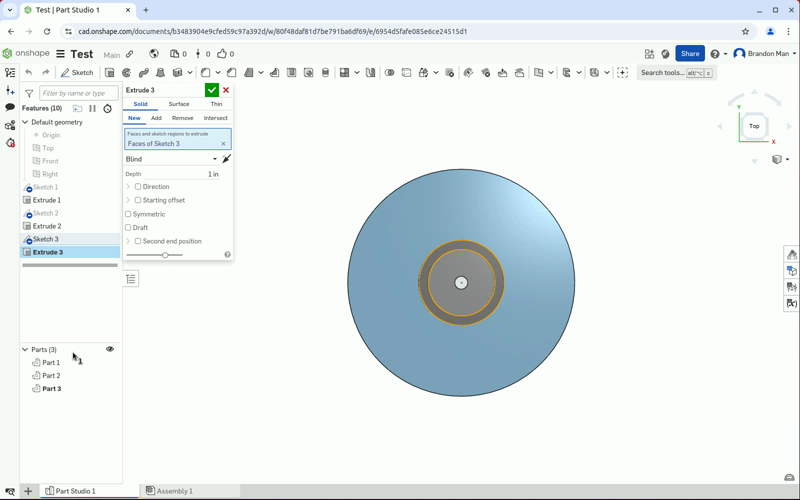
mouse_move(143, 106)
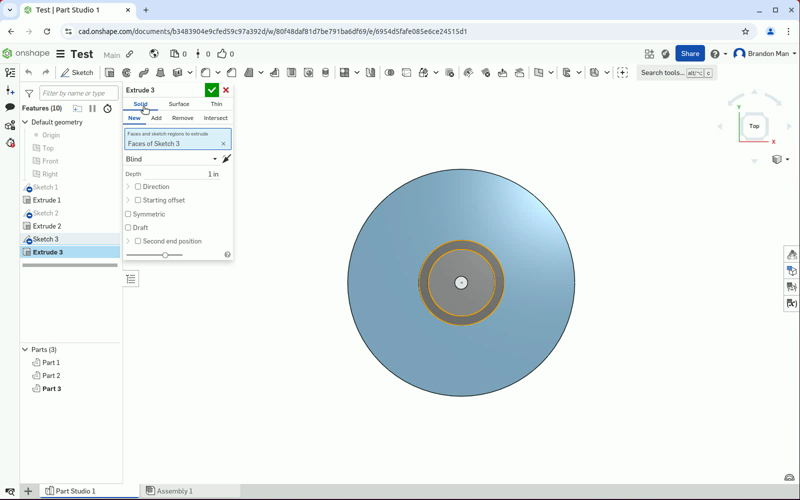
click(143, 106)
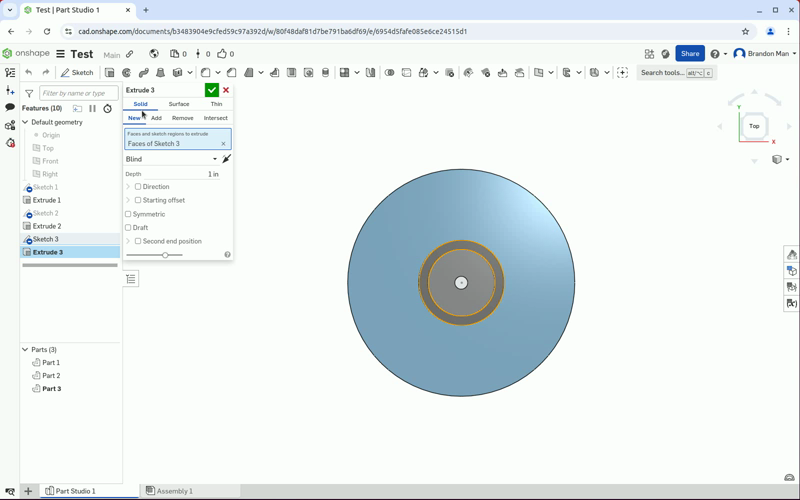
mouse_move(137, 120)
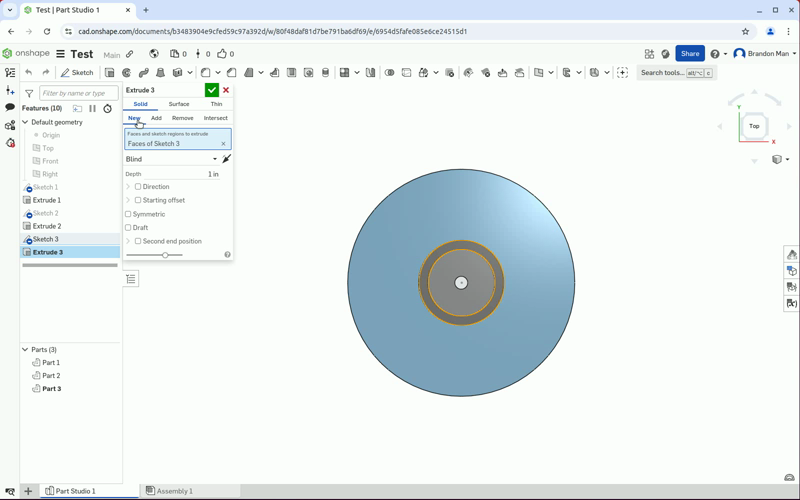
click(137, 120)
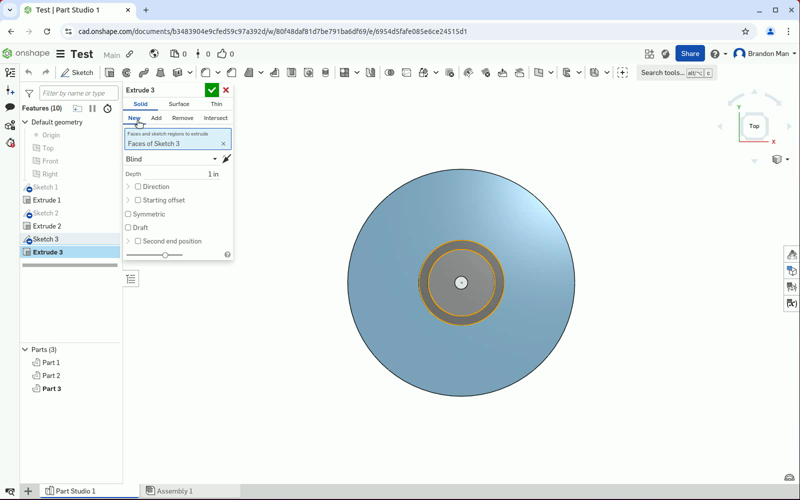
key(tab, 4)
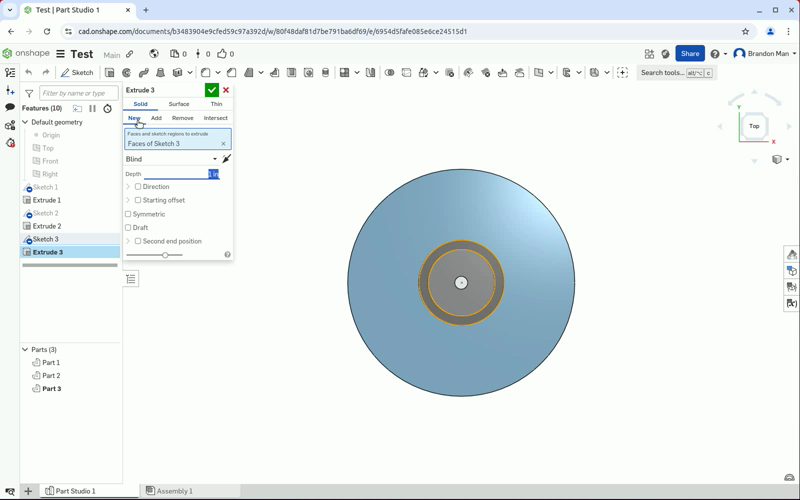
text(1.685)
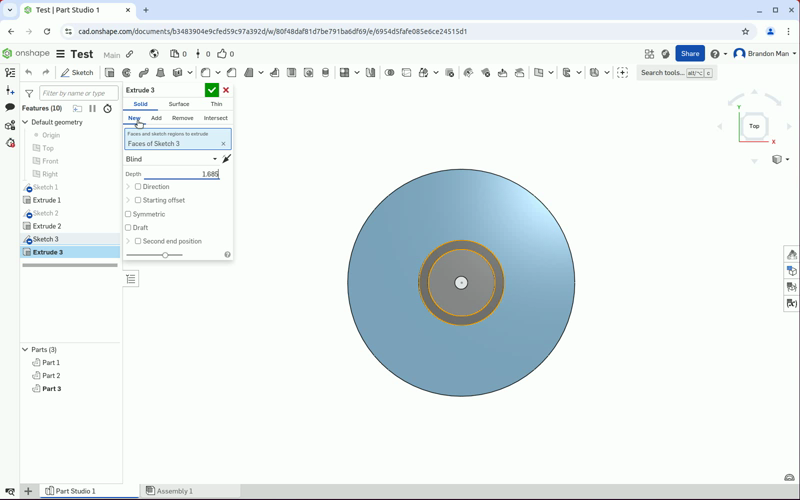
key(enter)
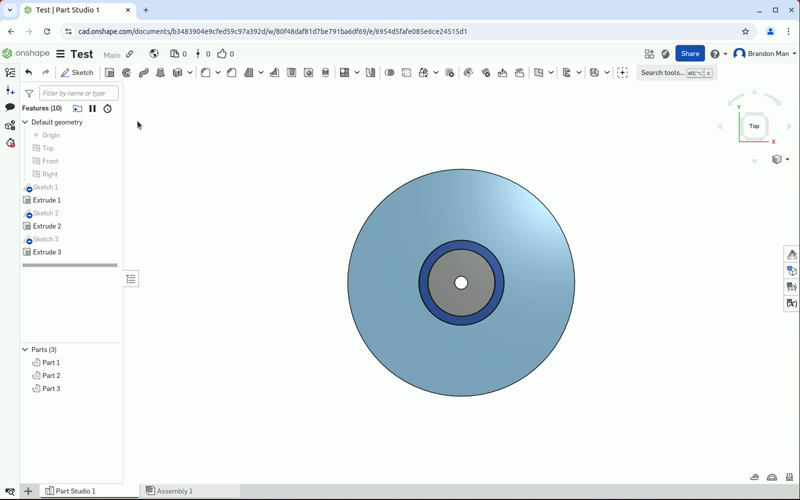
key(shift+h)
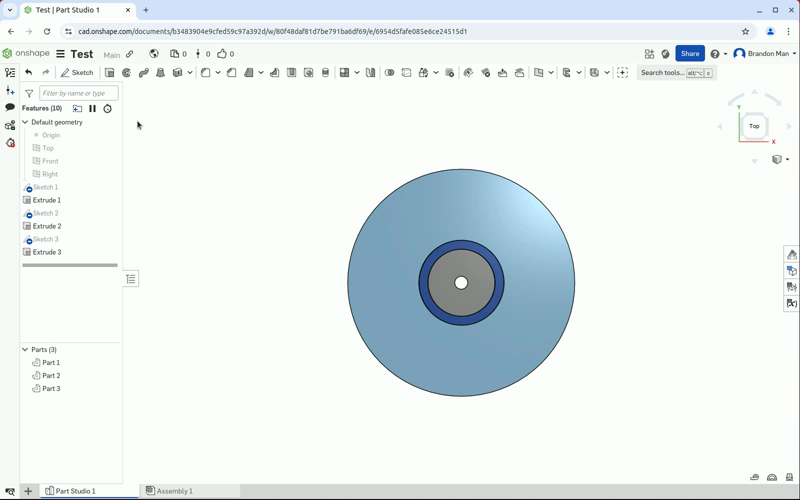
key(shift+h)
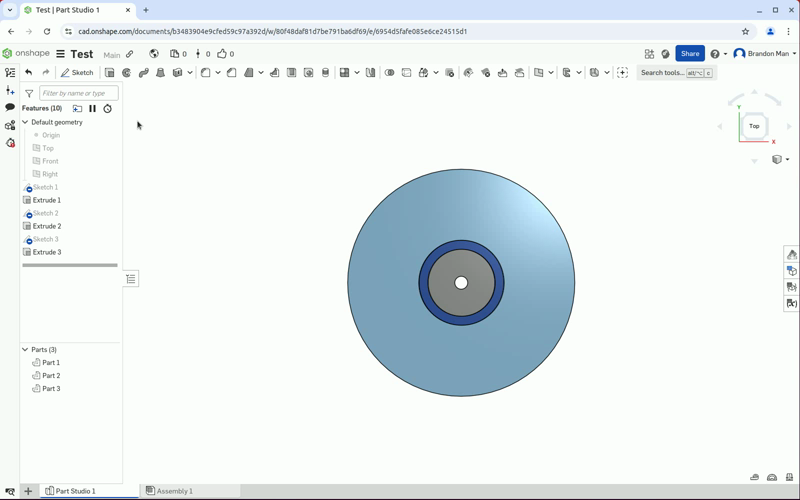
mouse_move(73, 189)
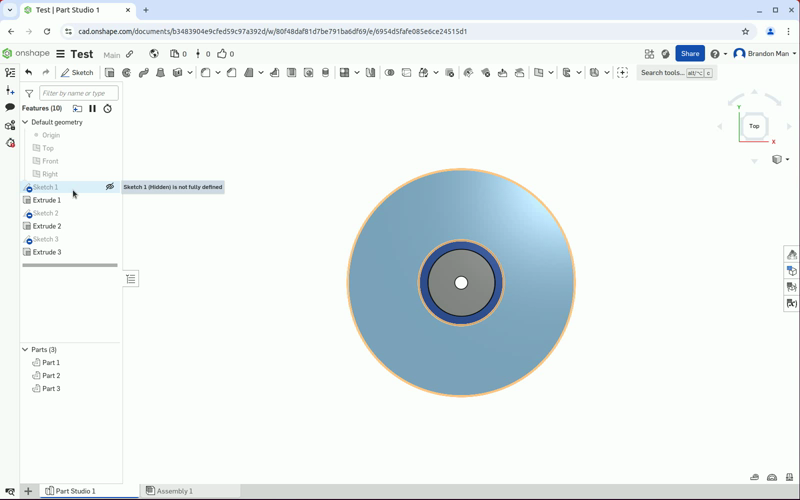
click(73, 189)
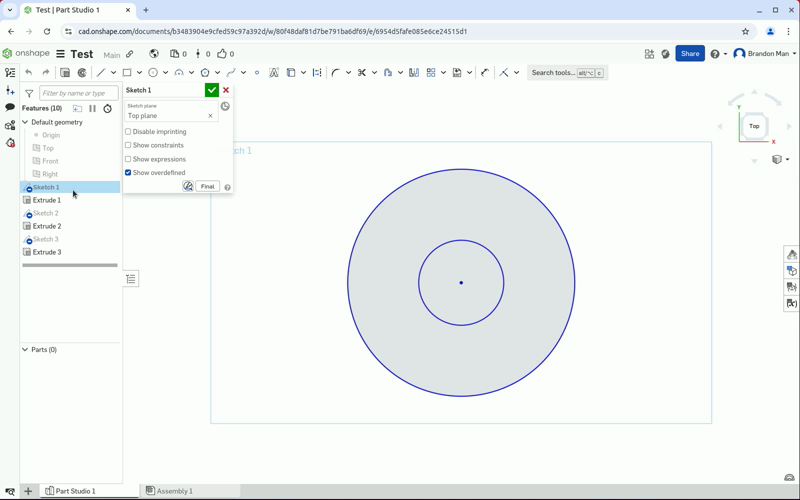
mouse_move(229, 92)
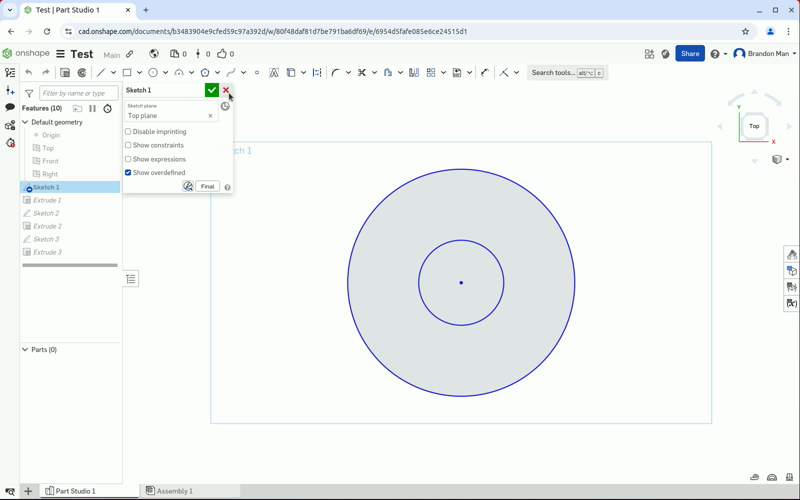
click(229, 92)
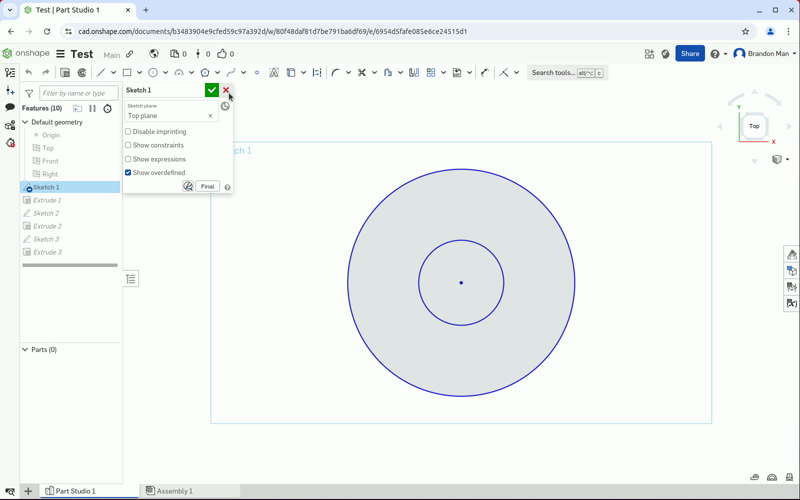
key(shift+s)
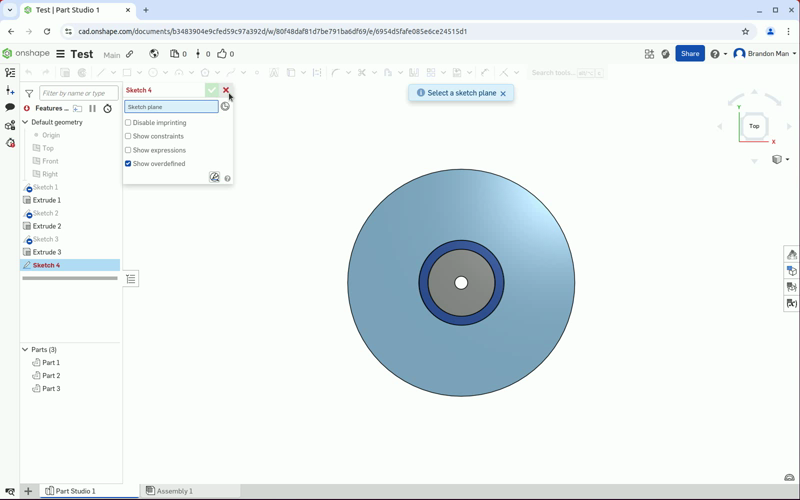
mouse_move(73, 150)
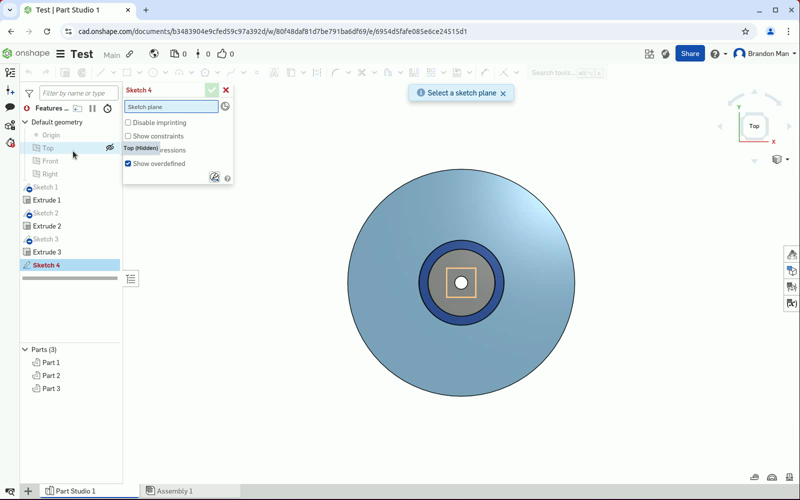
click(73, 150)
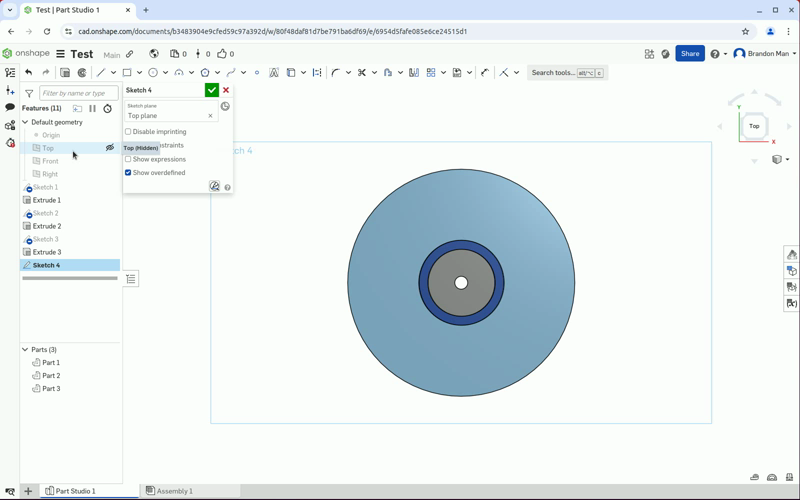
mouse_move(73, 352)
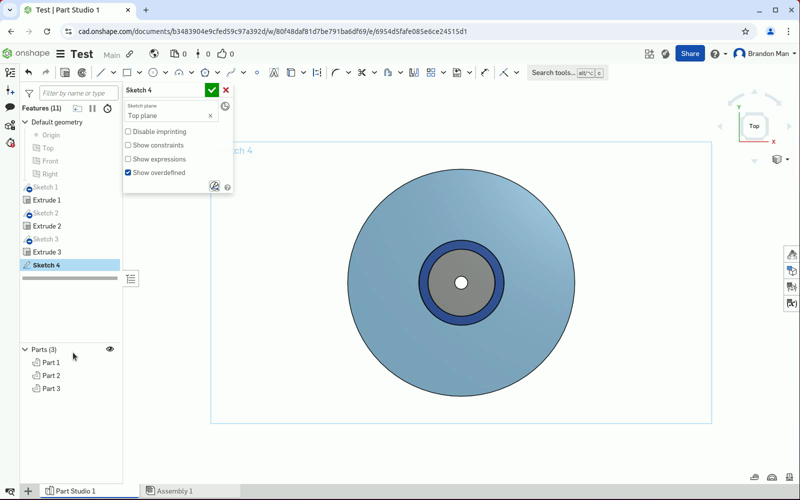
key(y)
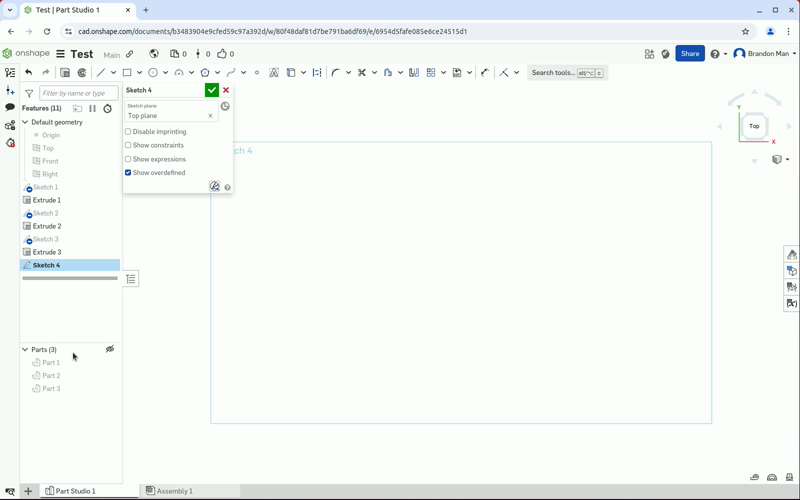
key(c)
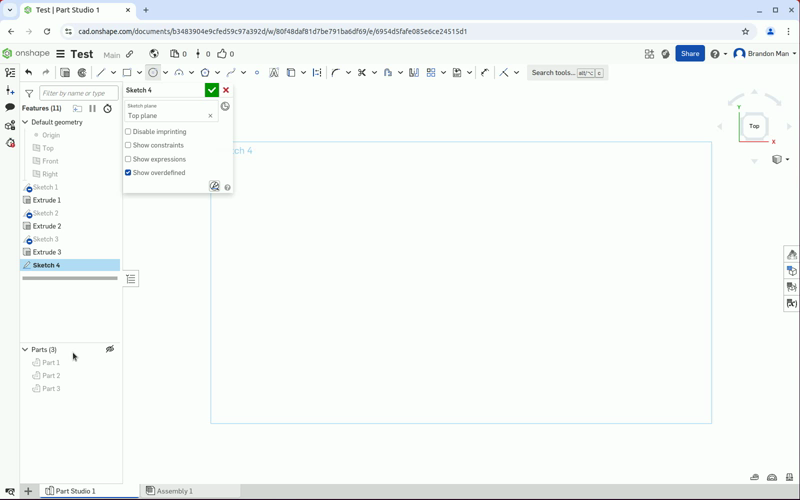
key_down(shift)
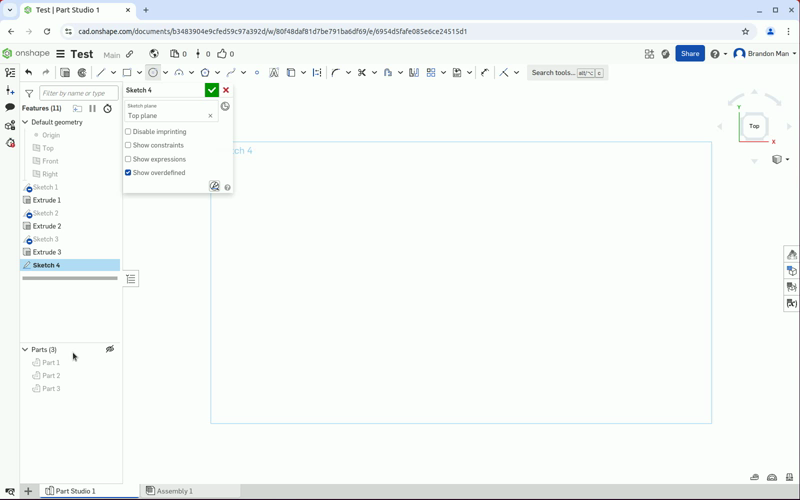
mouse_move(461, 282)
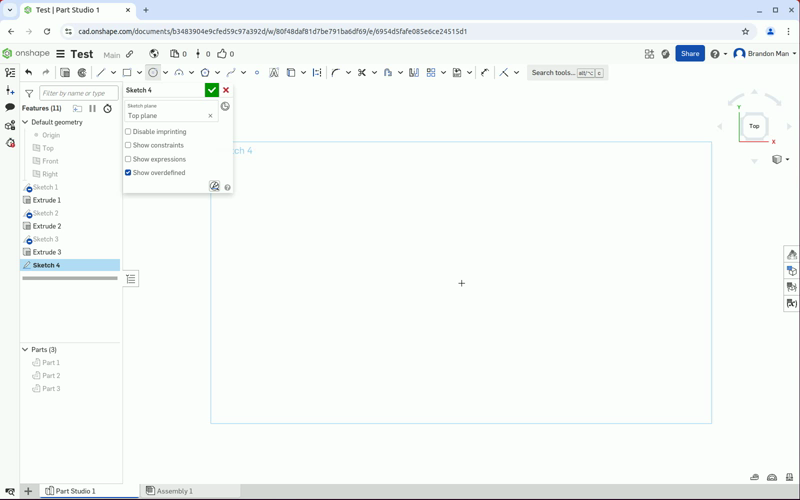
click(461, 282)
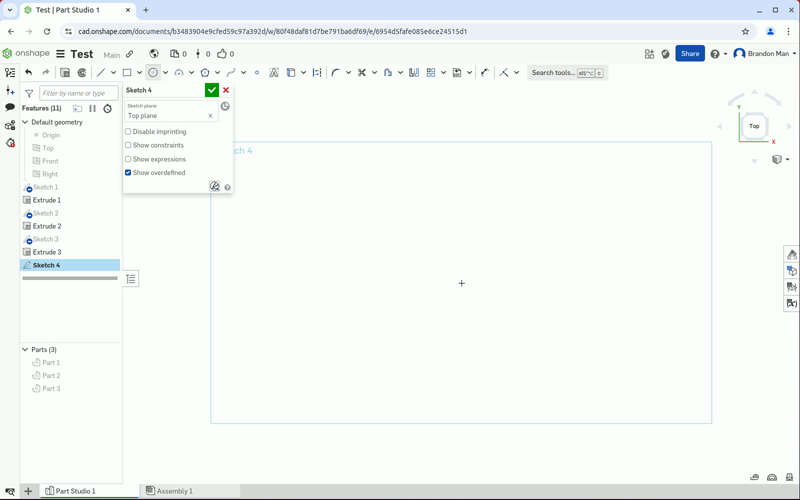
key_up(shift)
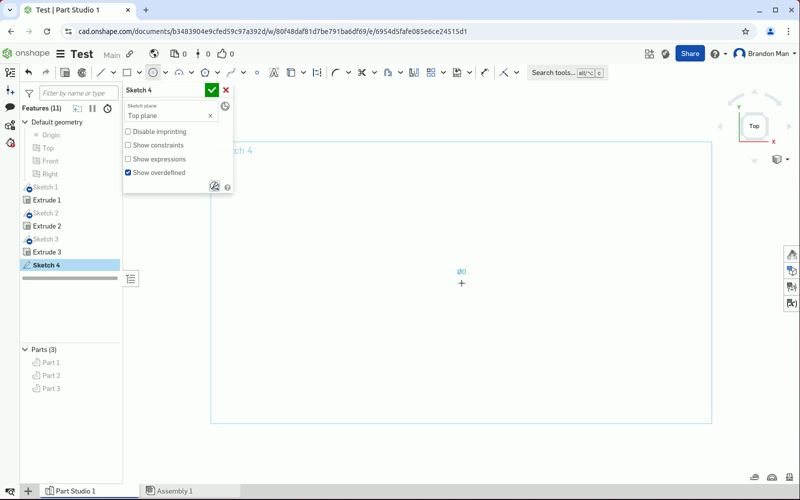
mouse_move(504, 282)
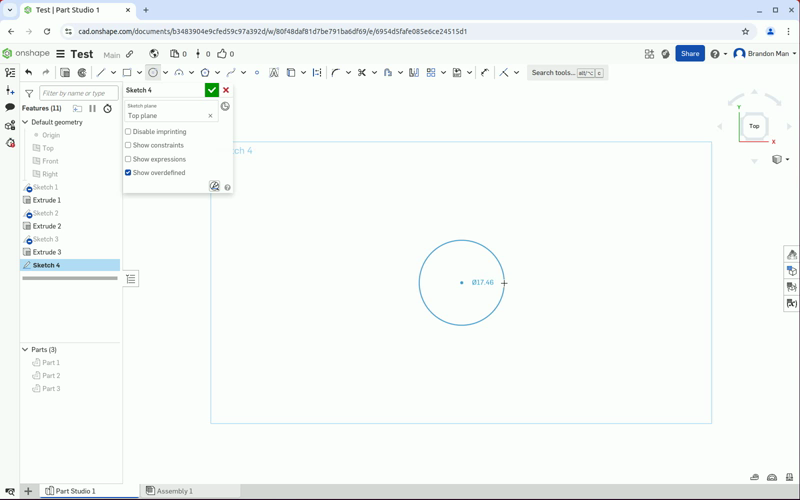
click(504, 282)
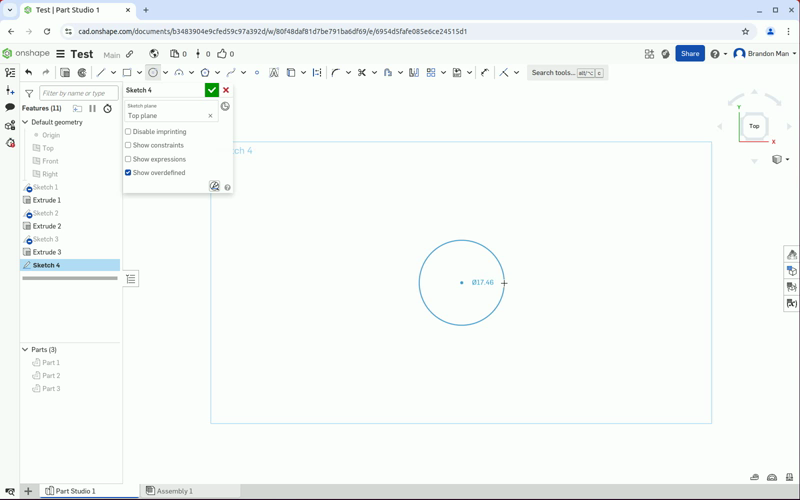
key(esc)
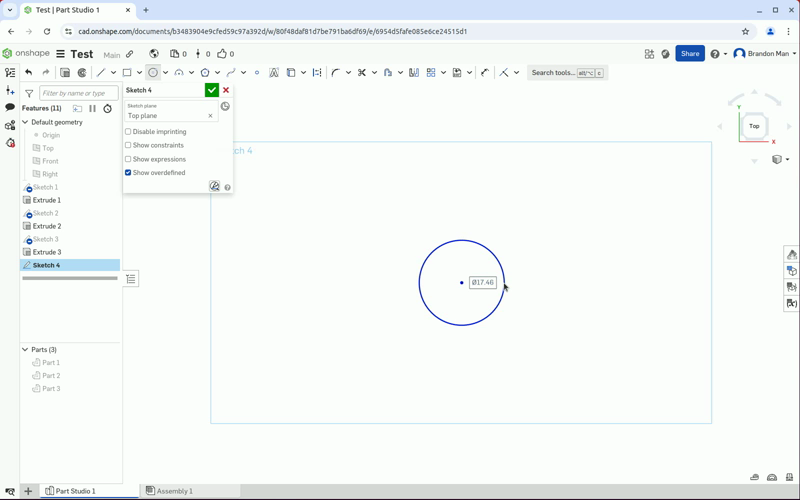
key(c)
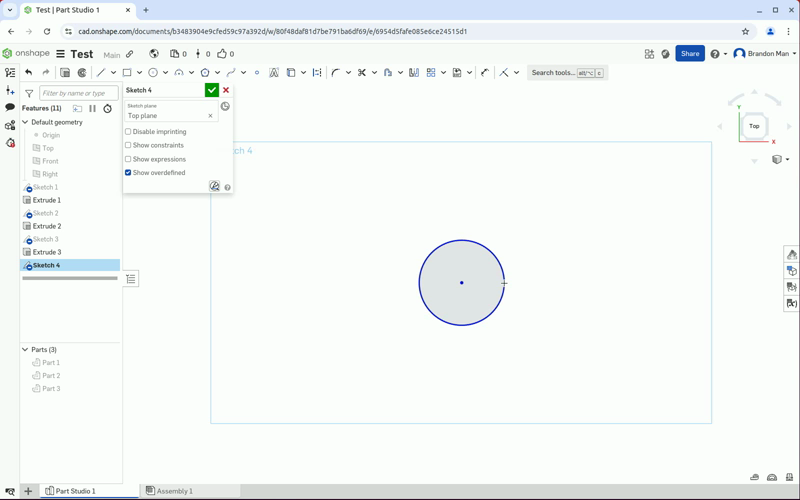
key_down(shift)
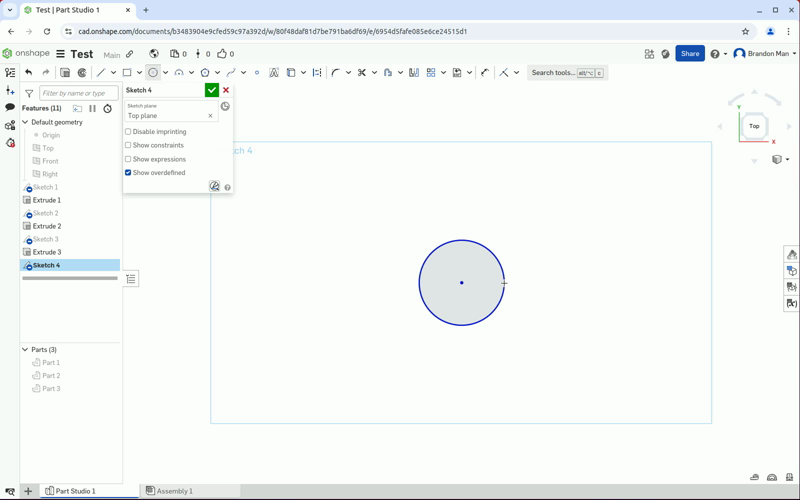
mouse_move(461, 282)
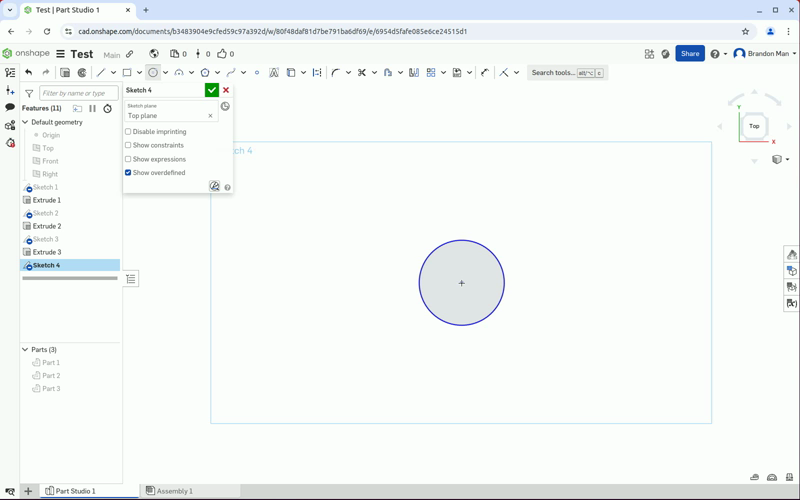
click(461, 282)
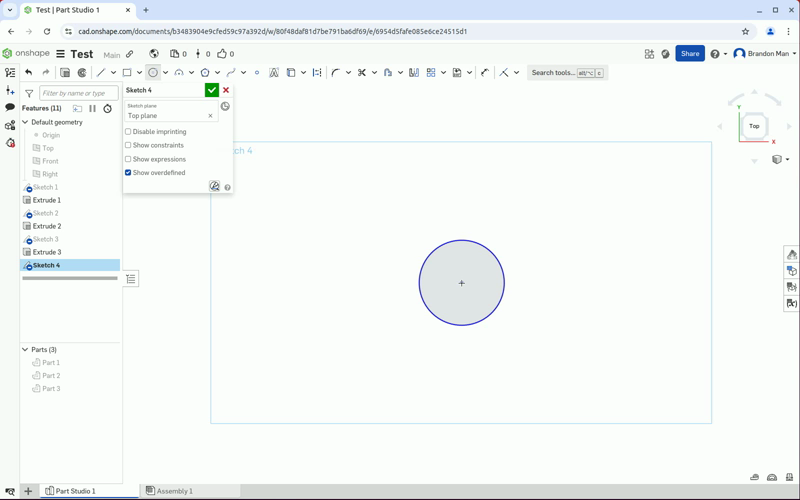
key_up(shift)
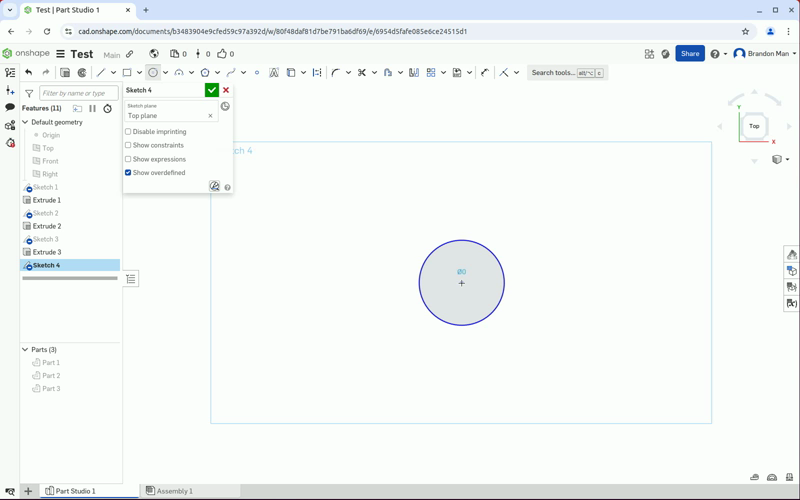
mouse_move(495, 282)
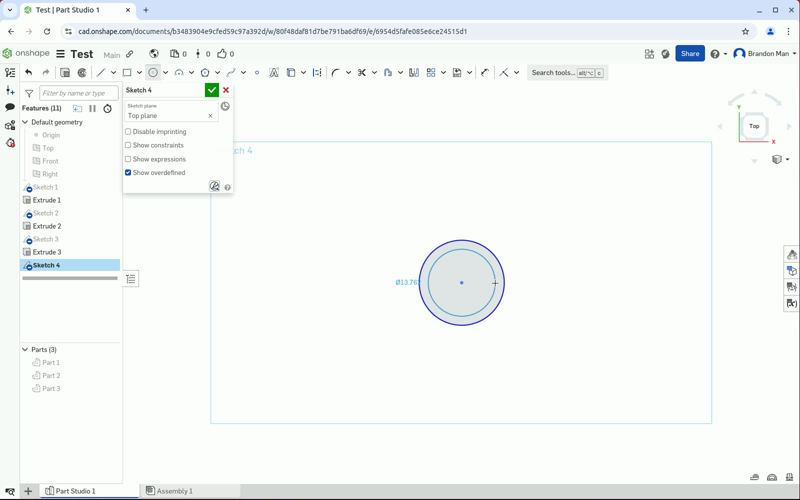
click(495, 282)
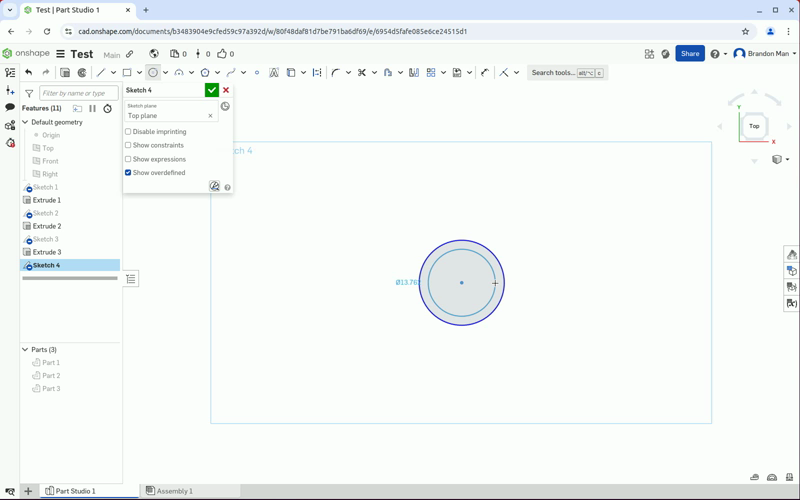
key(esc)
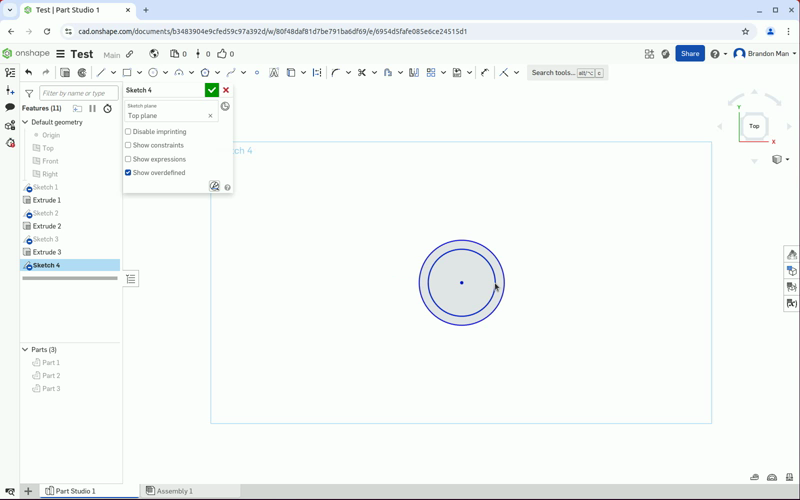
mouse_move(480, 248)
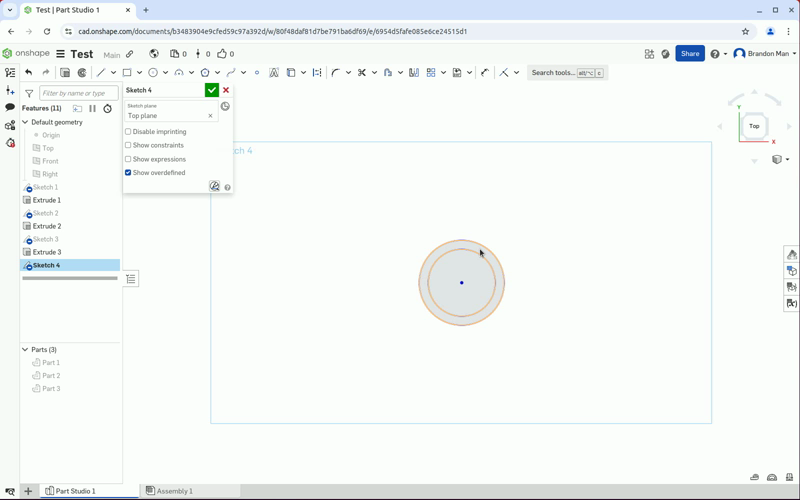
click(480, 248)
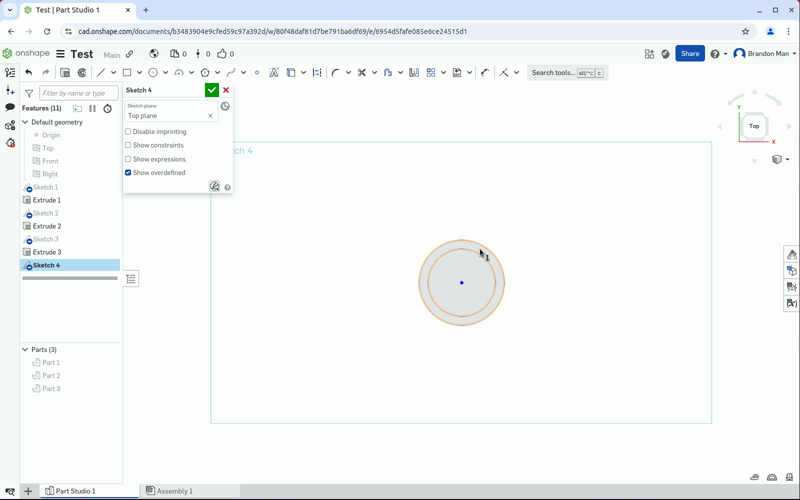
mouse_move(73, 352)
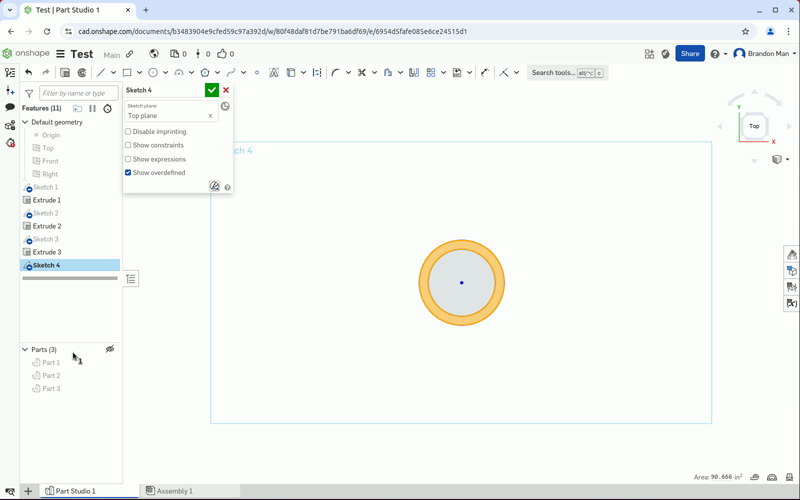
key(shift+y)
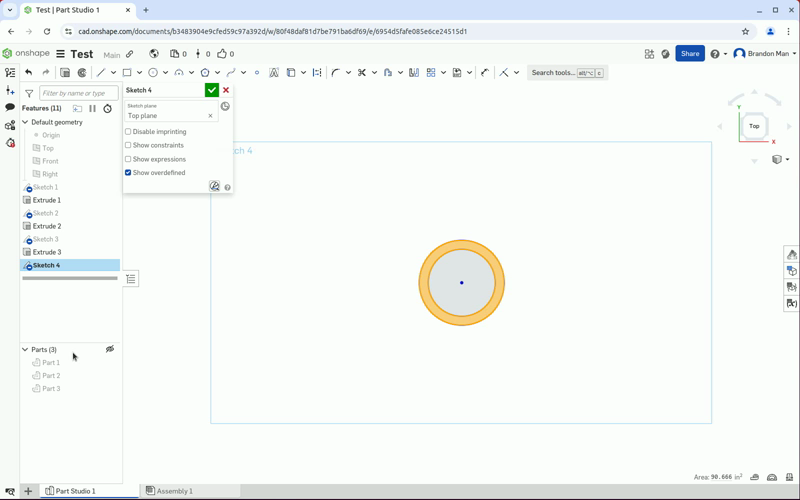
key(shift+e)
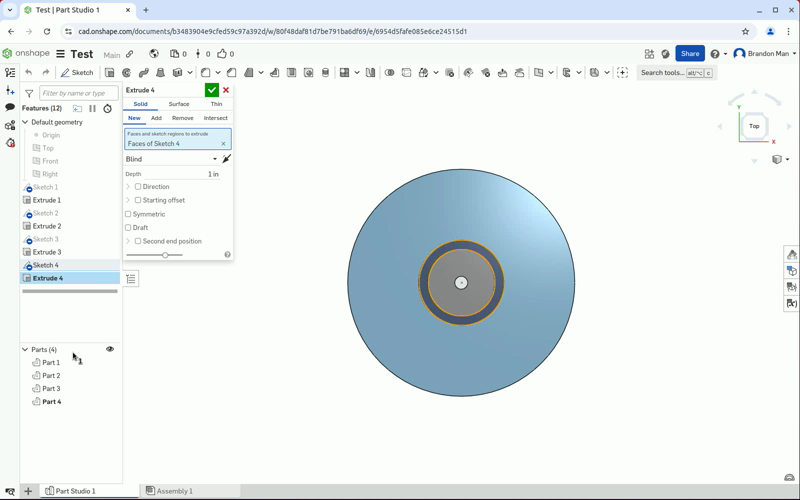
mouse_move(143, 106)
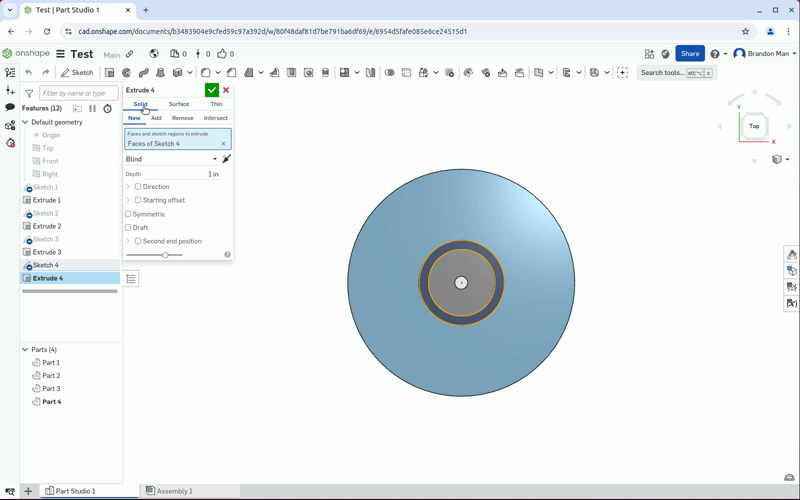
click(143, 106)
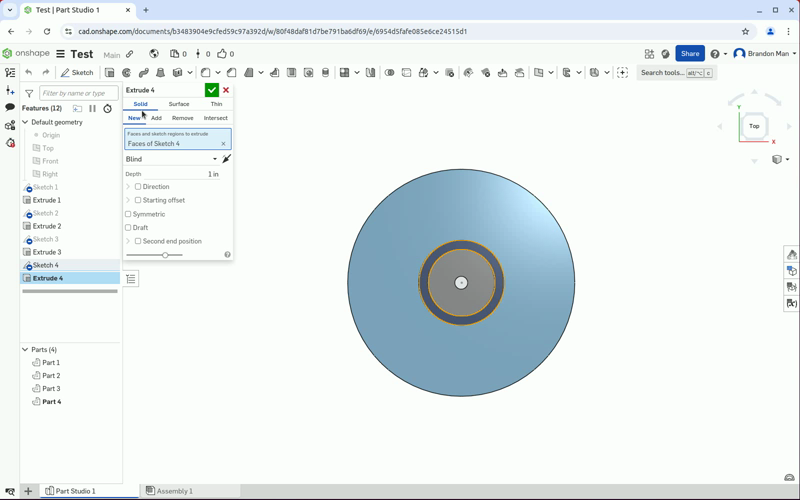
mouse_move(137, 120)
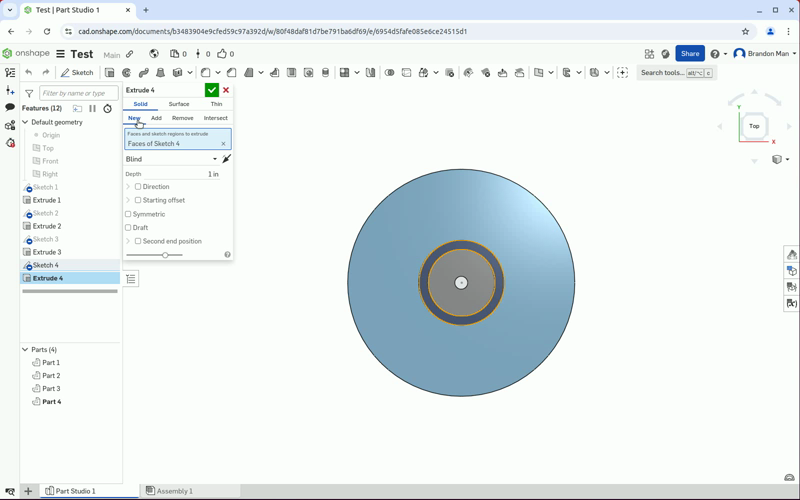
click(137, 120)
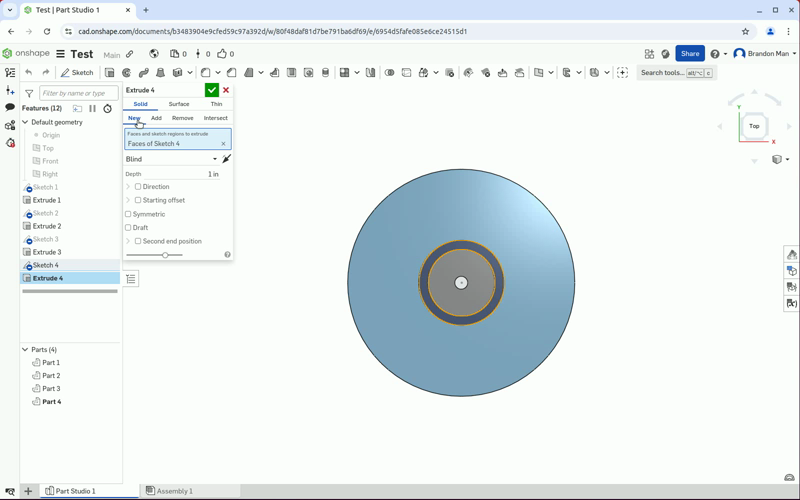
key(tab, 4)
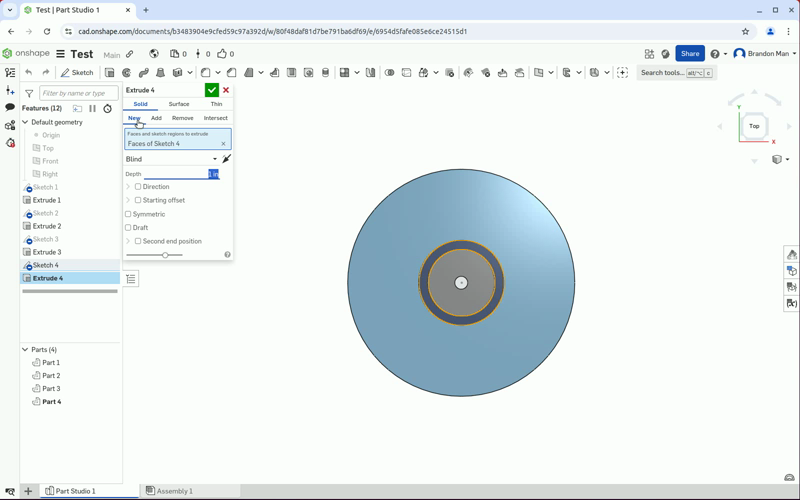
text(17.331)
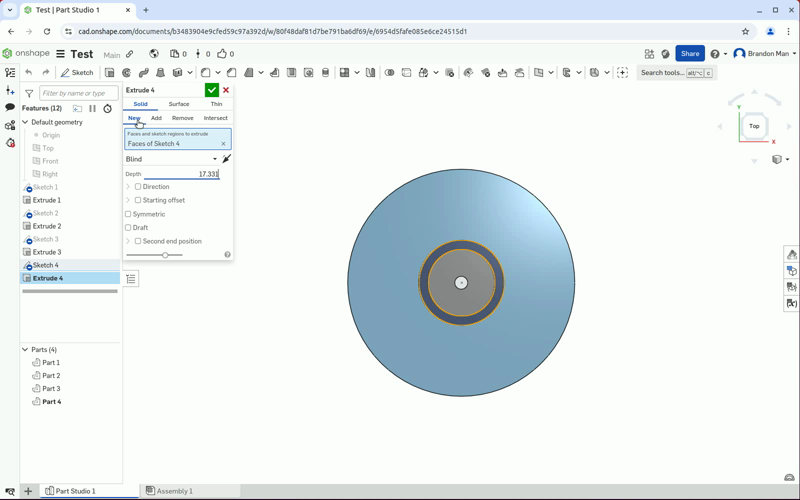
key(enter)
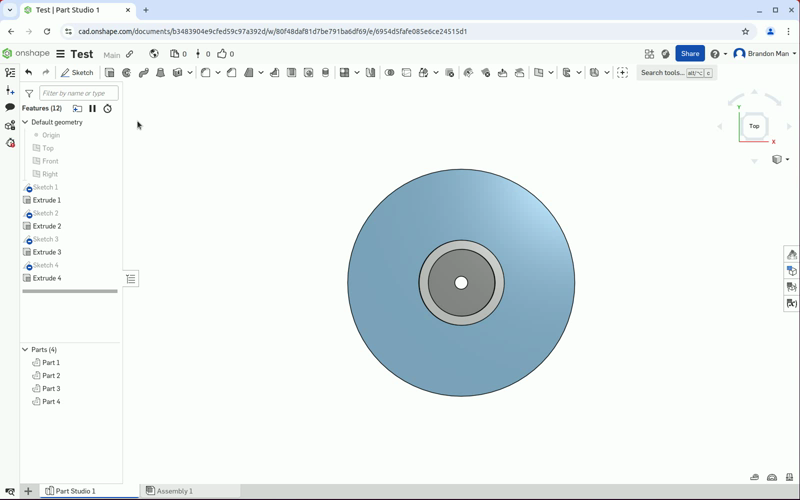
key(shift+h)
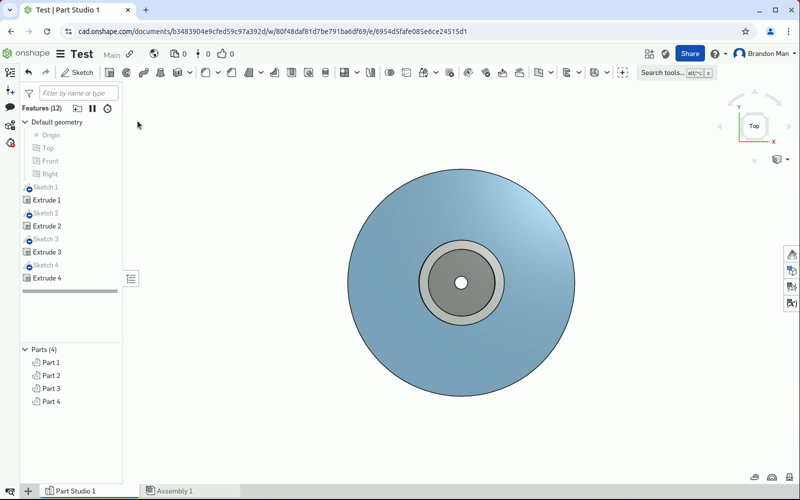
key(shift+h)
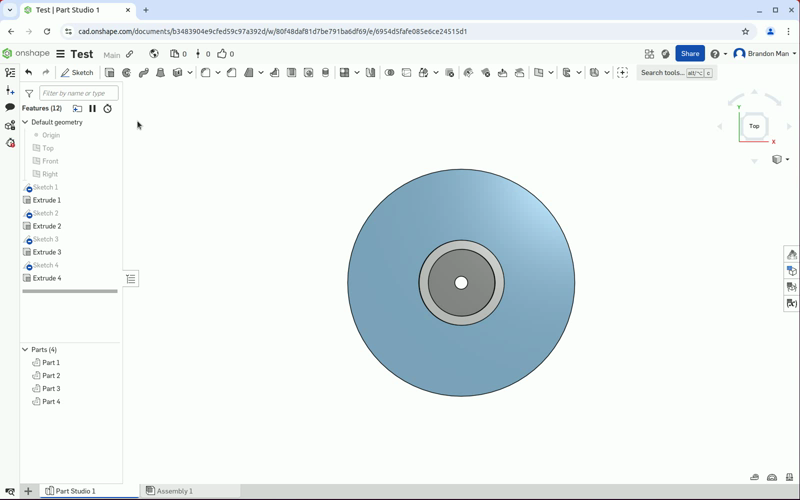
mouse_move(73, 189)
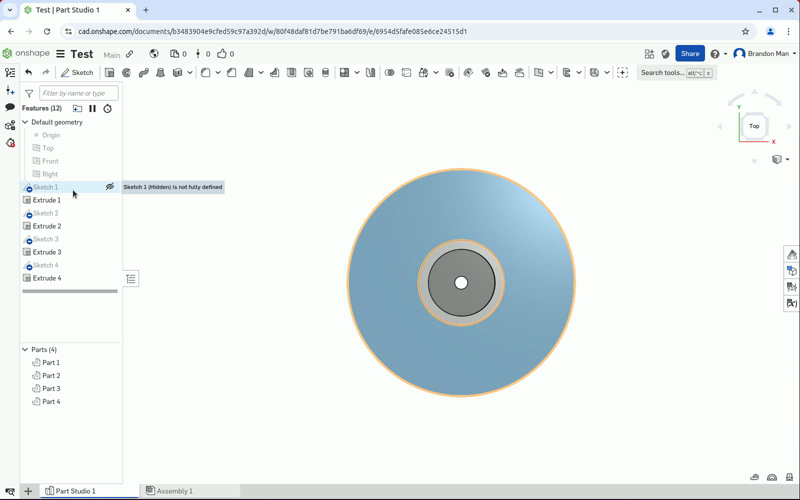
click(73, 189)
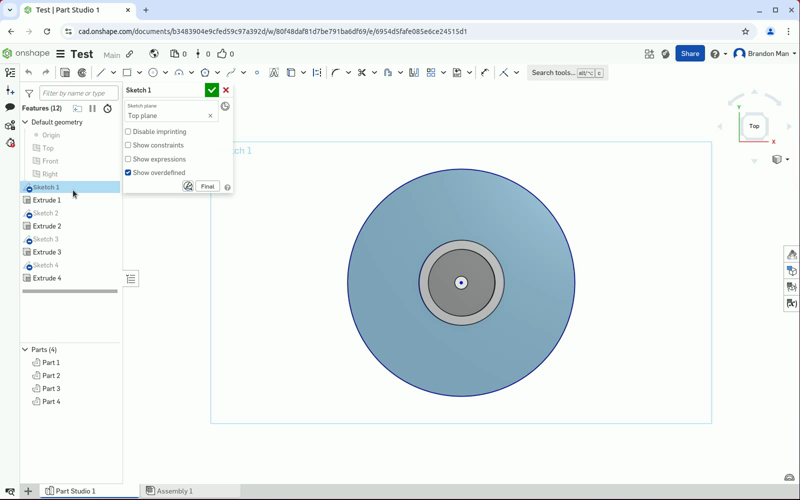
mouse_move(229, 92)
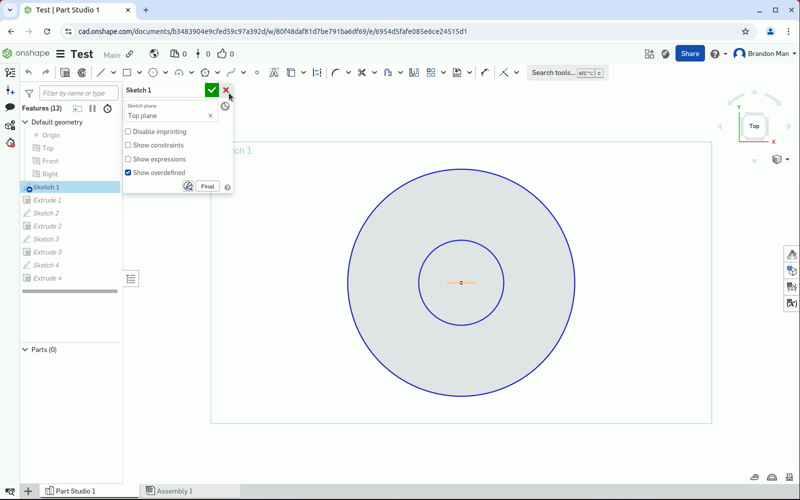
click(229, 92)
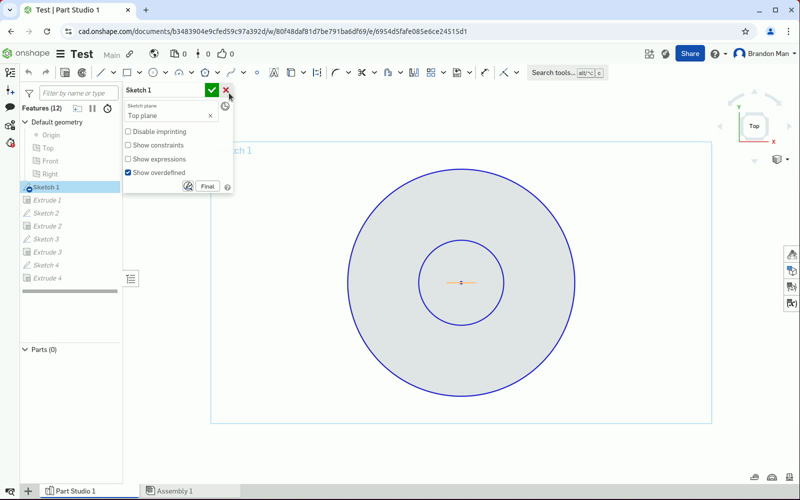
key(shift+s)
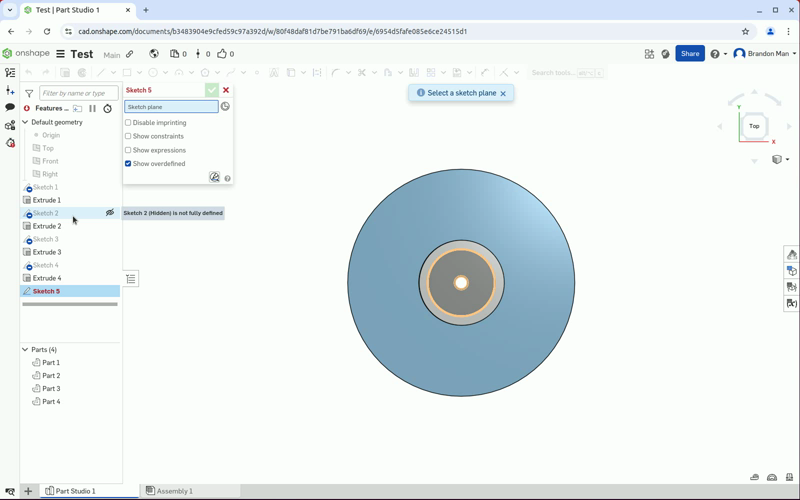
scroll(3)
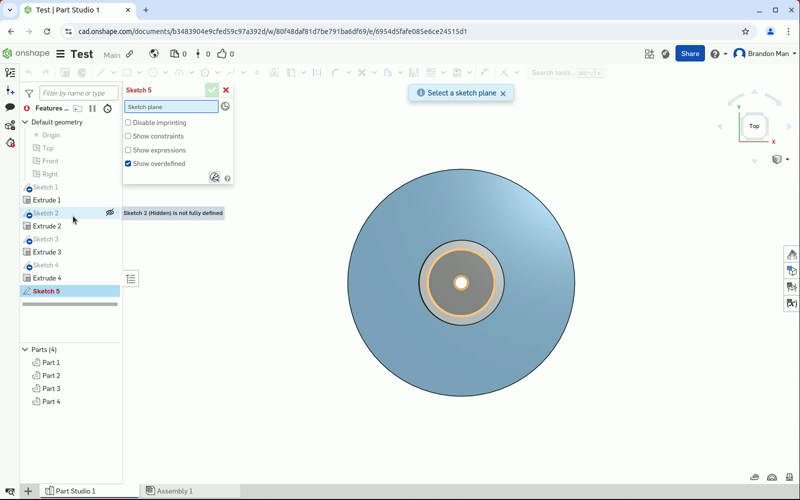
mouse_move(73, 150)
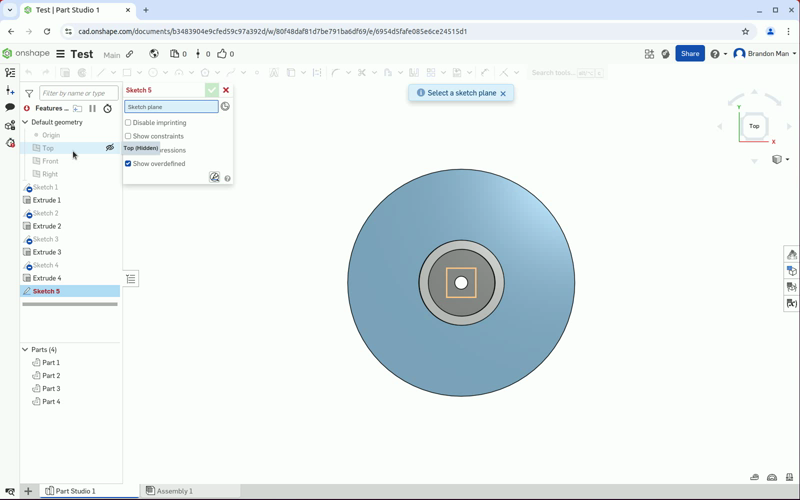
click(73, 150)
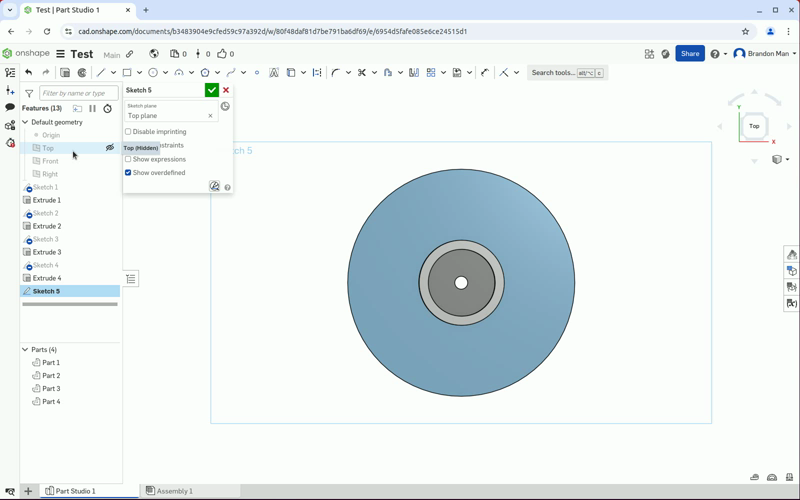
mouse_move(73, 352)
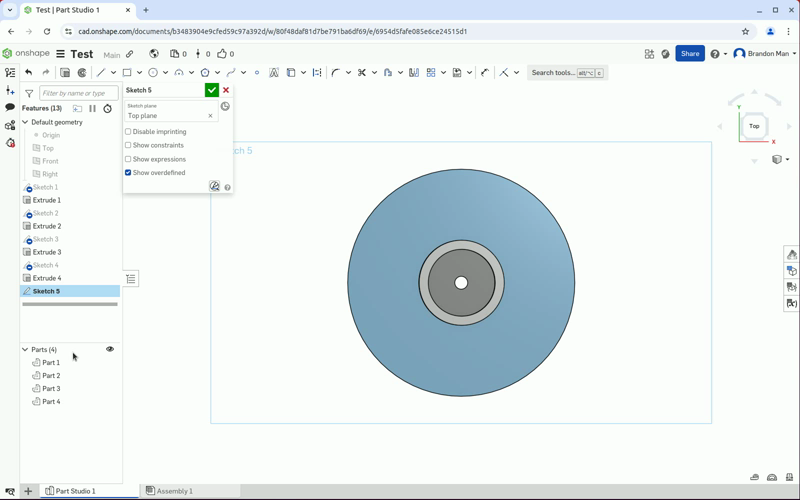
key(y)
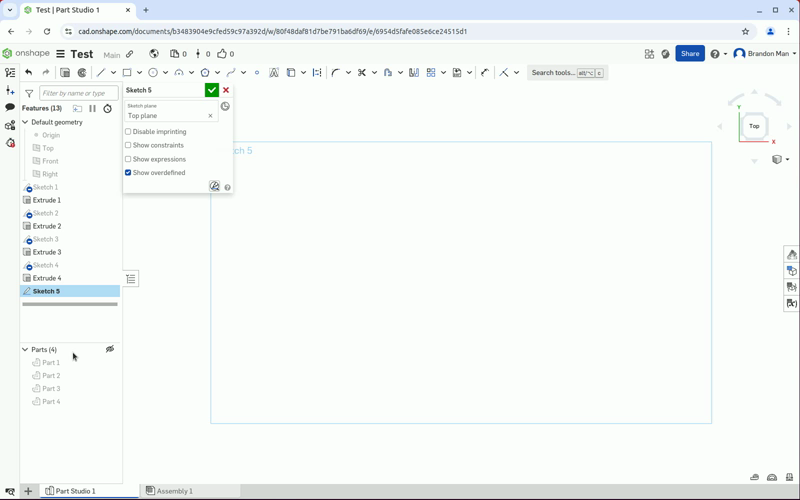
key(c)
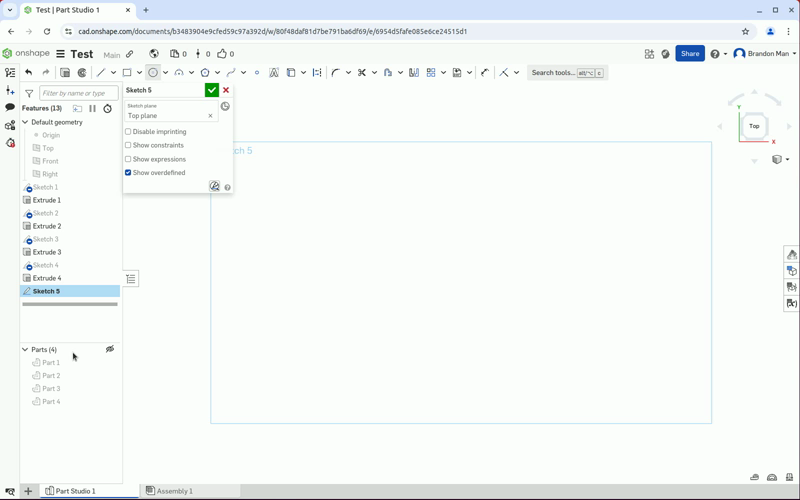
key_down(shift)
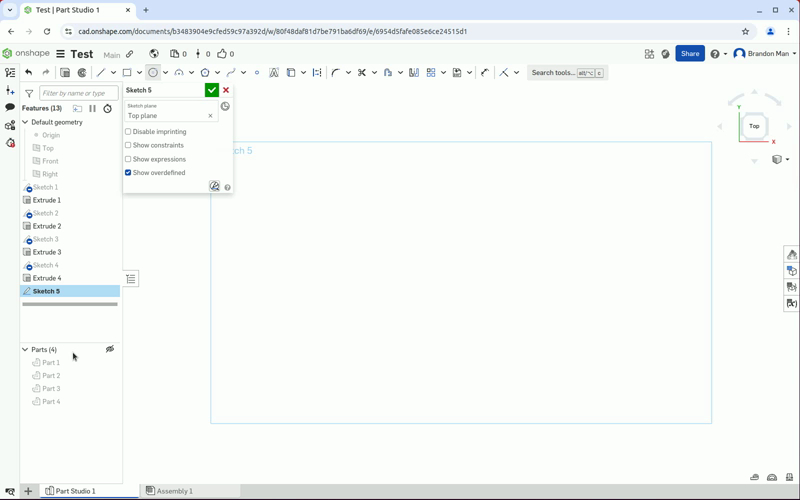
mouse_move(461, 282)
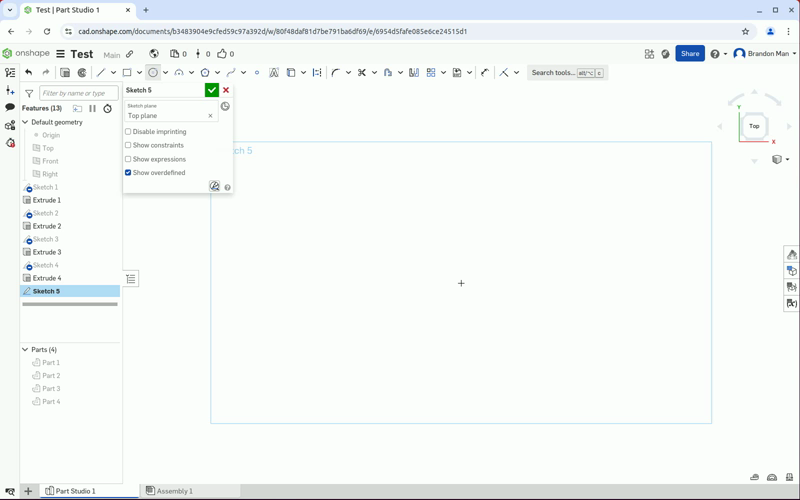
click(461, 282)
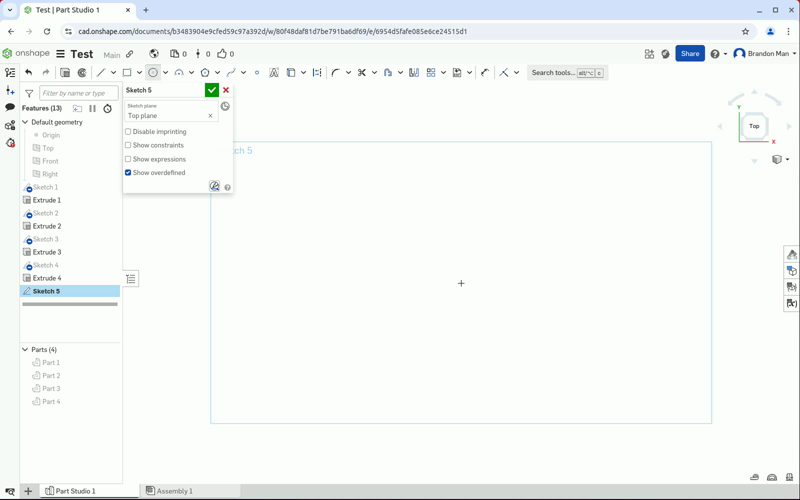
key_up(shift)
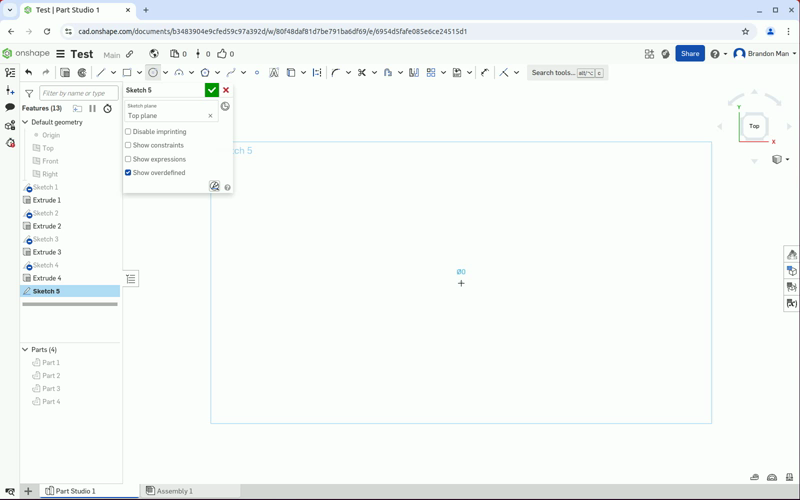
mouse_move(574, 282)
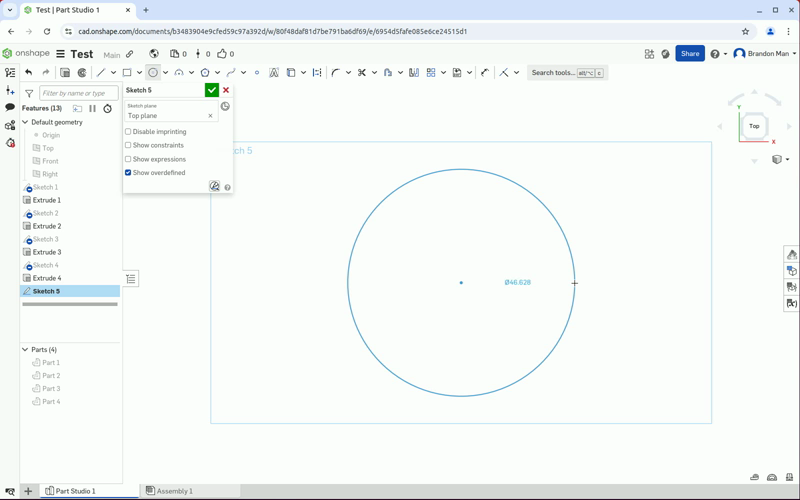
click(574, 282)
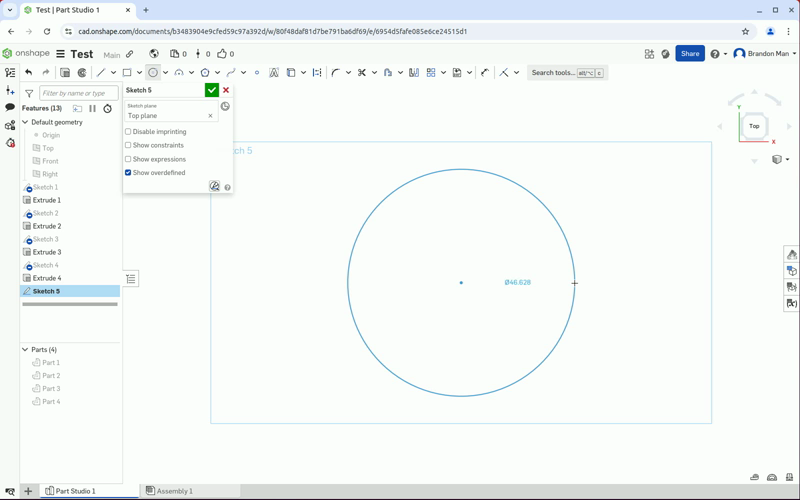
key(esc)
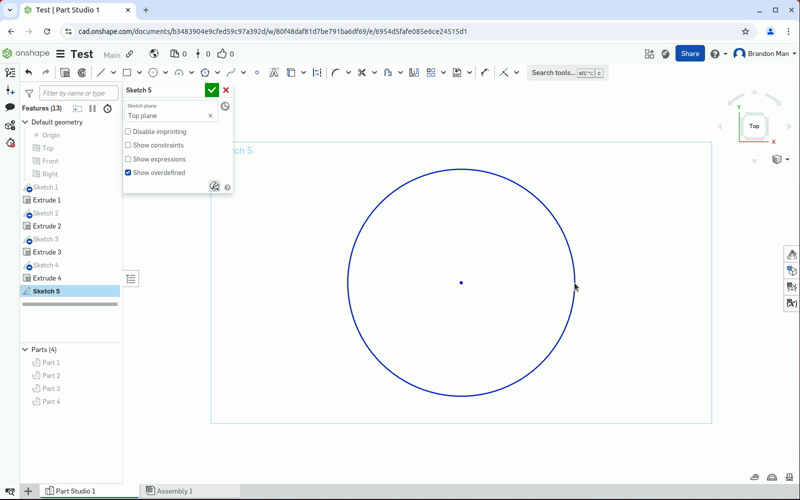
key(c)
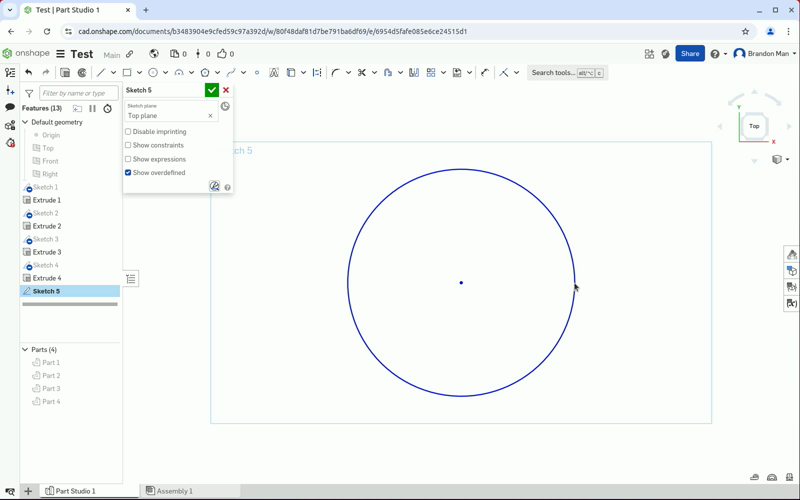
key_down(shift)
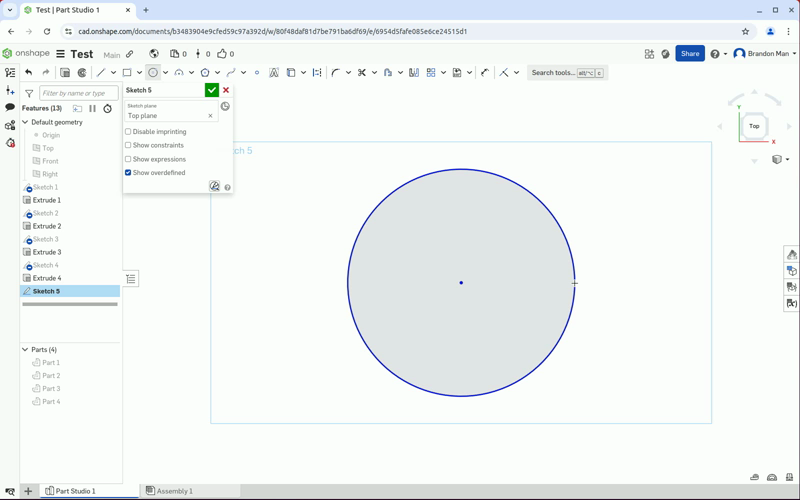
mouse_move(461, 282)
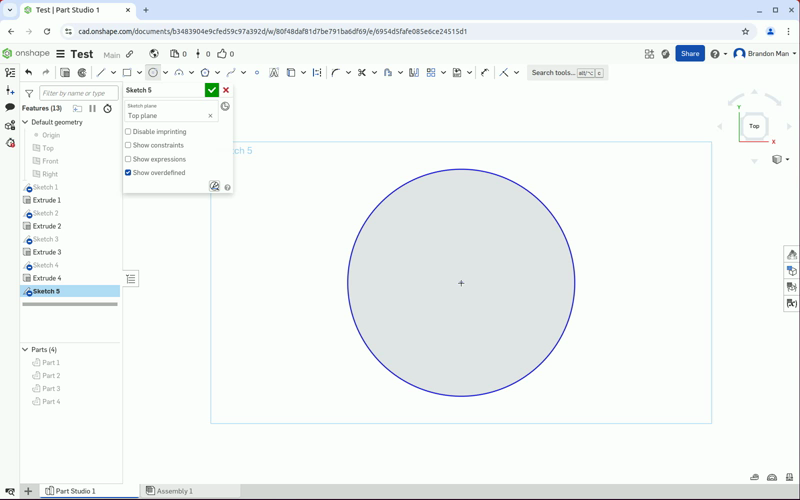
click(461, 282)
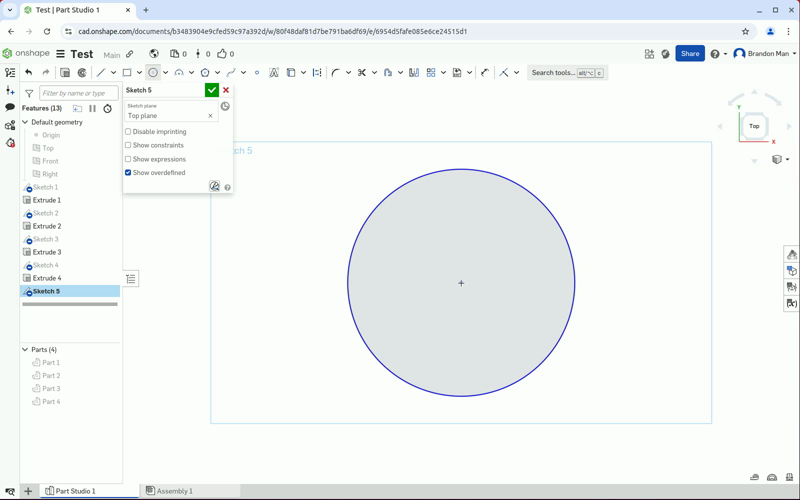
key_up(shift)
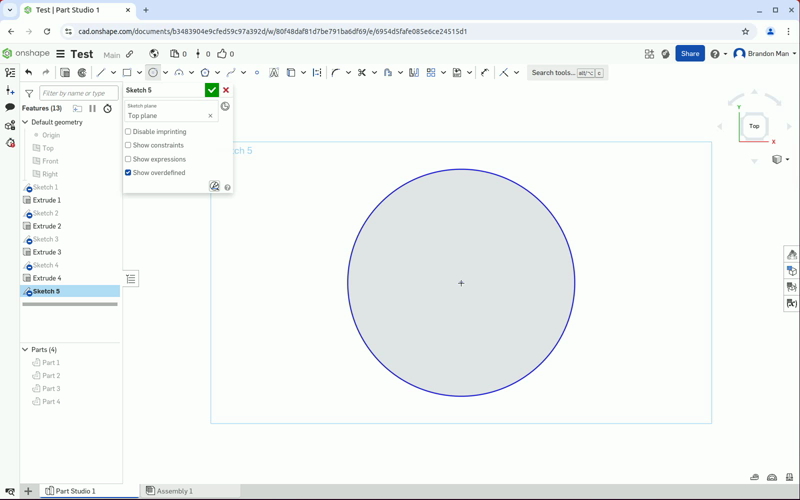
mouse_move(503, 282)
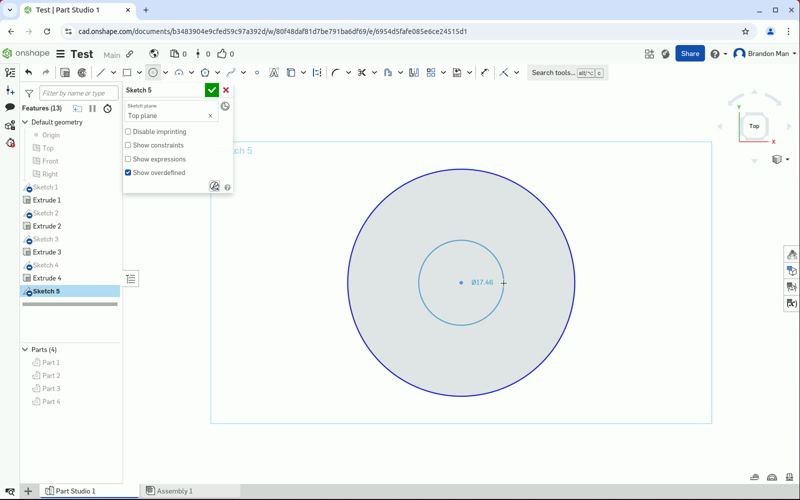
click(503, 282)
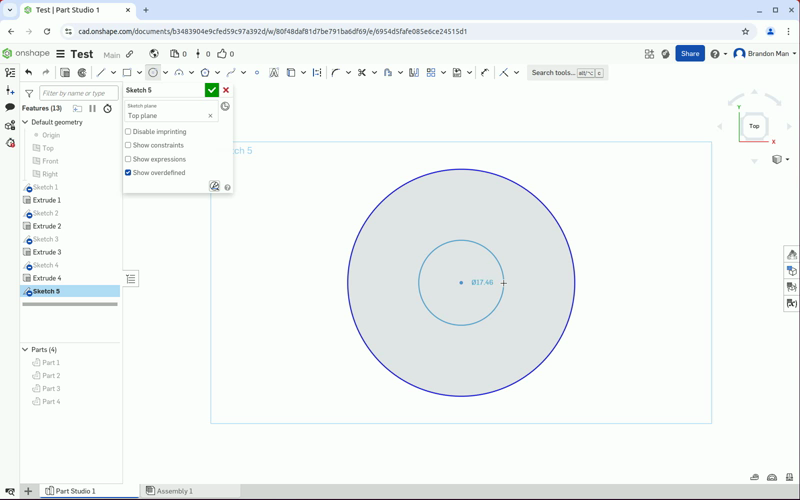
key(esc)
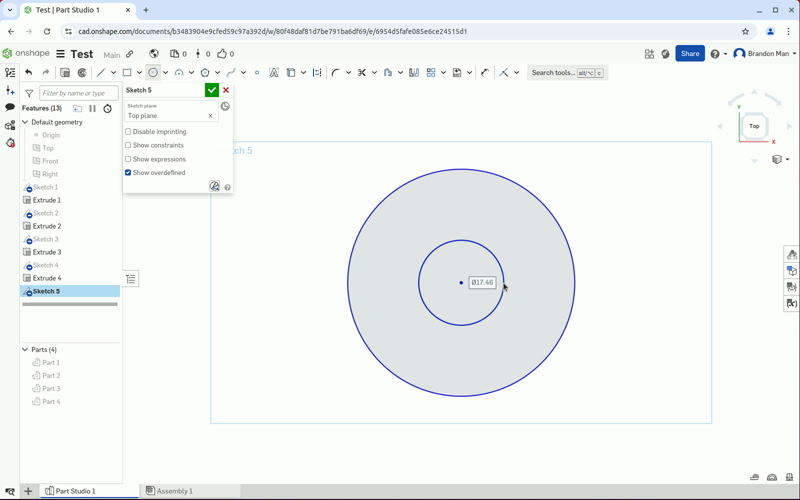
mouse_move(418, 208)
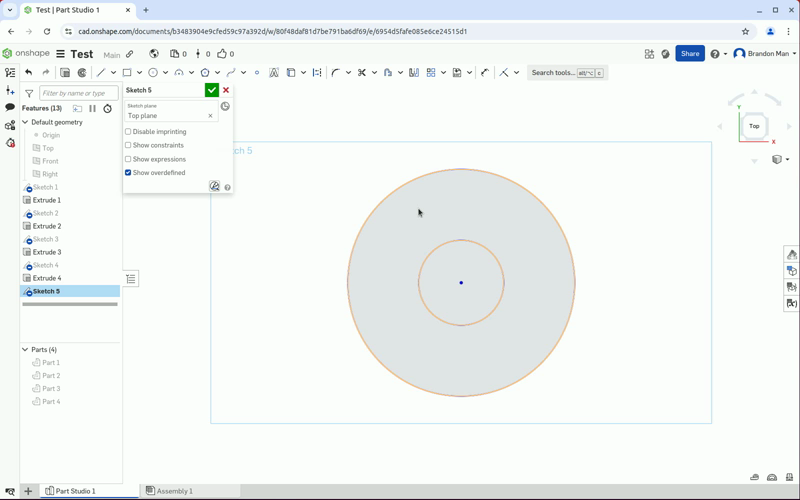
click(418, 208)
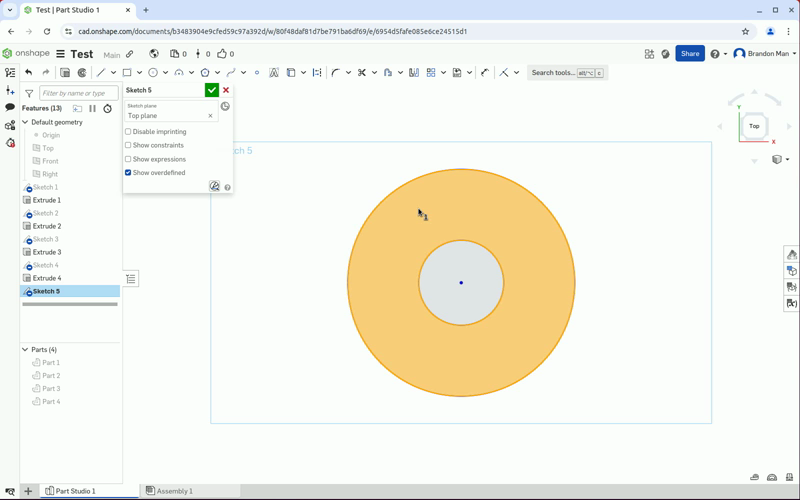
mouse_move(73, 352)
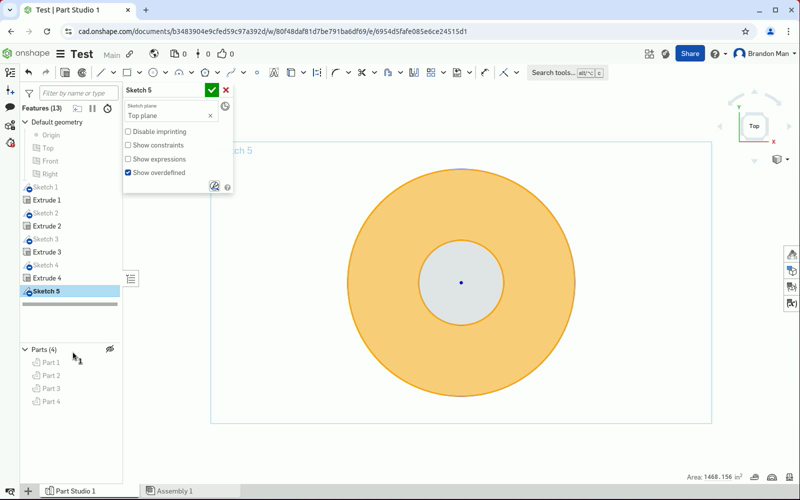
key(shift+y)
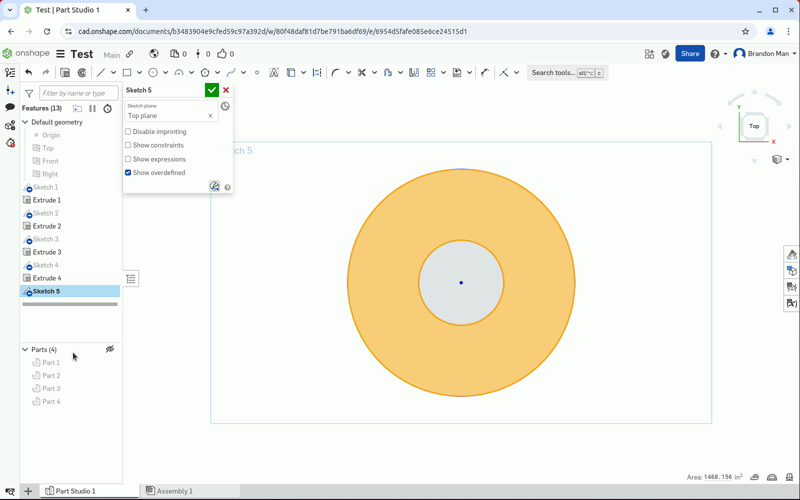
key(shift+e)
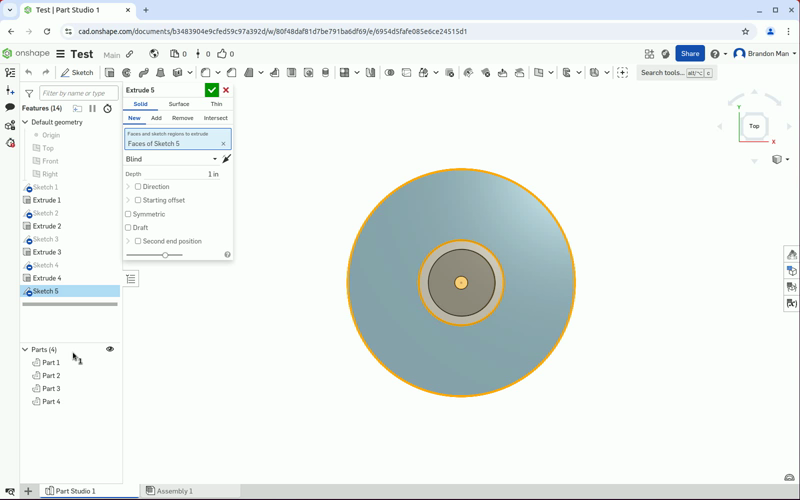
mouse_move(143, 106)
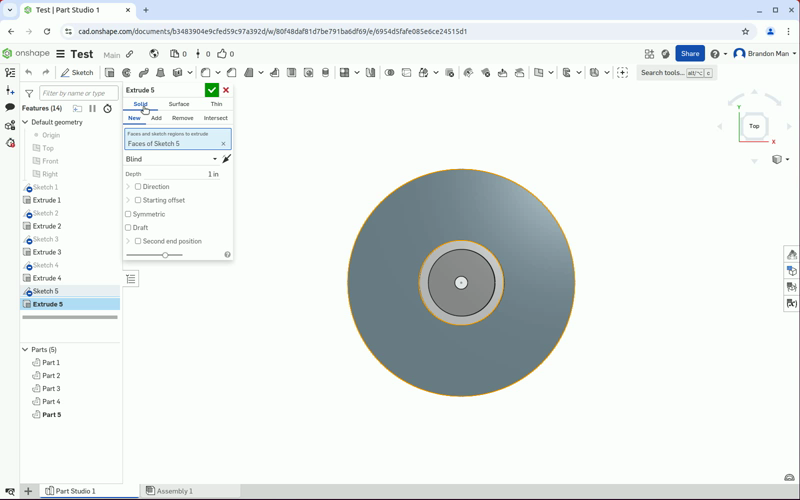
click(143, 106)
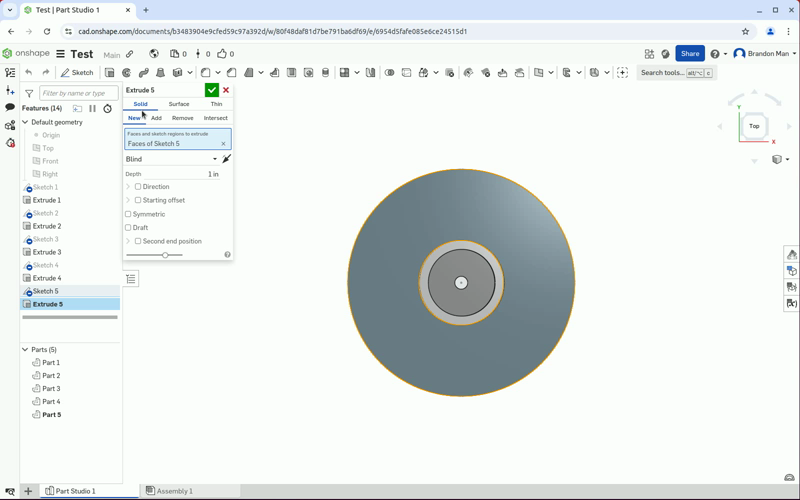
mouse_move(137, 120)
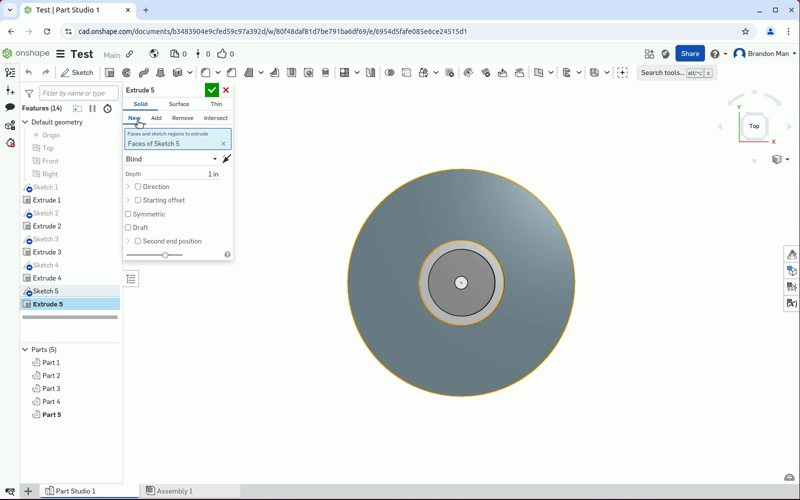
click(137, 120)
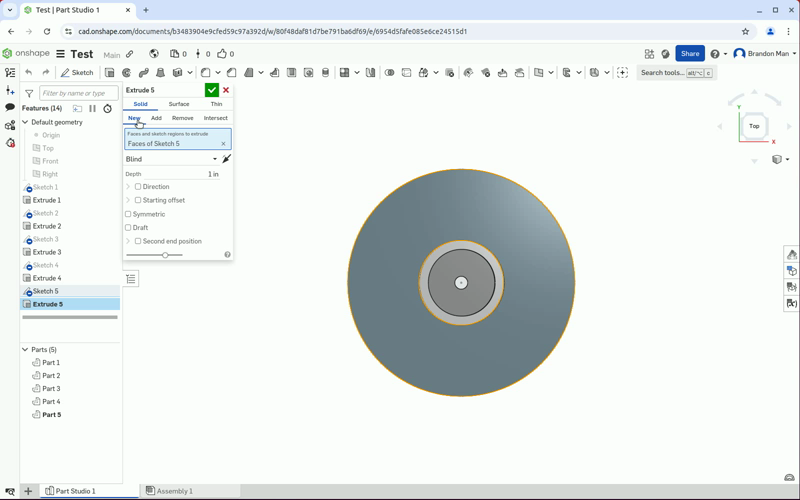
key(tab, 4)
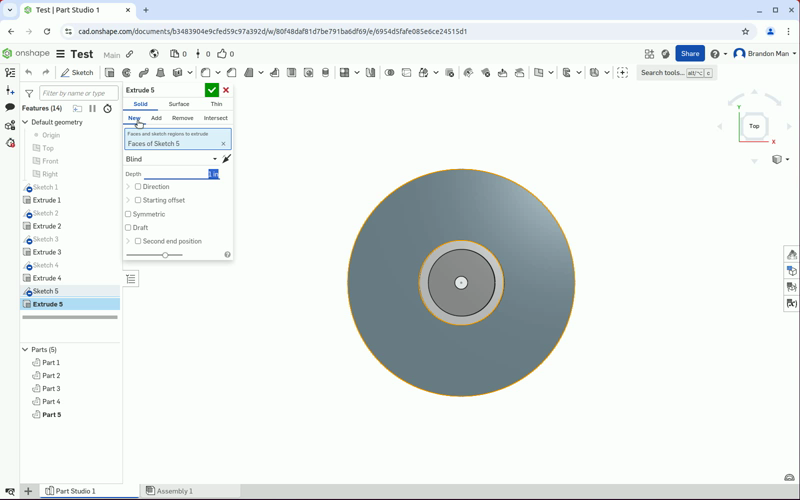
text(1.685)
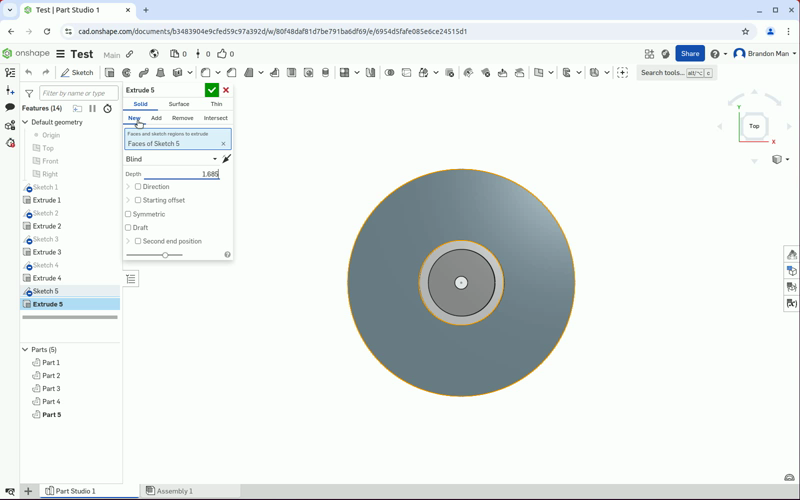
key(enter)
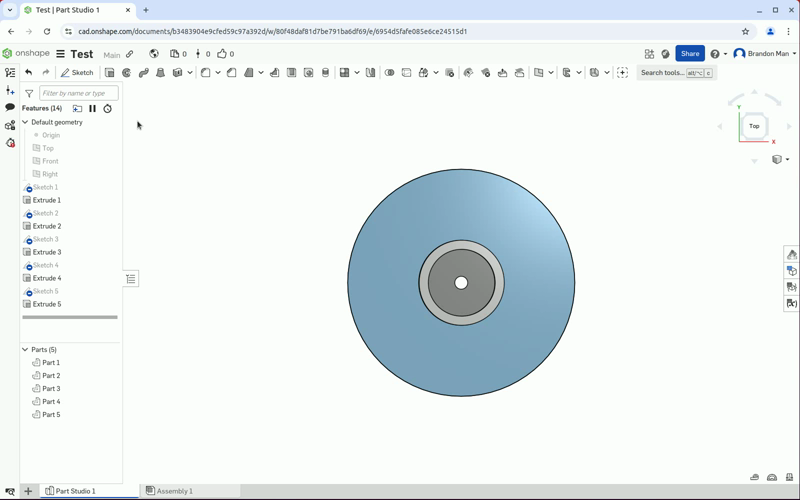
key(shift+h)
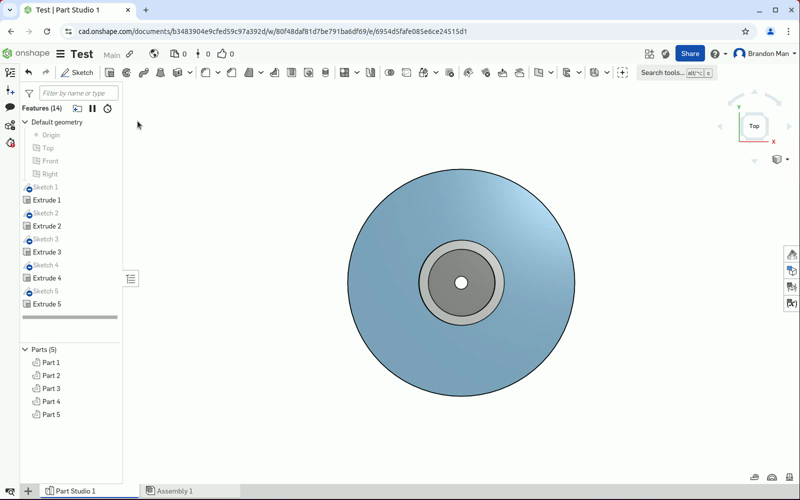
key(shift+h)
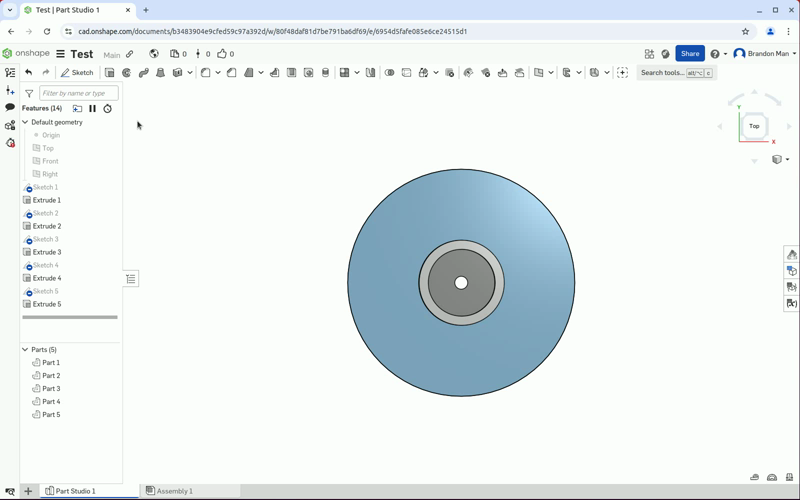
key(shift+7)
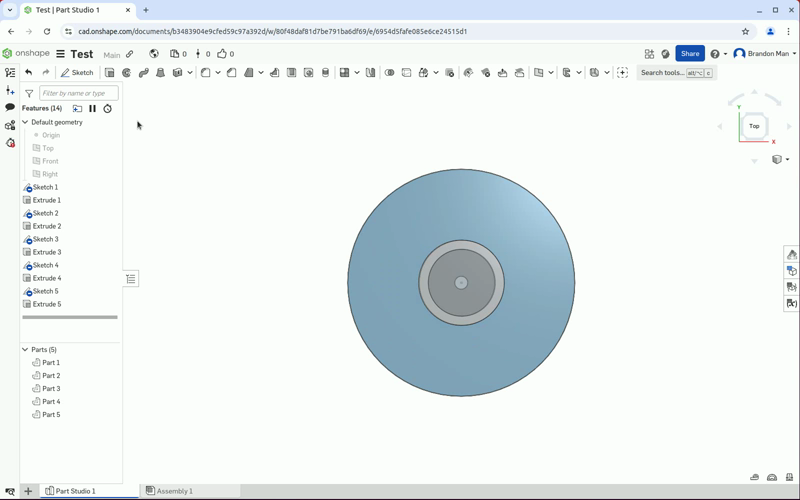
key(up, 3)
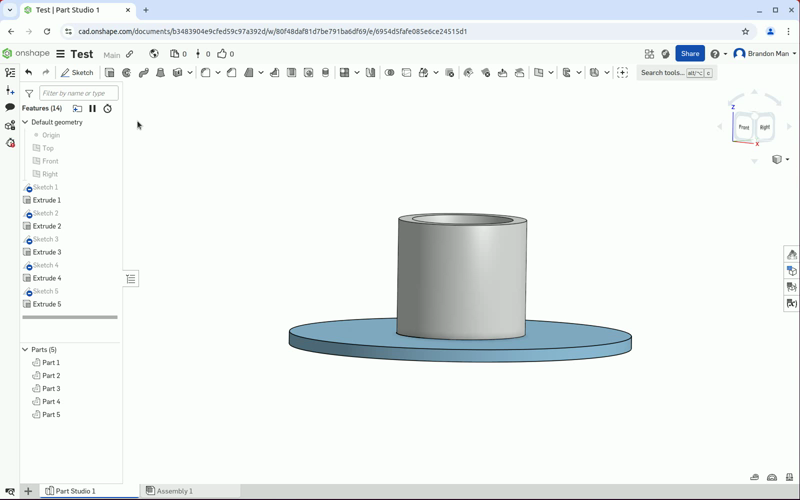
key(left, 3)
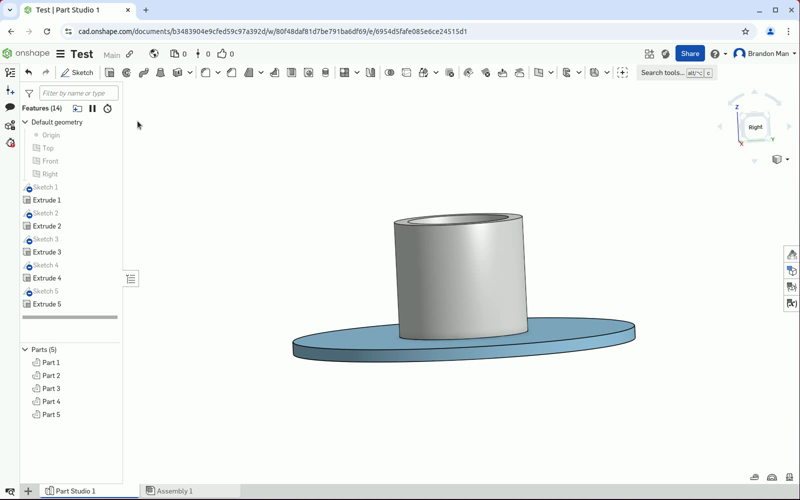
key(right, 3)
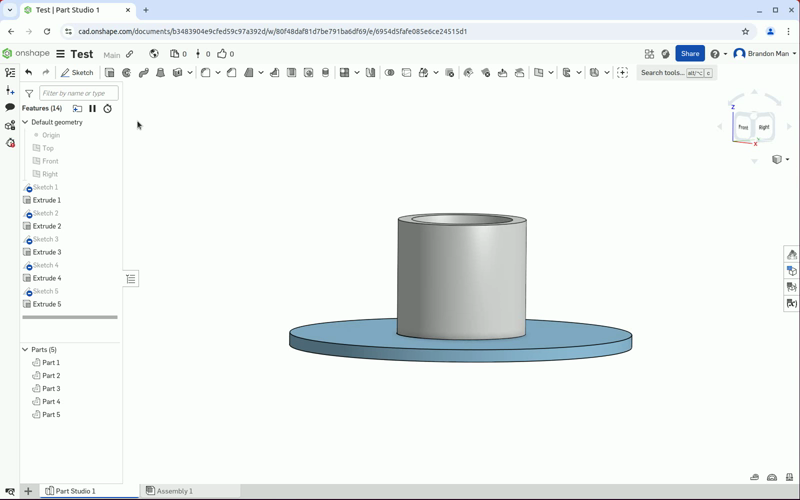
key(down, 3)
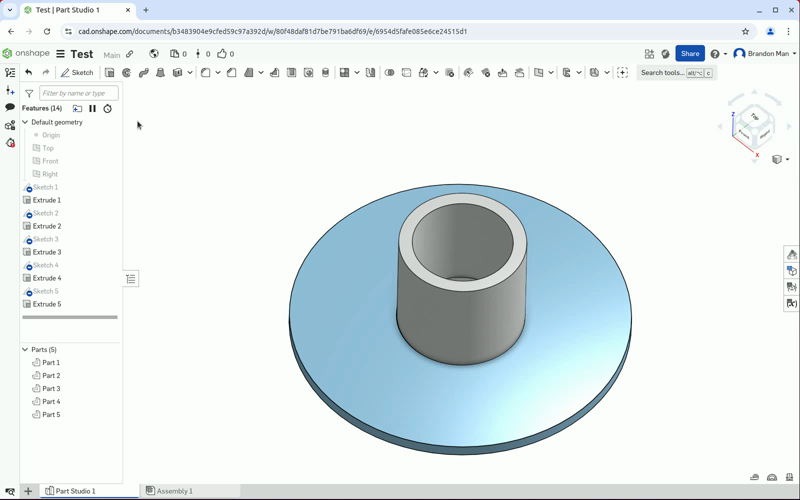
mouse_move(73, 189)
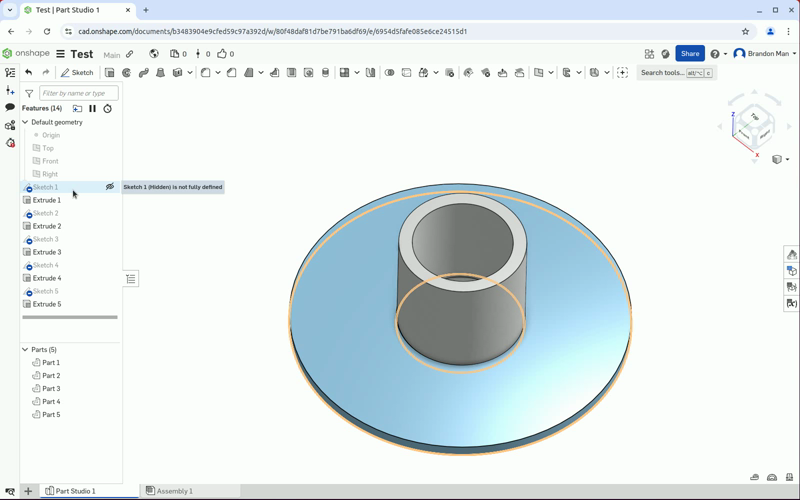
click(73, 189)